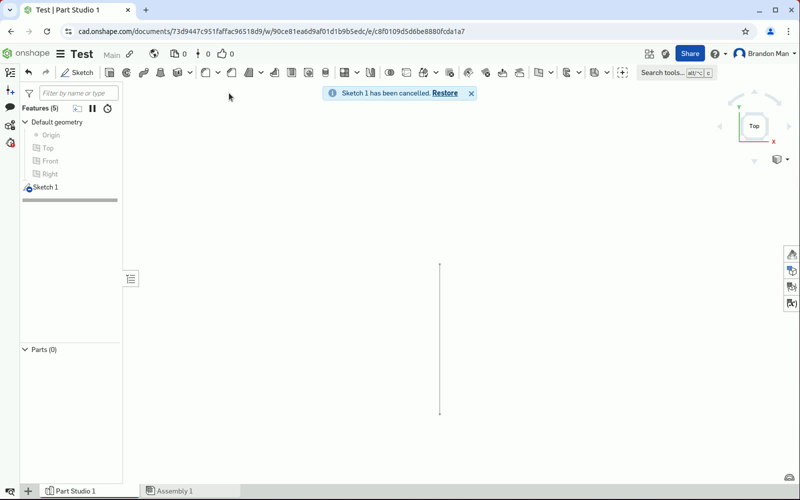
key(shift+h)
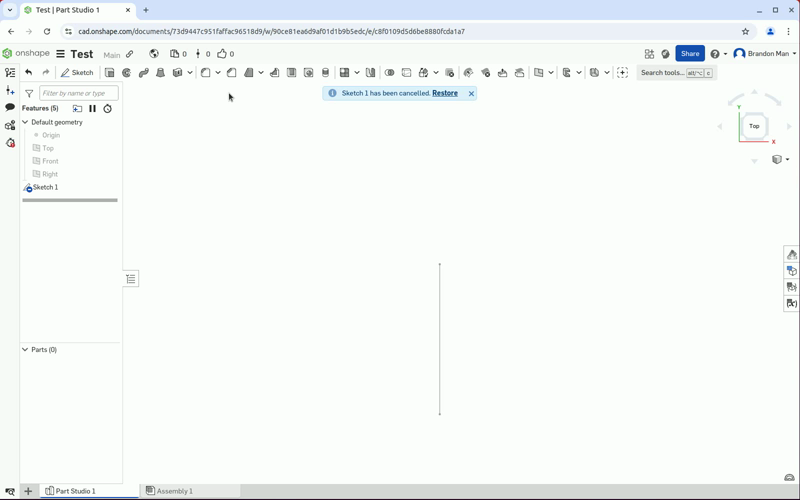
key(shift+s)
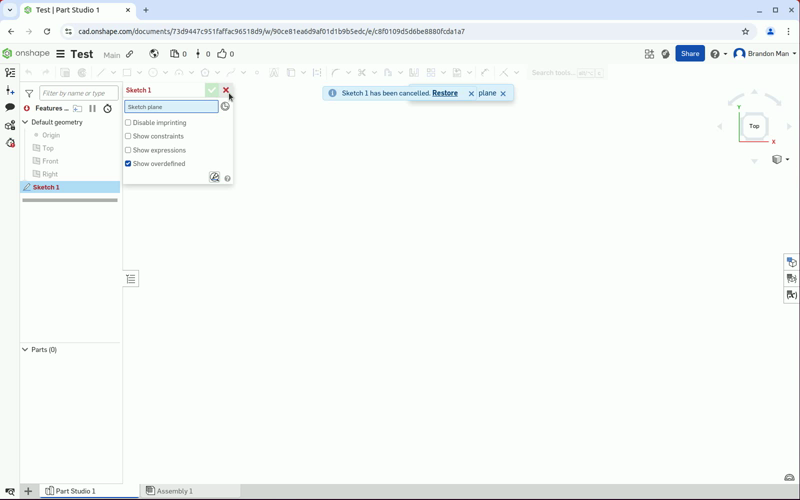
mouse_move(73, 150)
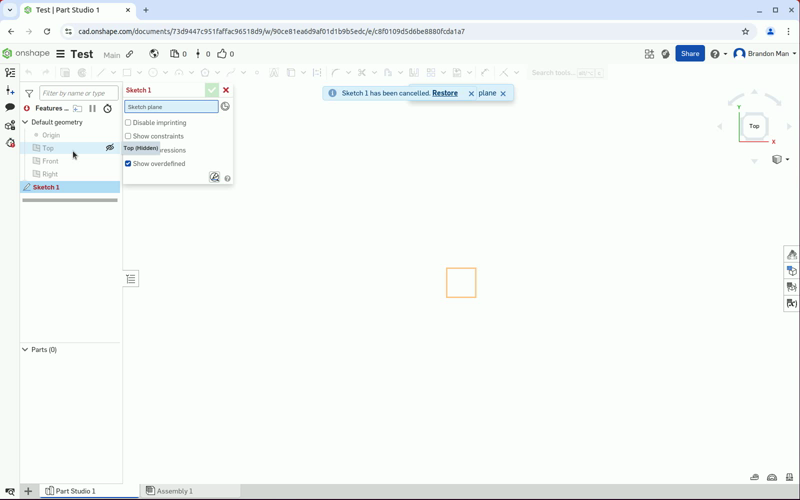
click(73, 150)
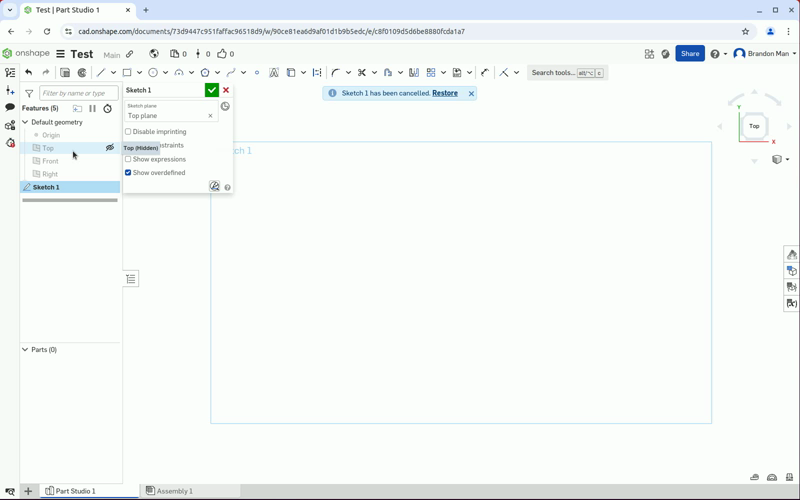
mouse_move(73, 352)
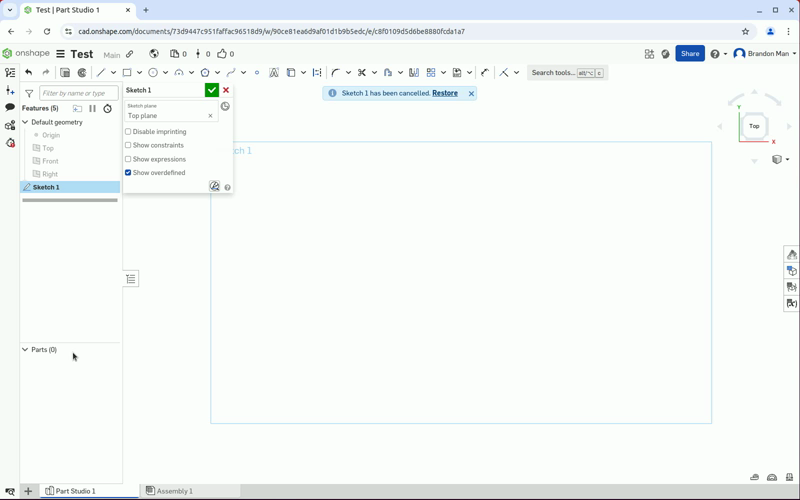
key(y)
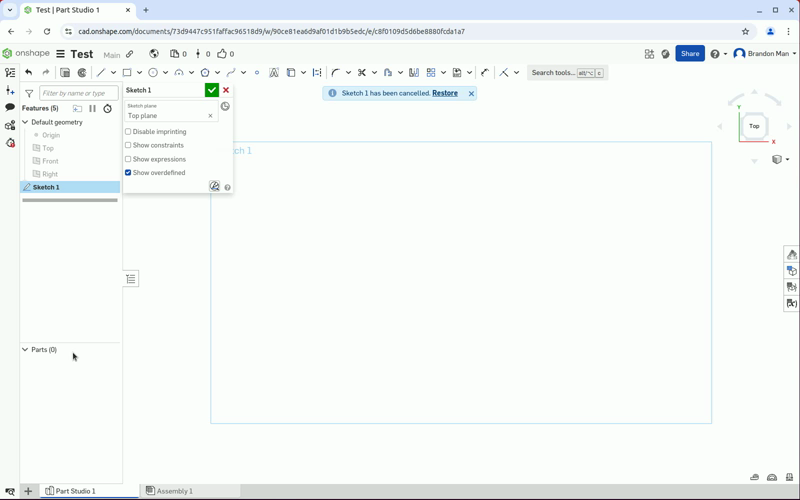
key(c)
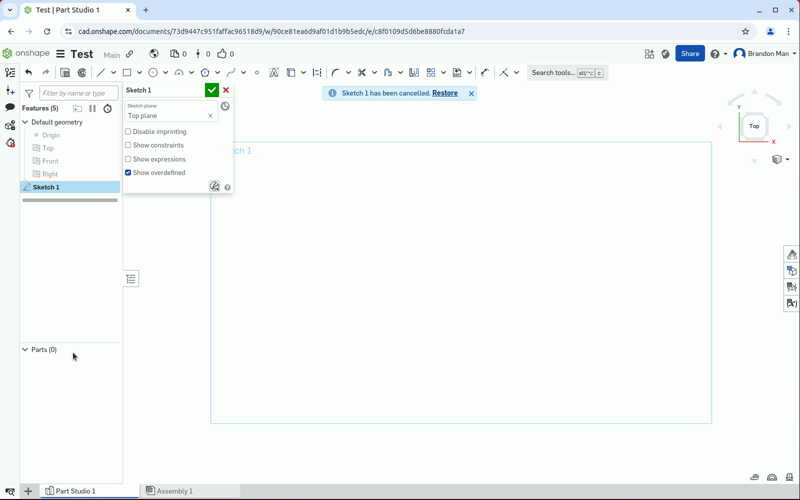
key_down(shift)
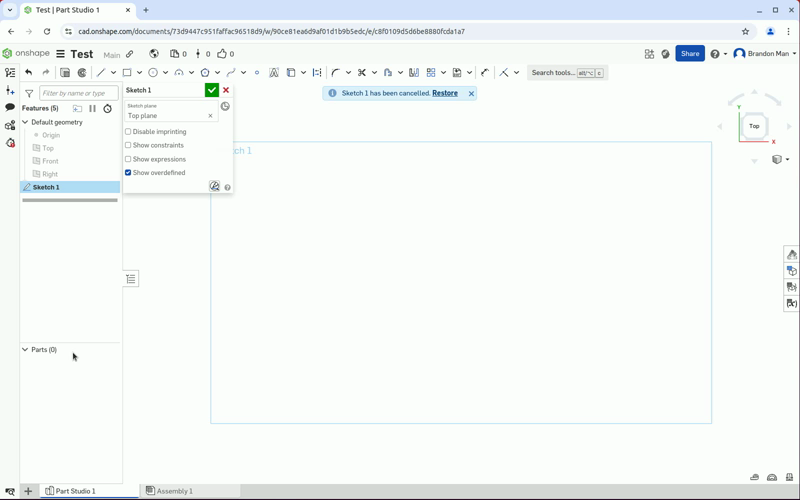
mouse_move(461, 282)
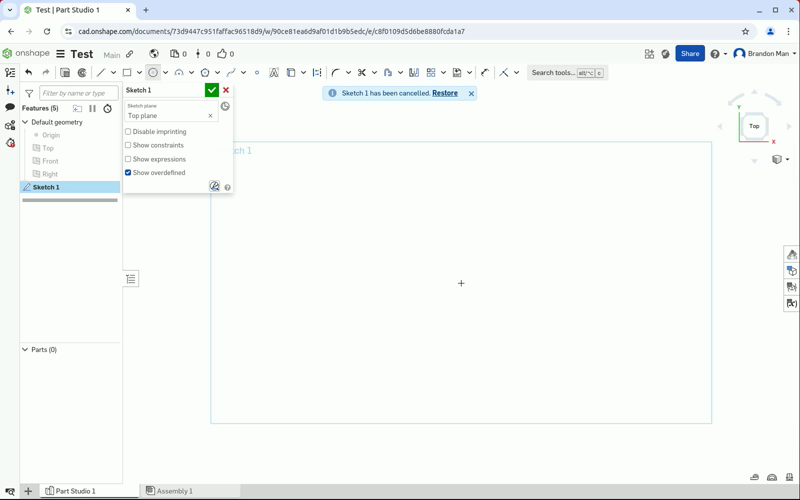
click(461, 282)
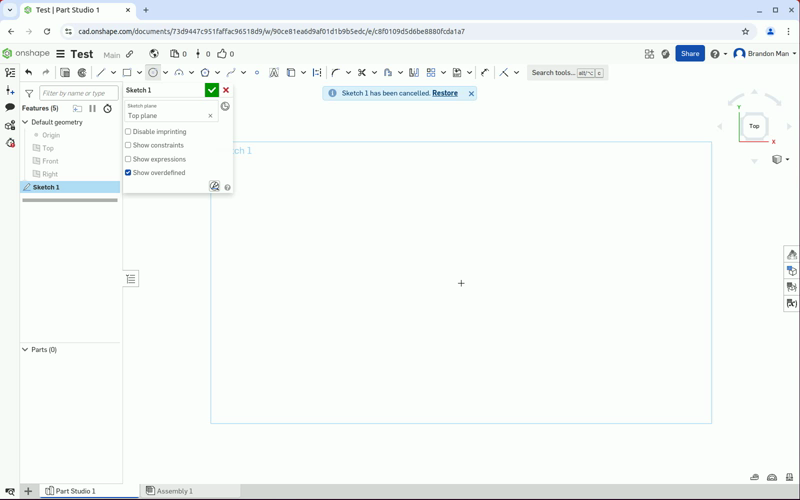
key_up(shift)
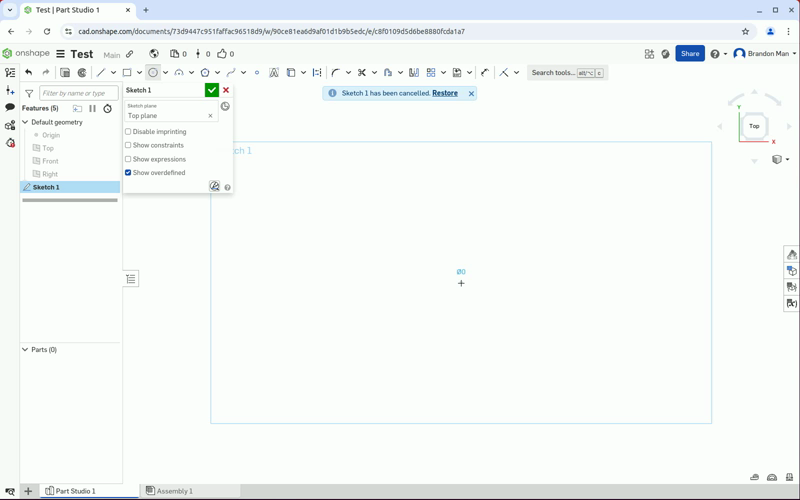
mouse_move(574, 282)
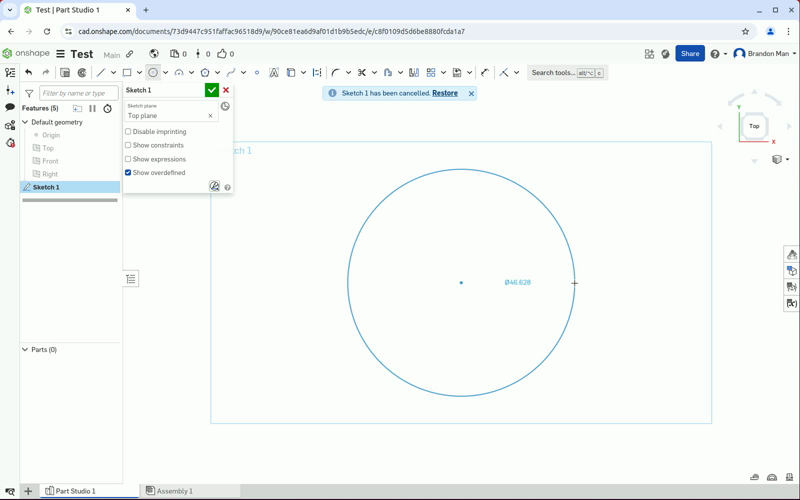
click(574, 282)
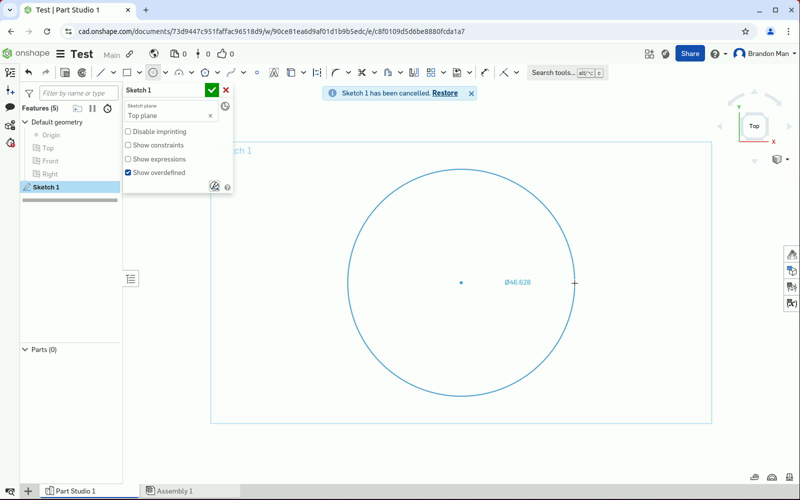
key(esc)
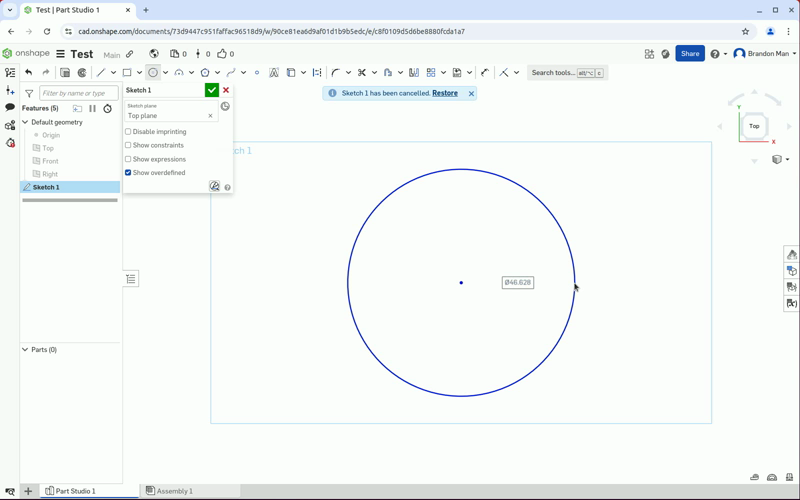
key(c)
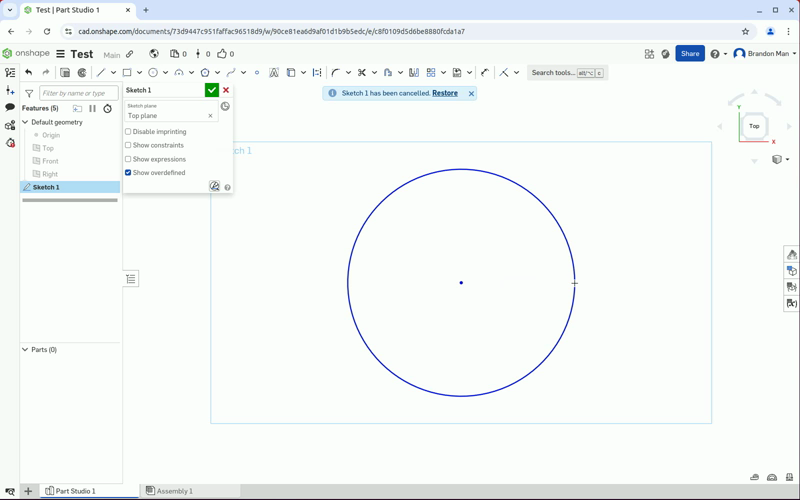
key_down(shift)
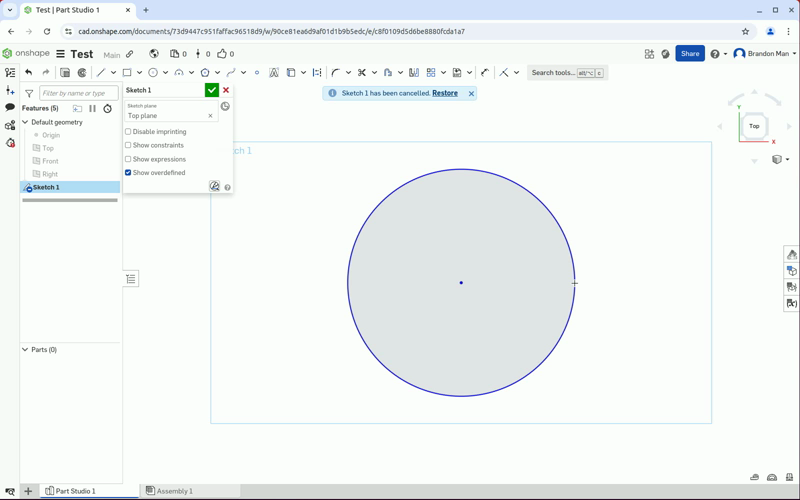
mouse_move(461, 282)
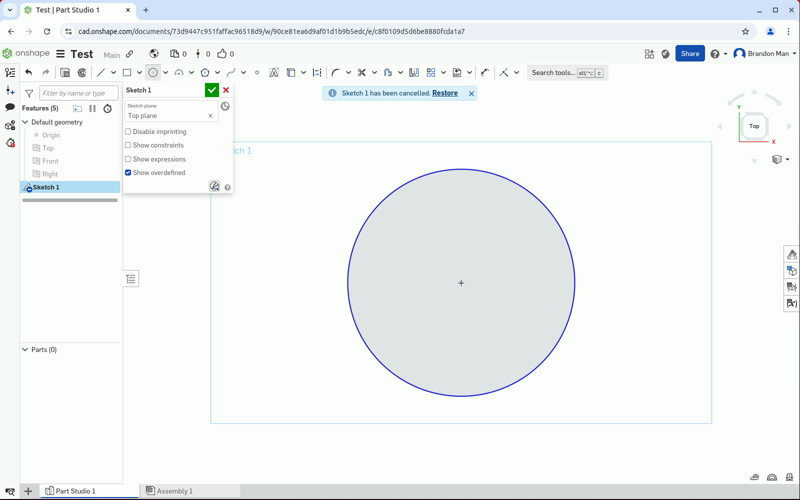
click(461, 282)
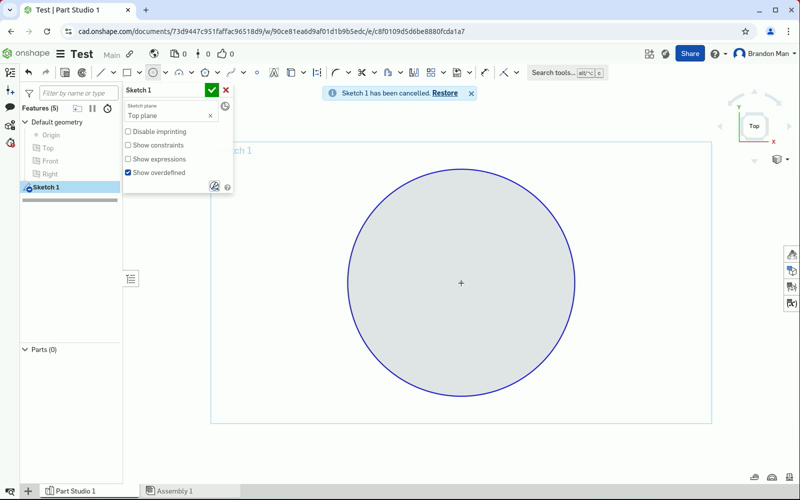
key_up(shift)
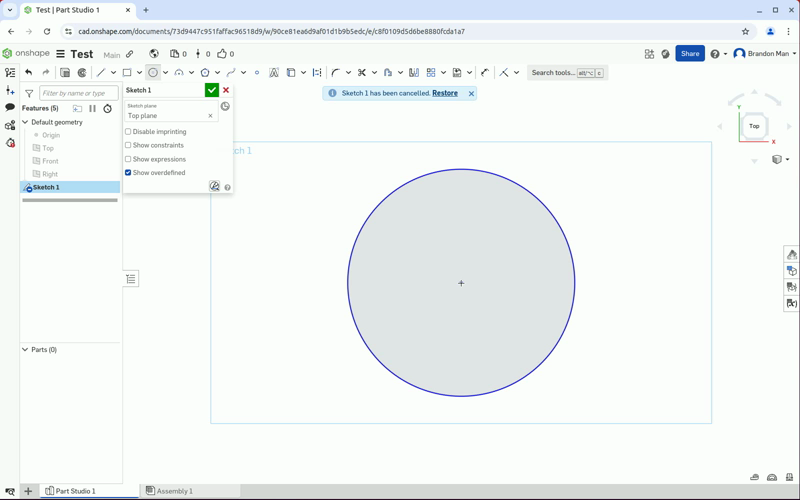
mouse_move(529, 282)
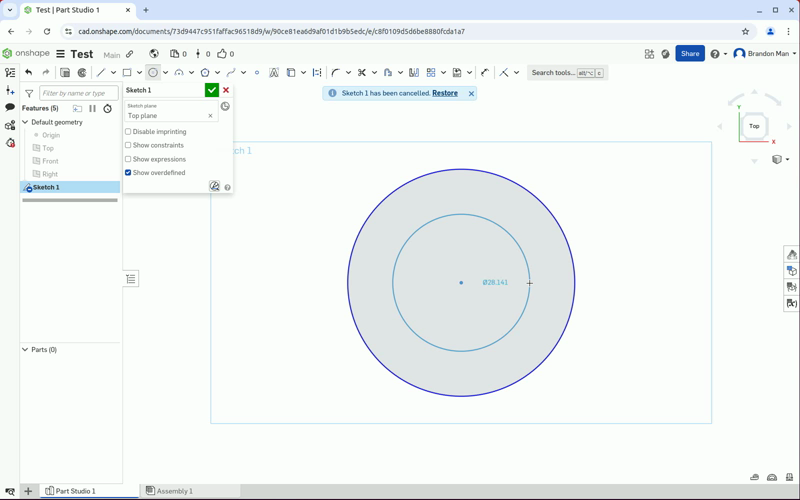
click(529, 282)
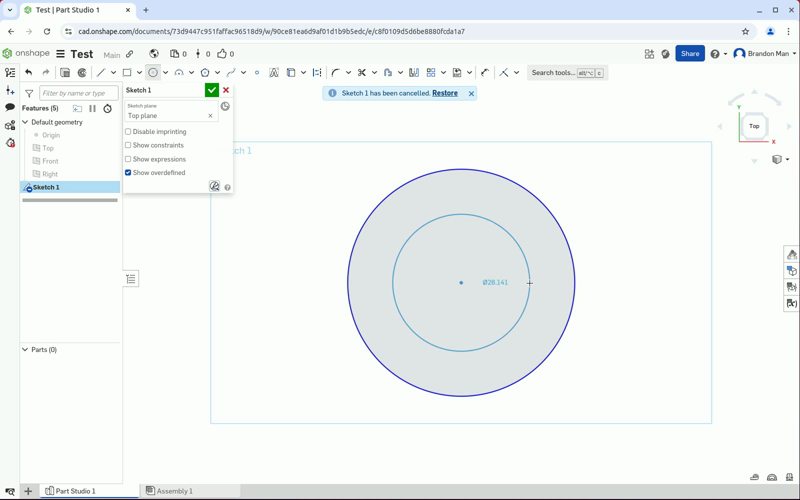
key(esc)
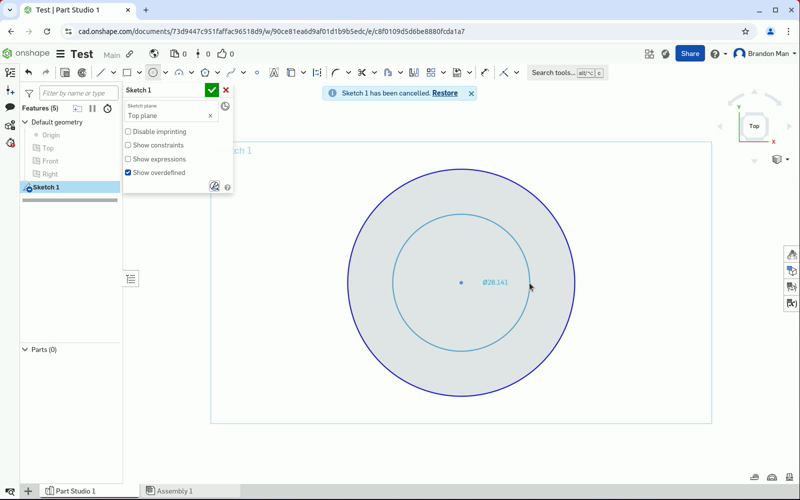
mouse_move(460, 195)
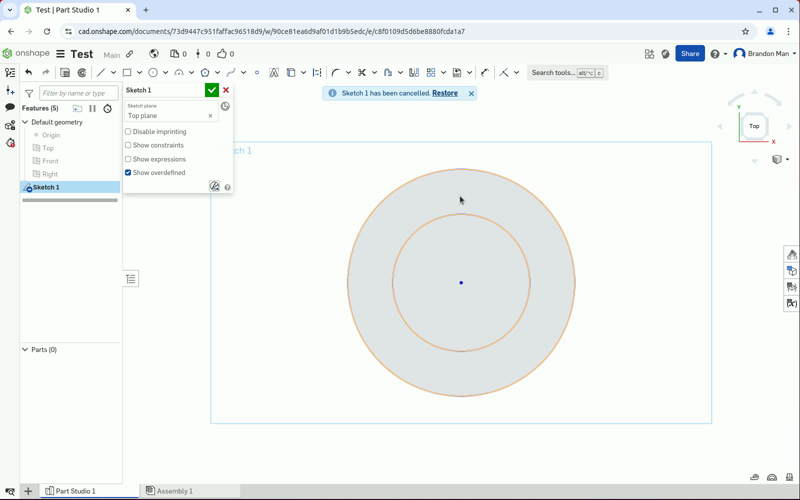
click(460, 195)
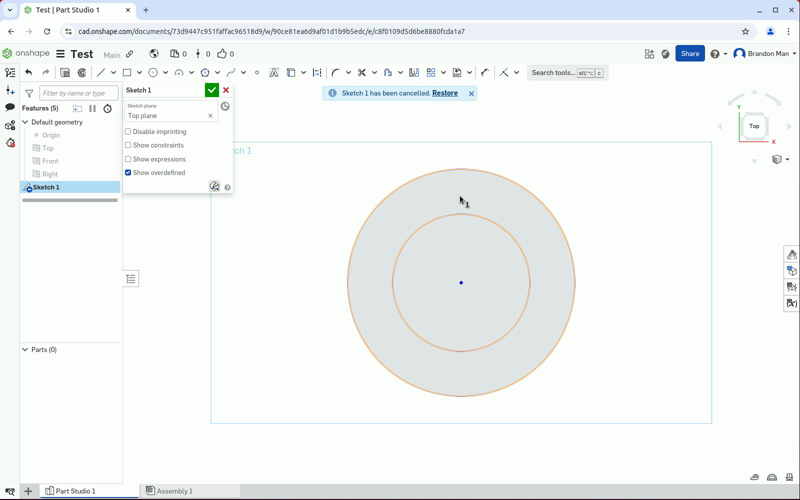
mouse_move(73, 352)
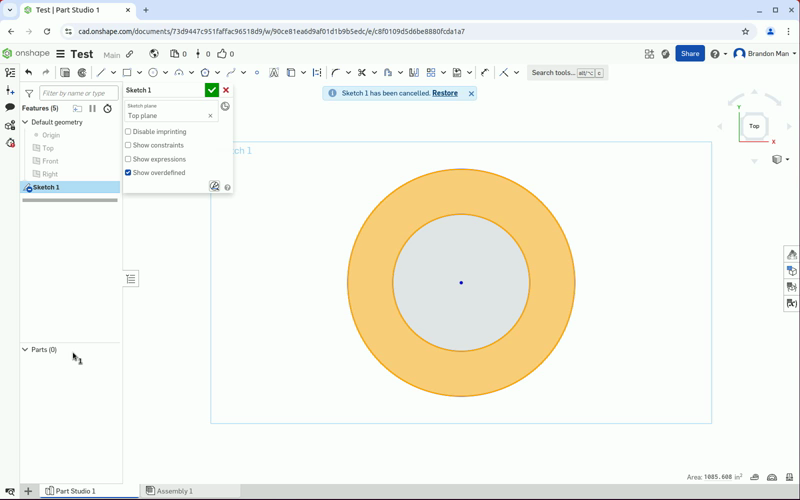
key(shift+y)
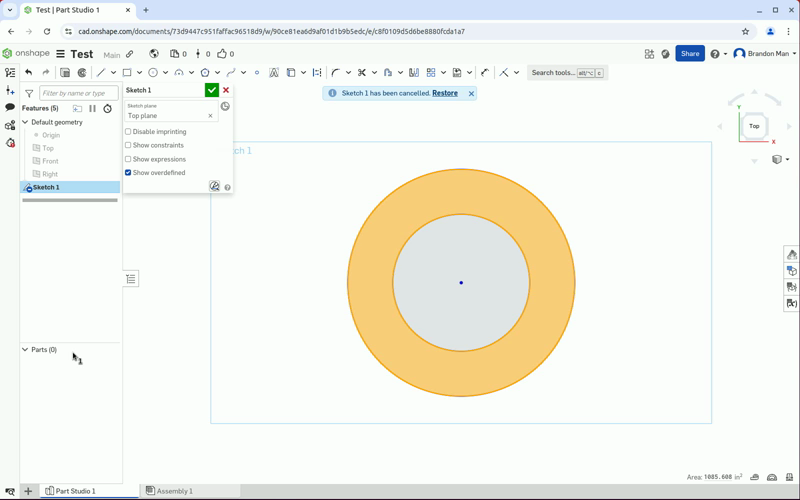
key(shift+e)
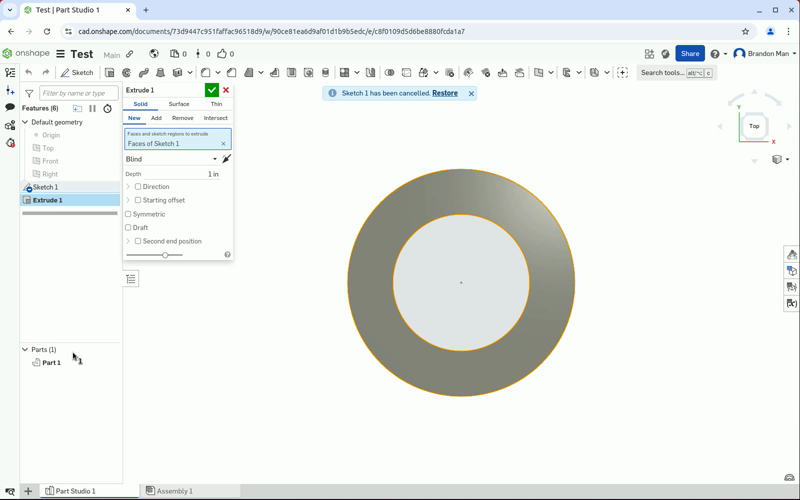
mouse_move(143, 106)
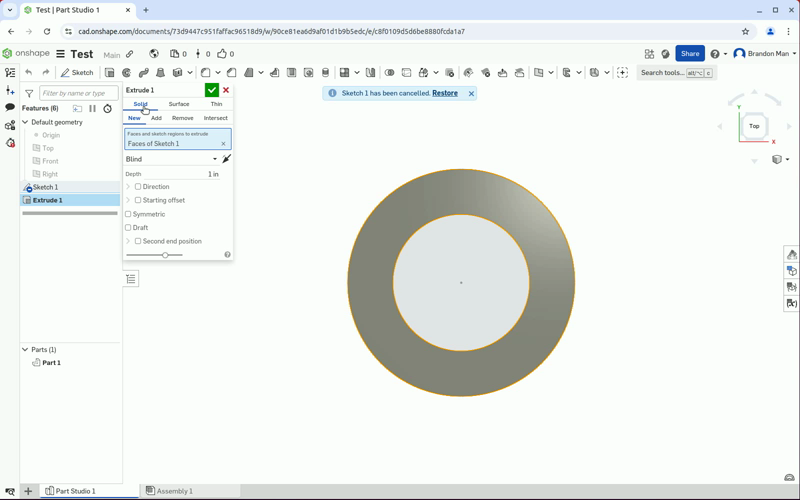
click(143, 106)
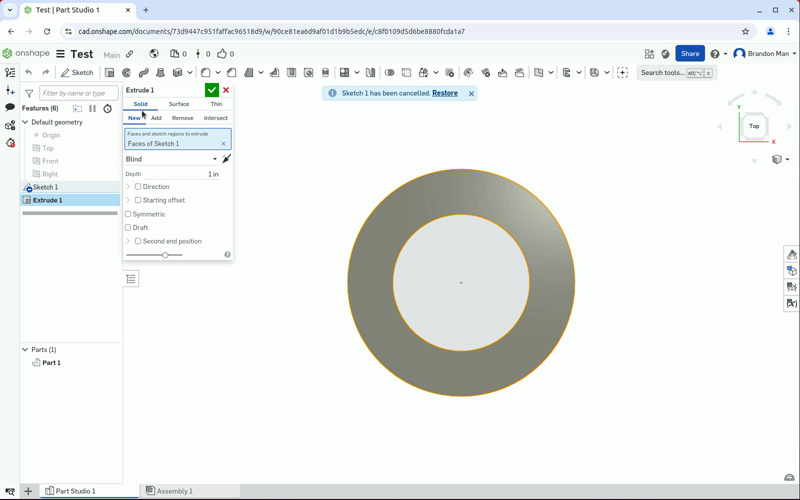
mouse_move(137, 120)
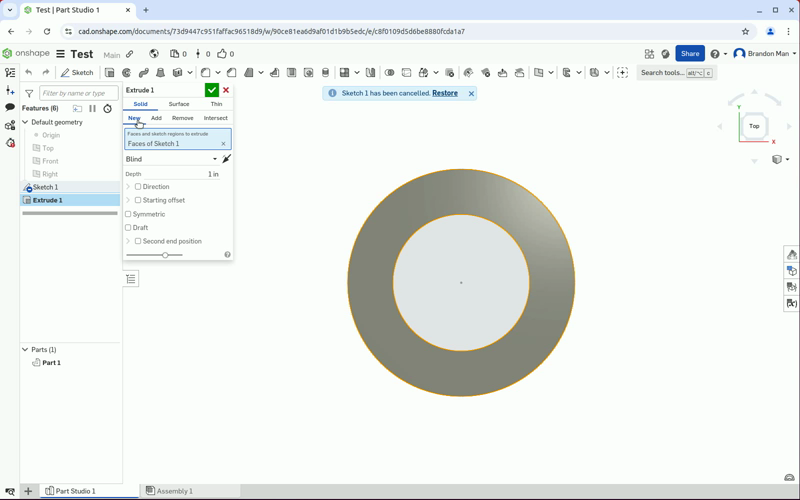
click(137, 120)
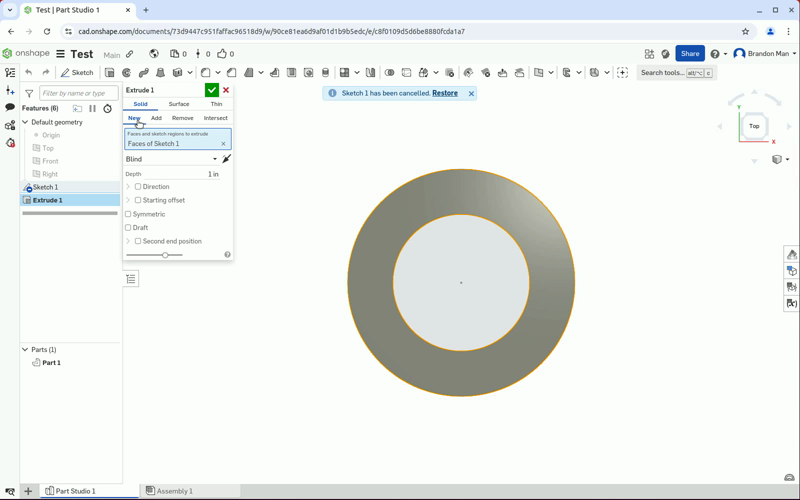
key(tab, 4)
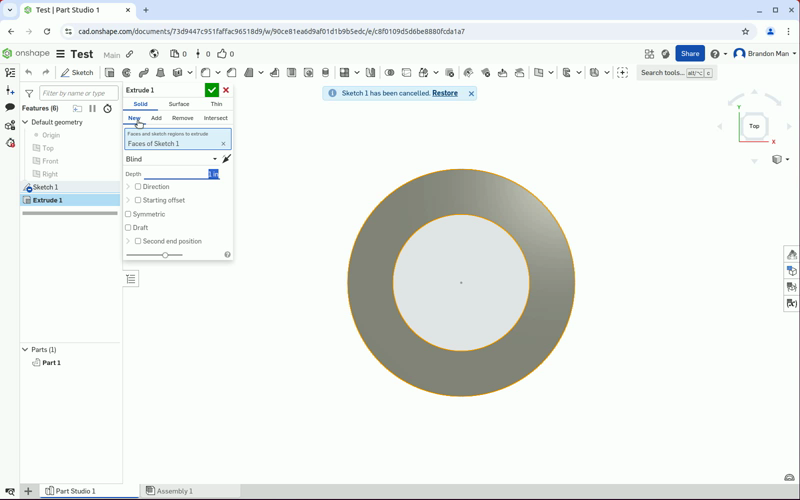
text(1.685)
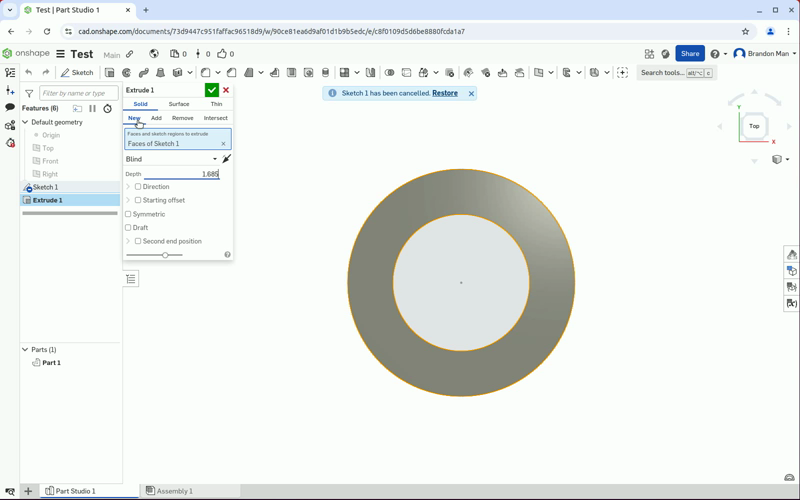
key(enter)
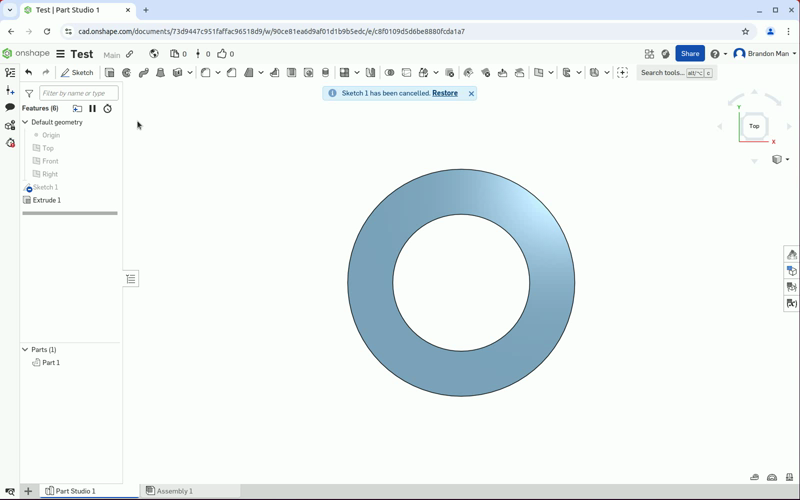
key(shift+h)
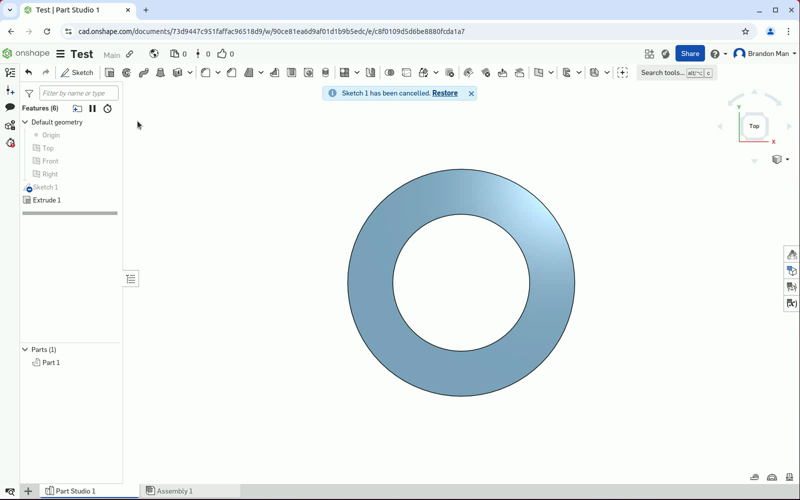
key(shift+h)
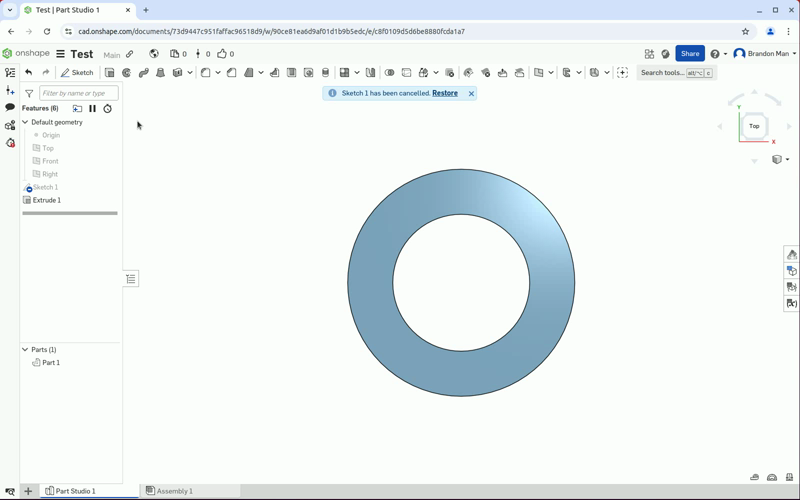
mouse_move(73, 189)
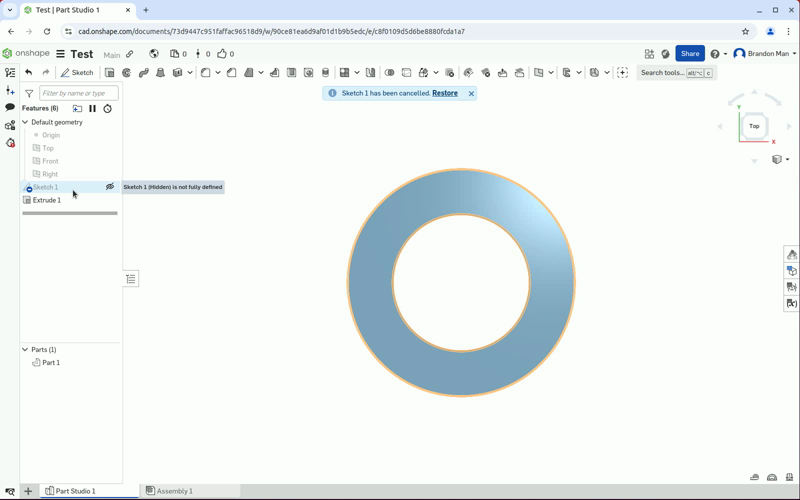
click(73, 189)
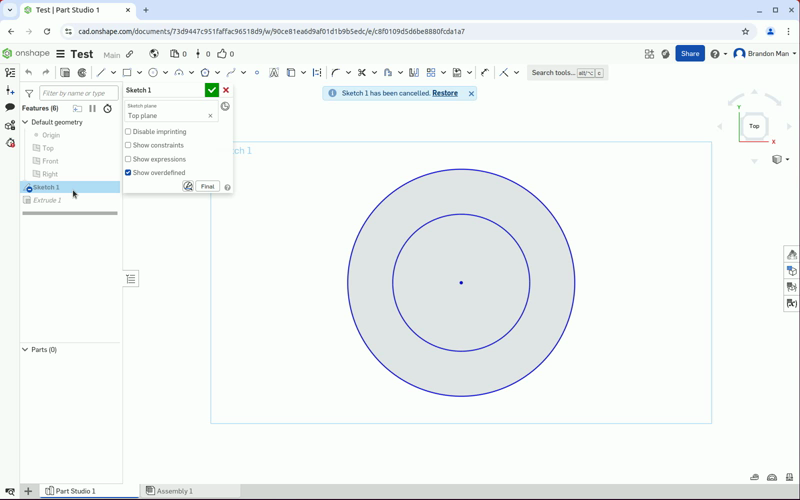
mouse_move(229, 92)
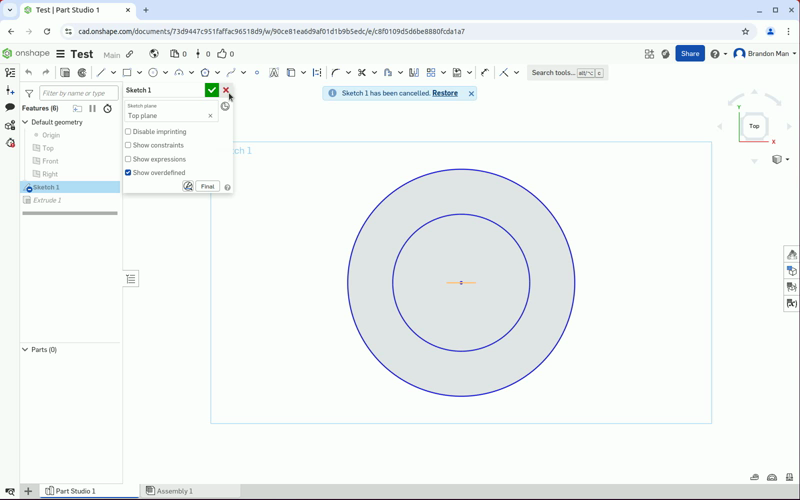
click(229, 92)
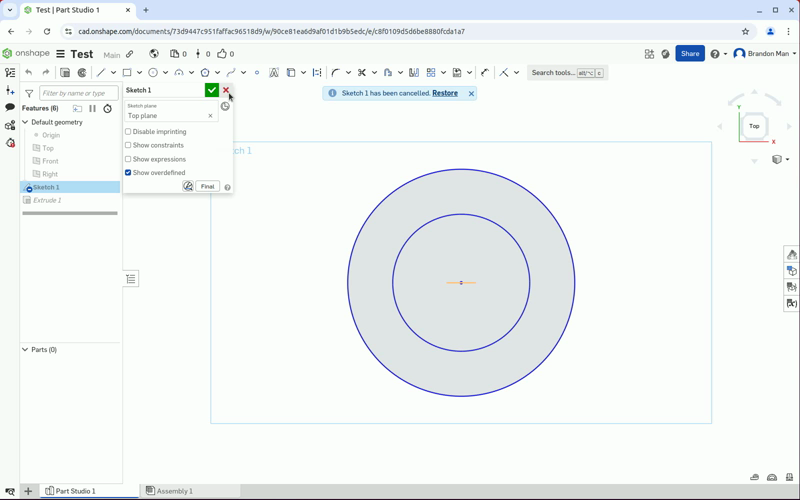
key(shift+s)
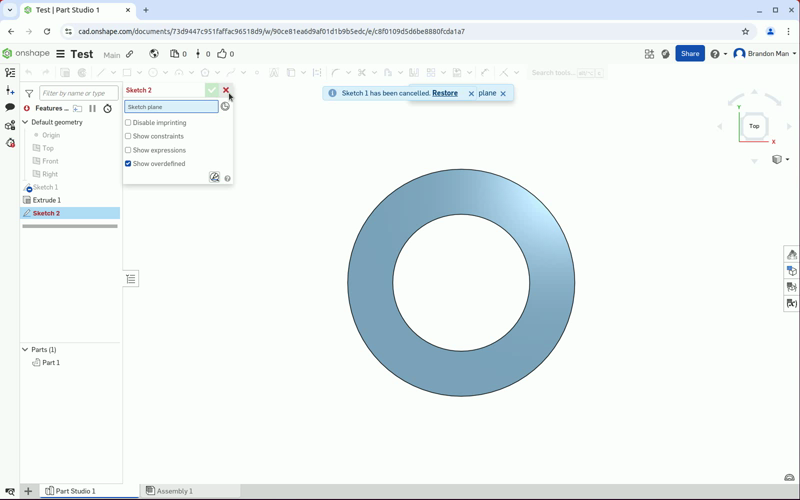
mouse_move(73, 150)
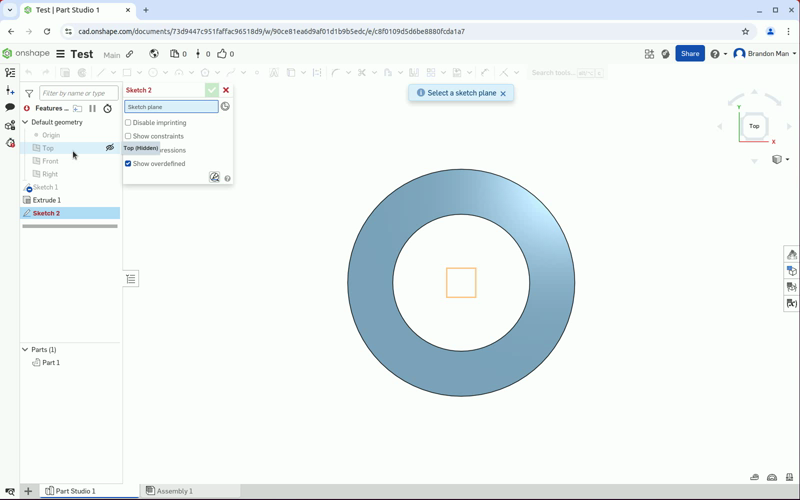
click(73, 150)
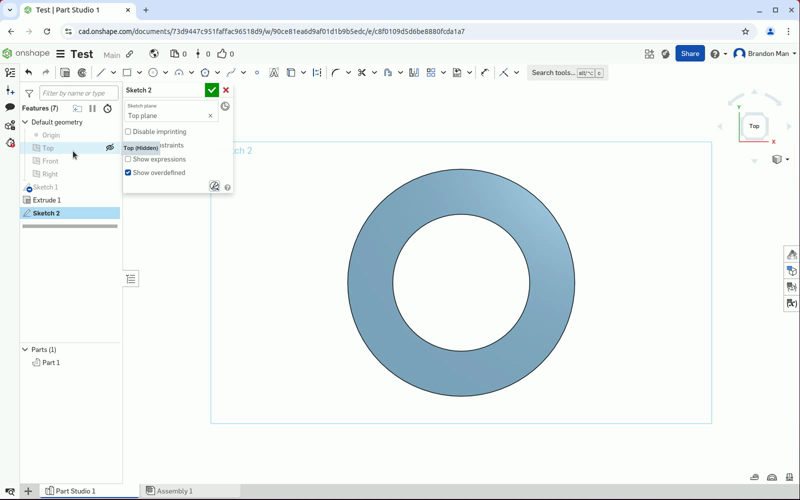
mouse_move(73, 352)
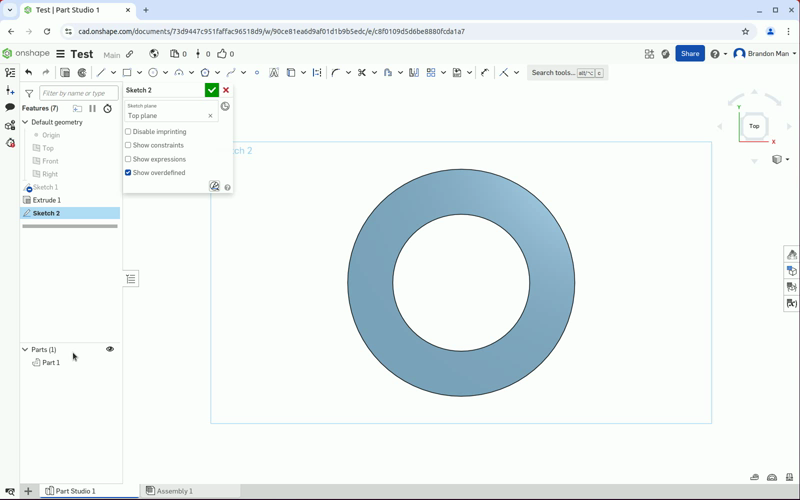
key(y)
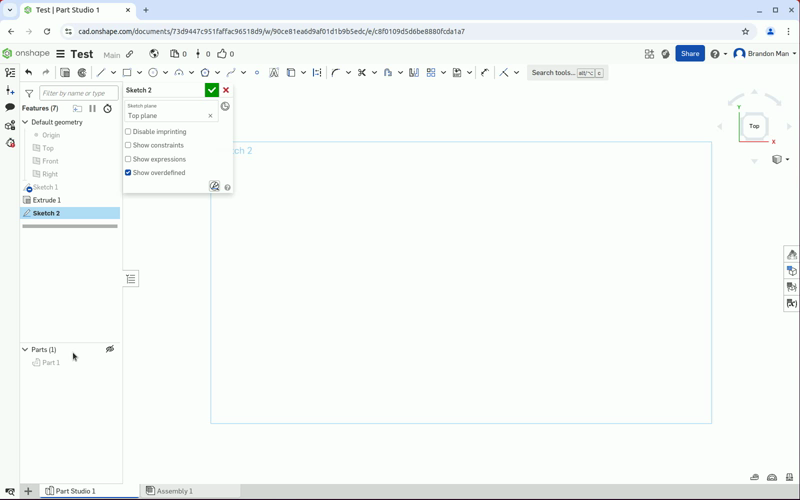
key(c)
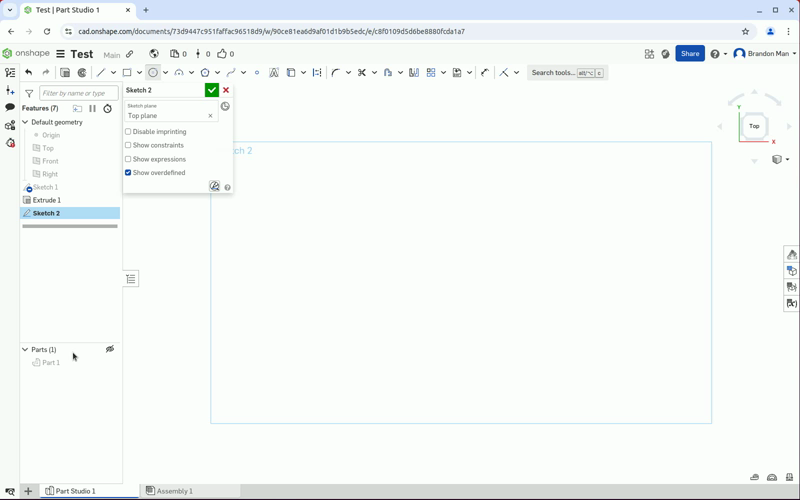
key_down(shift)
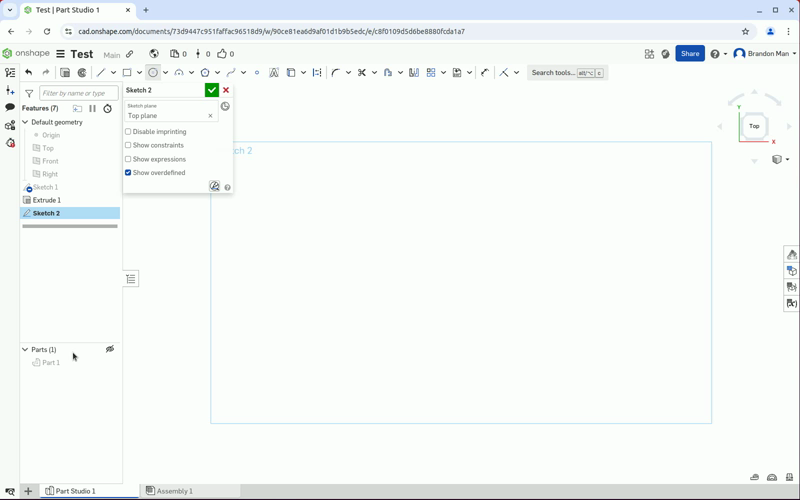
mouse_move(461, 282)
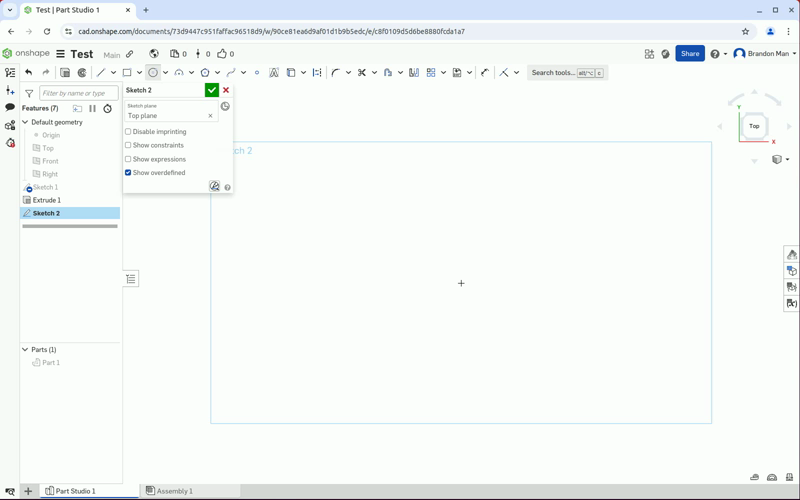
click(461, 282)
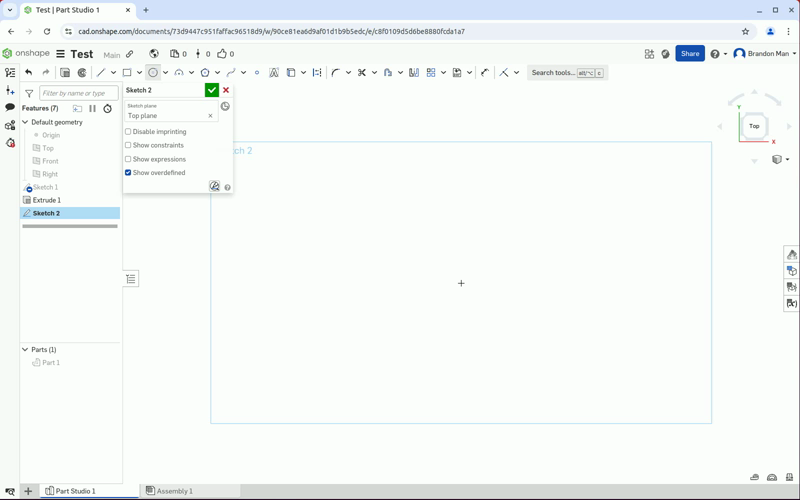
key_up(shift)
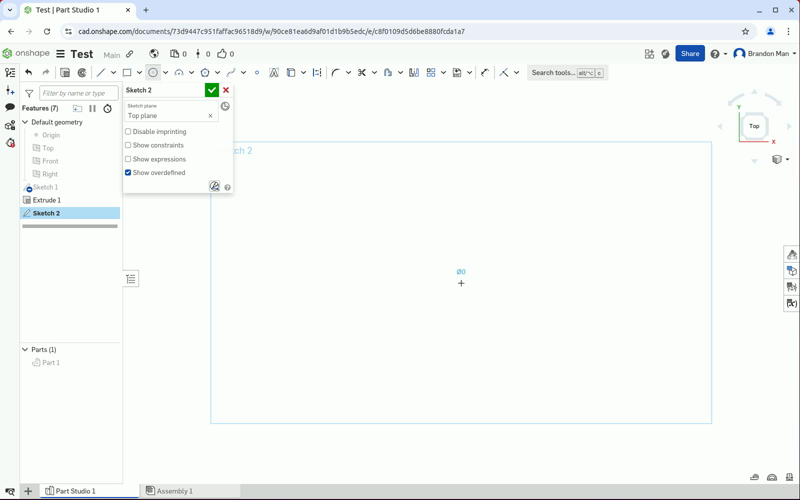
mouse_move(522, 282)
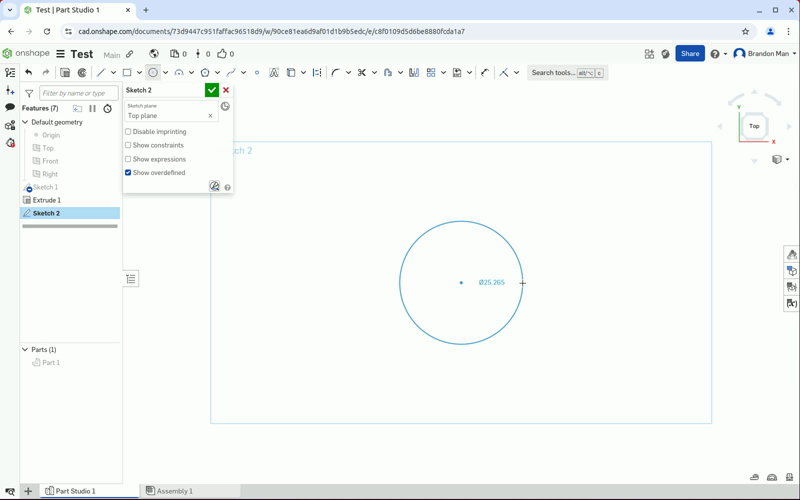
click(522, 282)
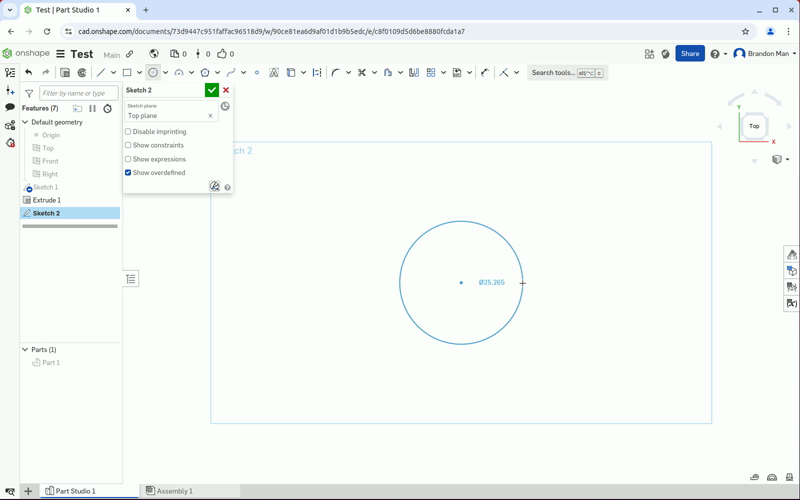
key(esc)
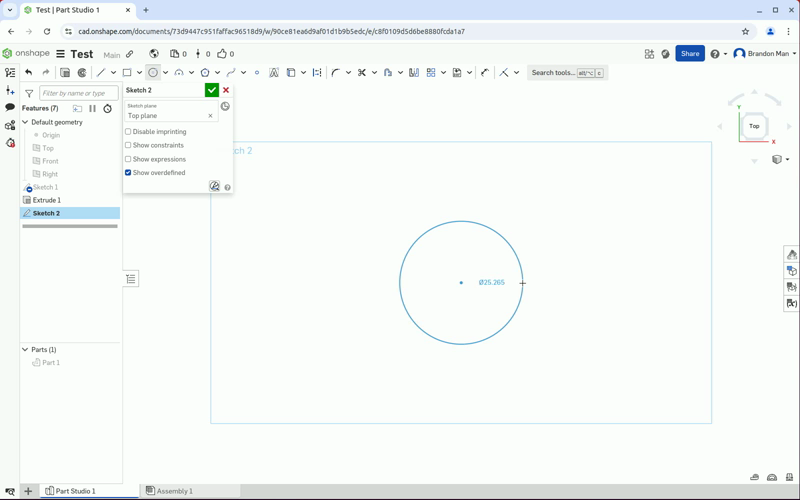
key(c)
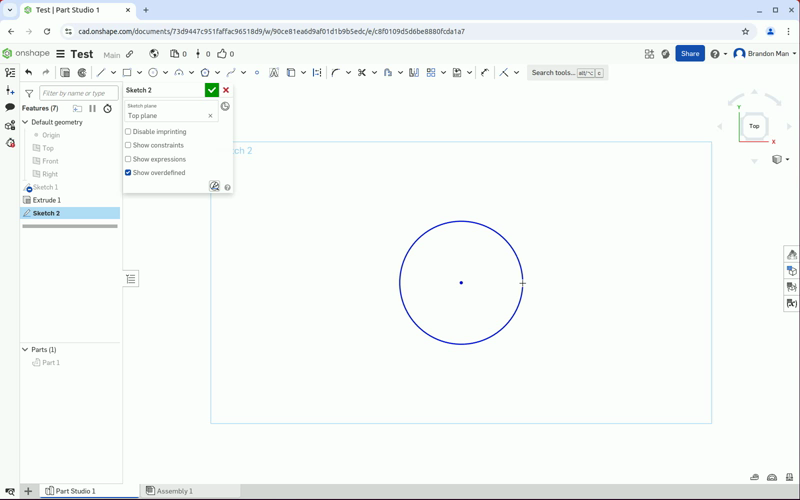
key_down(shift)
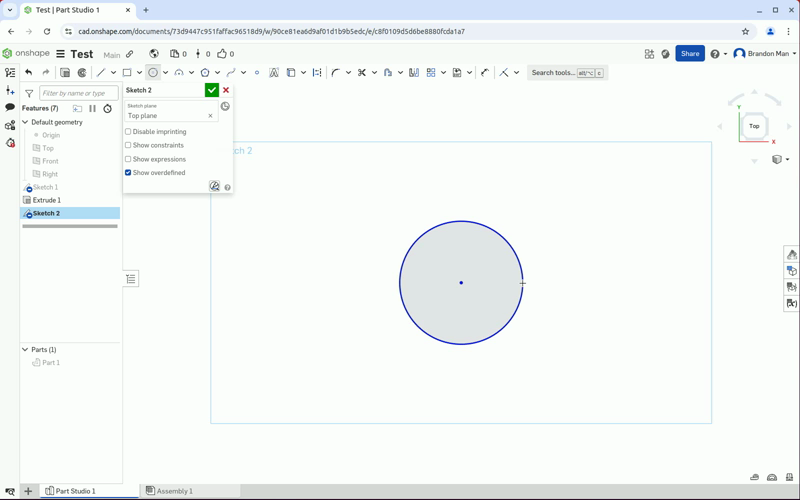
mouse_move(461, 282)
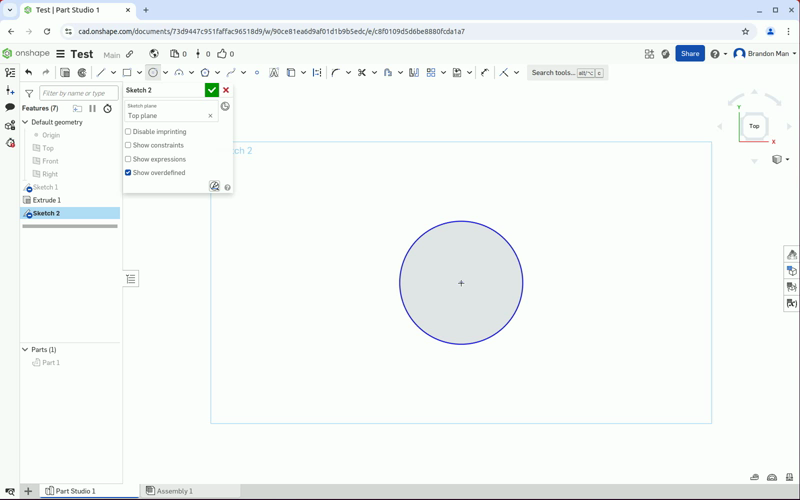
click(461, 282)
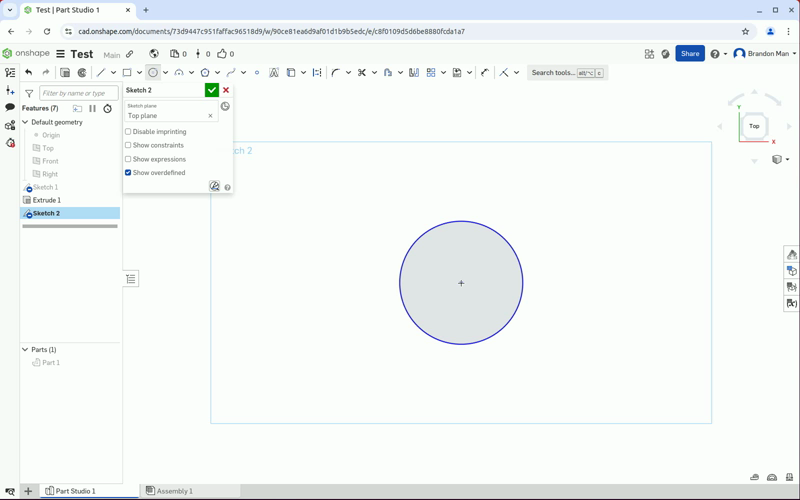
key_up(shift)
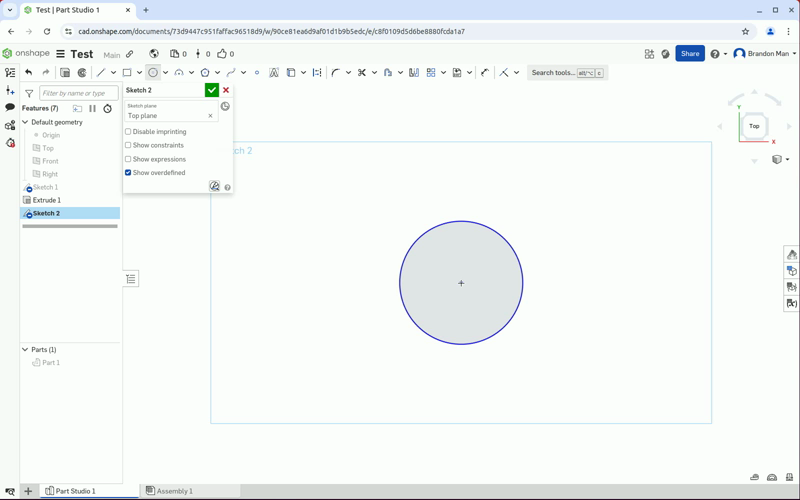
mouse_move(467, 282)
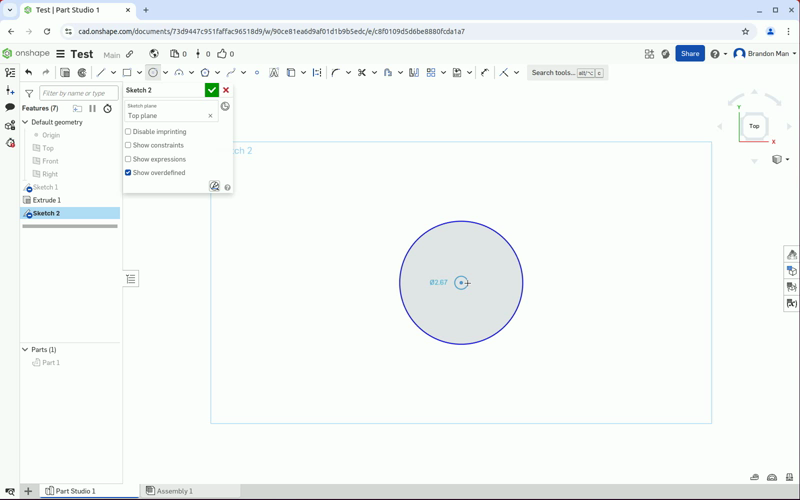
click(467, 282)
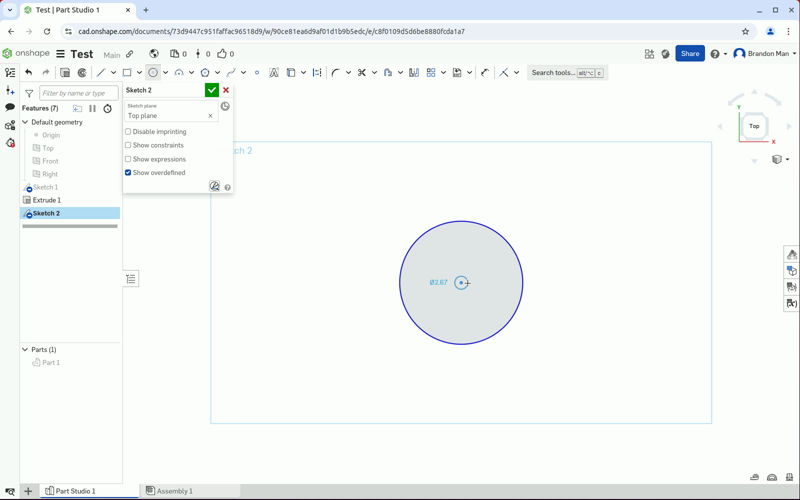
key(esc)
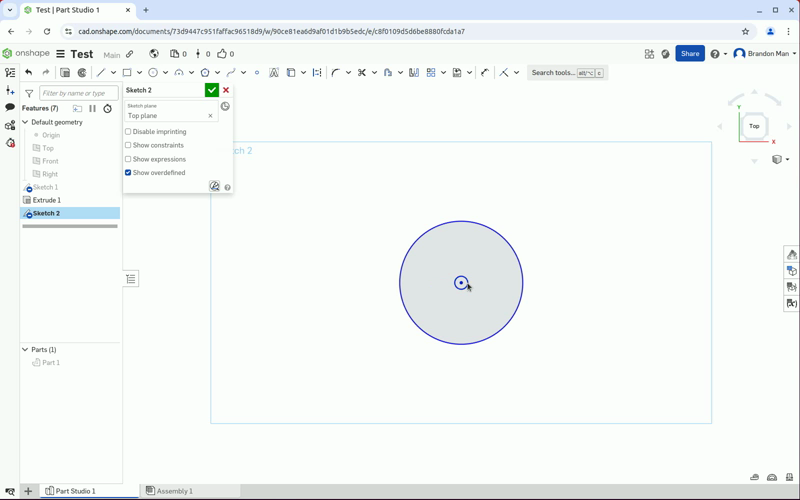
mouse_move(410, 285)
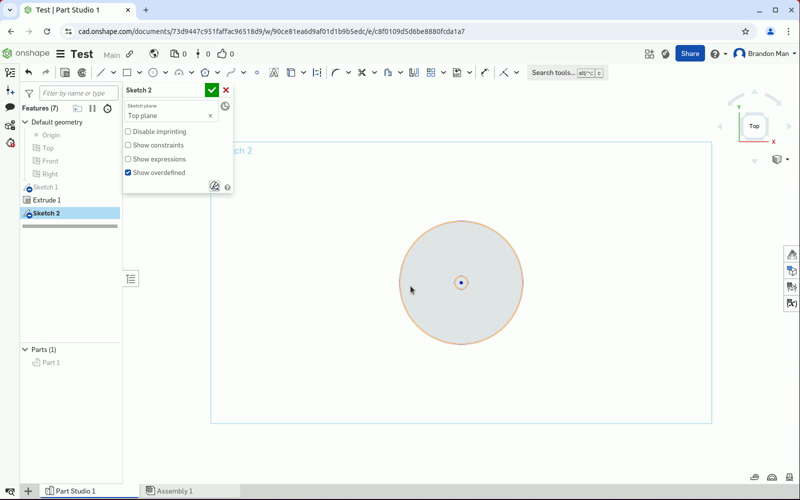
click(410, 285)
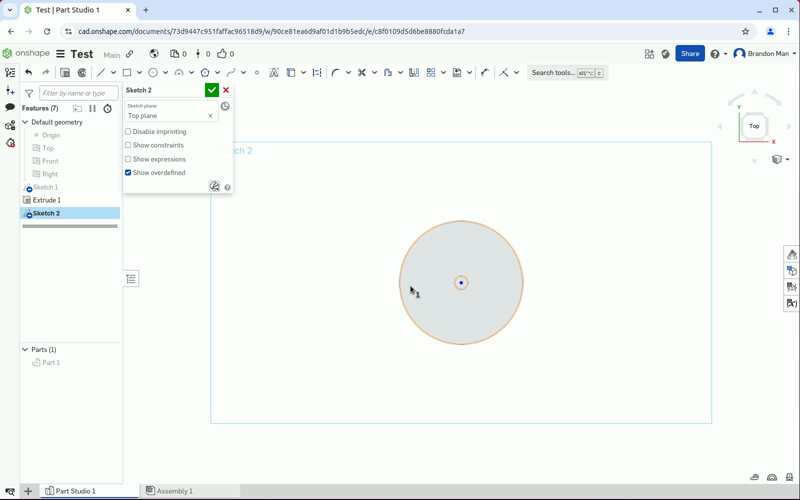
mouse_move(73, 352)
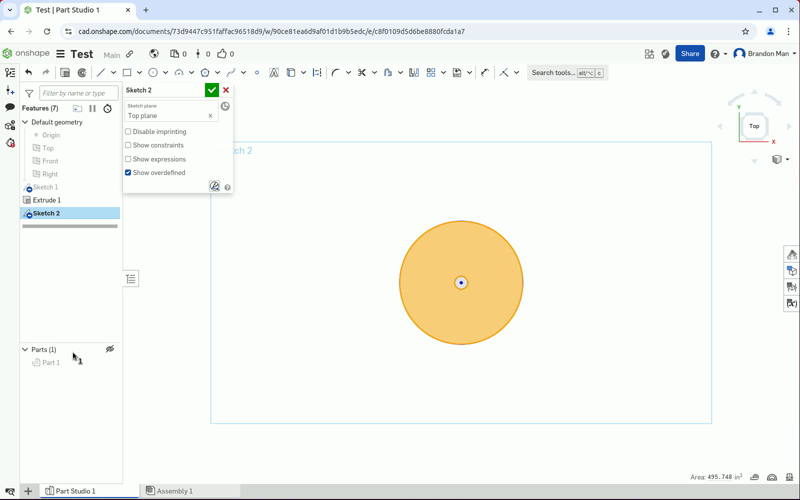
key(shift+y)
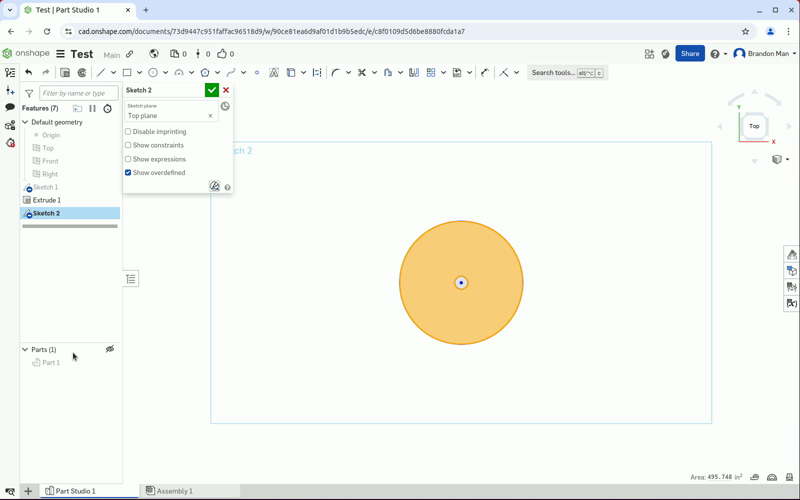
key(shift+e)
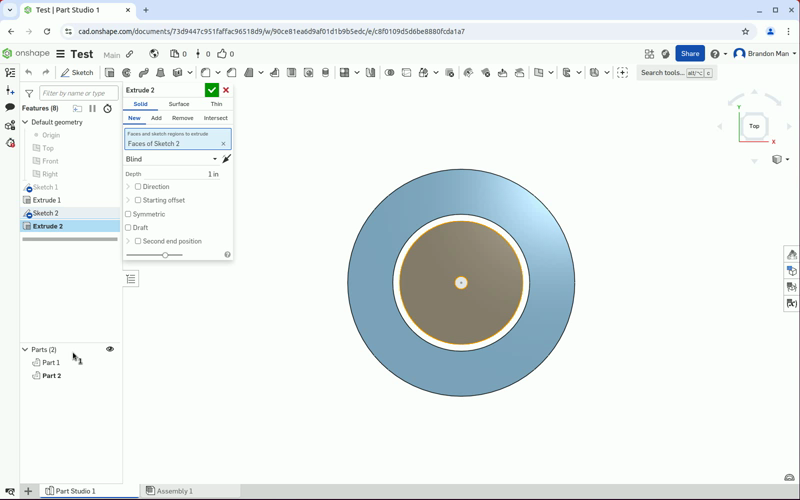
mouse_move(143, 106)
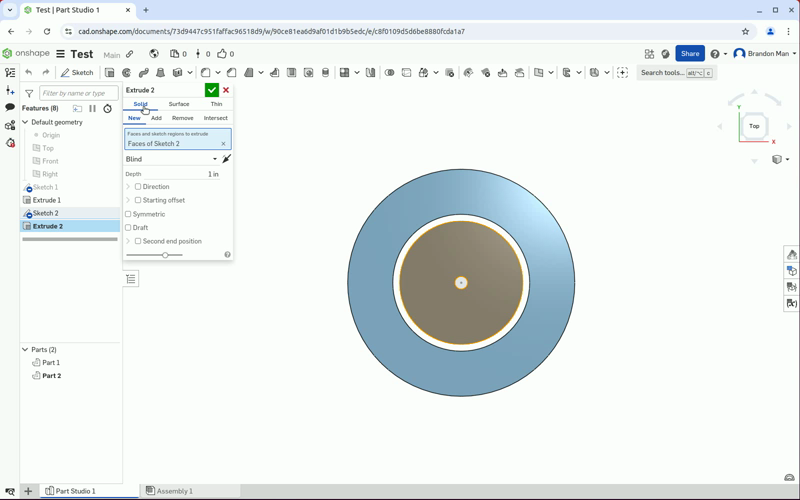
click(143, 106)
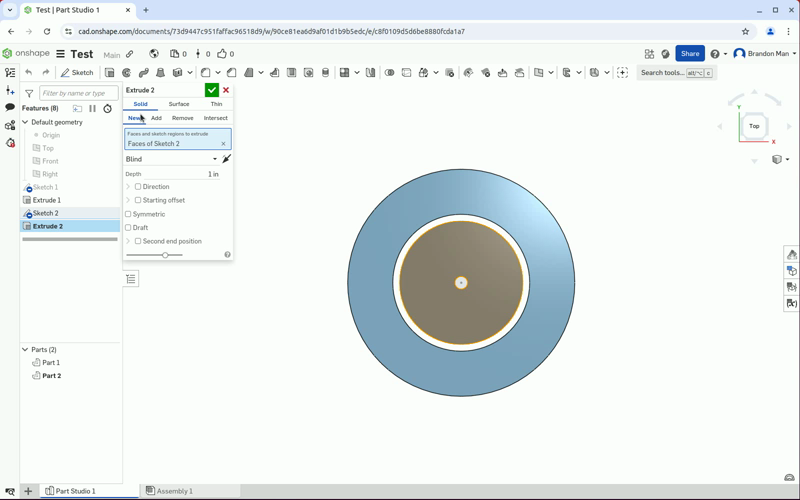
mouse_move(137, 120)
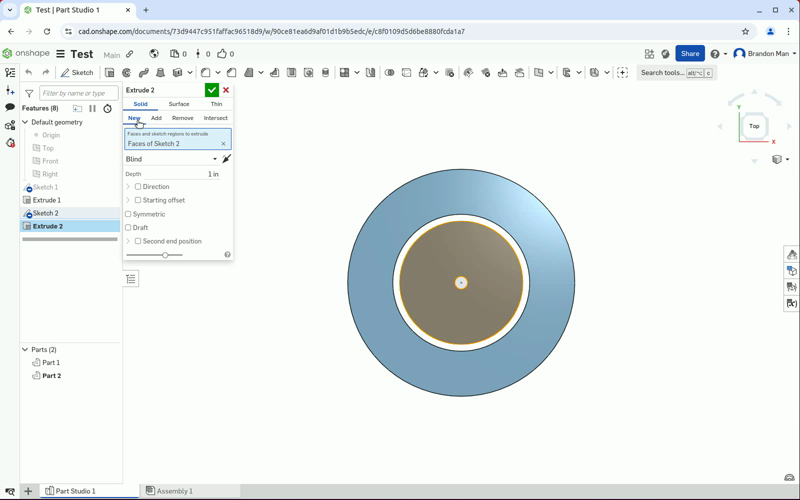
click(137, 120)
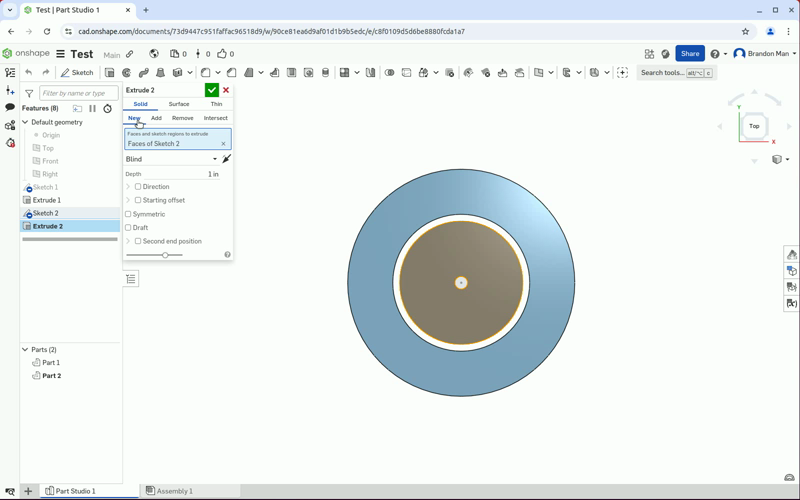
key(tab, 4)
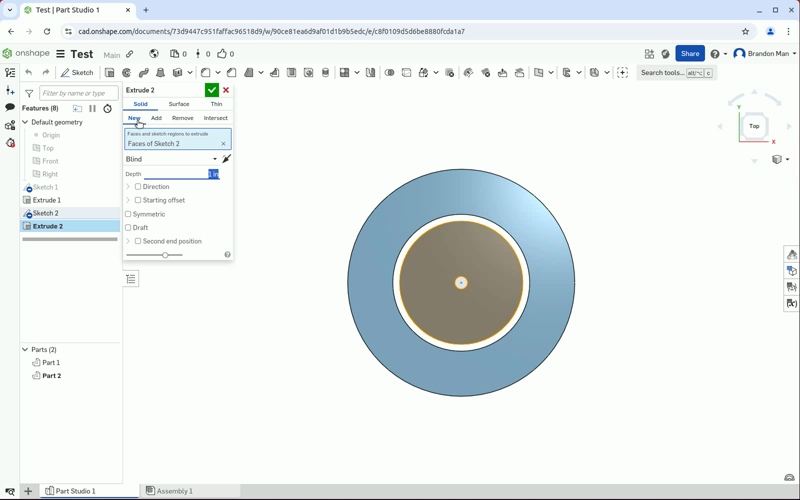
text(1.685)
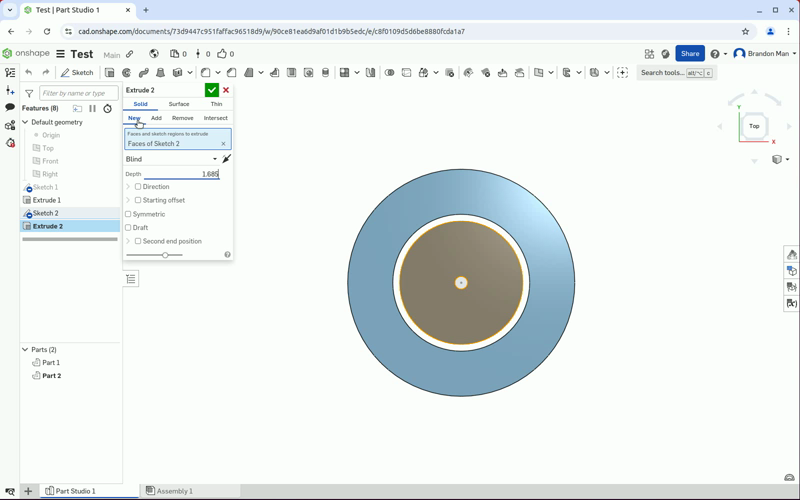
key(enter)
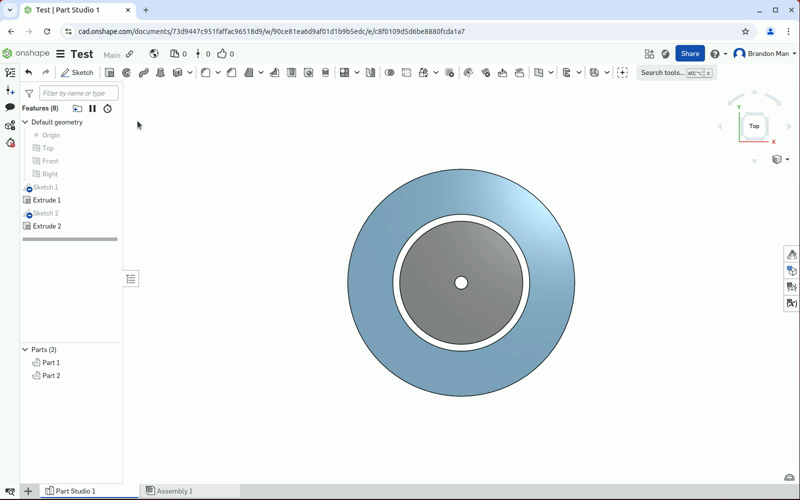
key(shift+h)
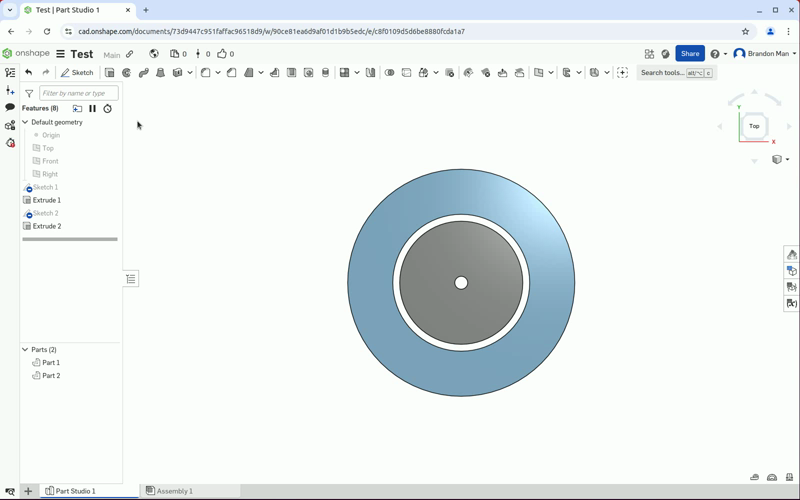
key(shift+h)
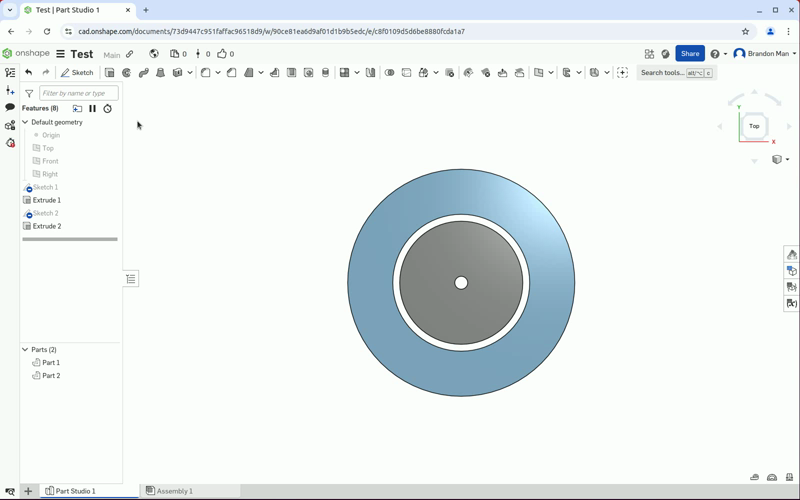
mouse_move(73, 189)
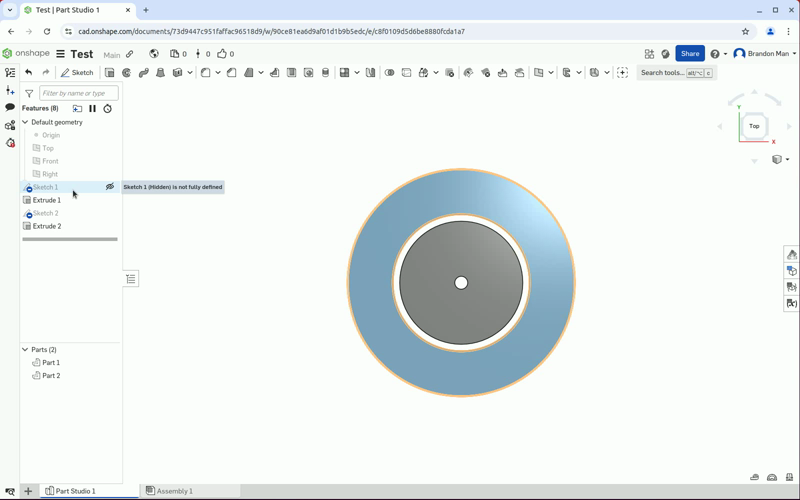
click(73, 189)
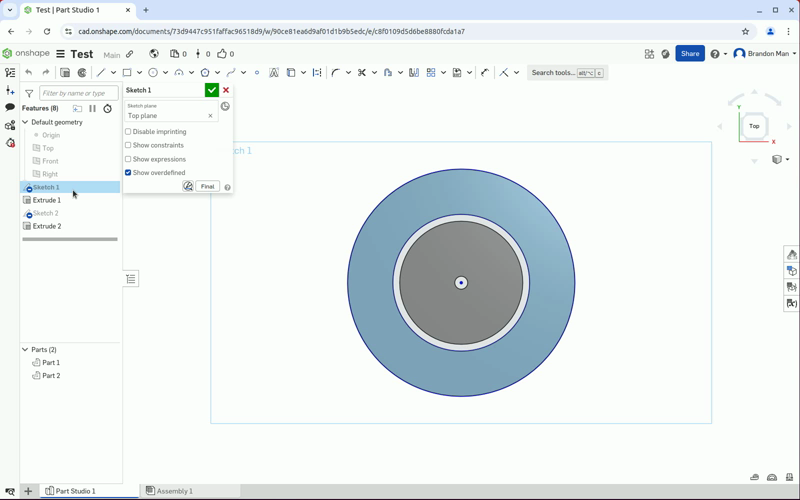
mouse_move(229, 92)
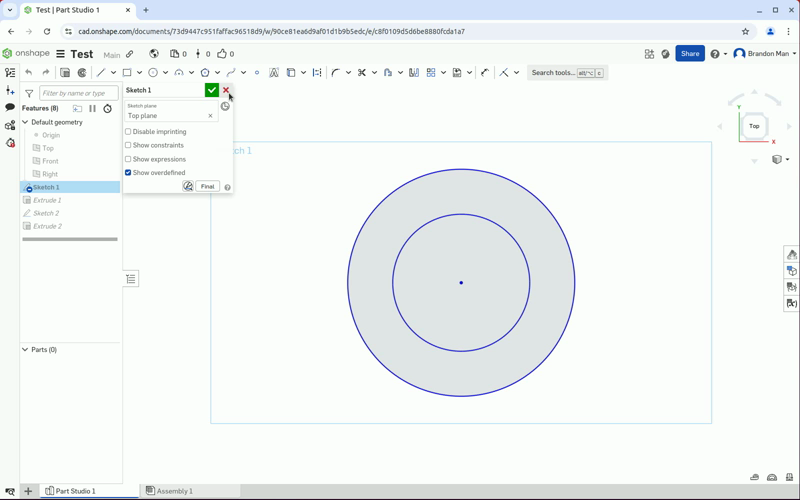
click(229, 92)
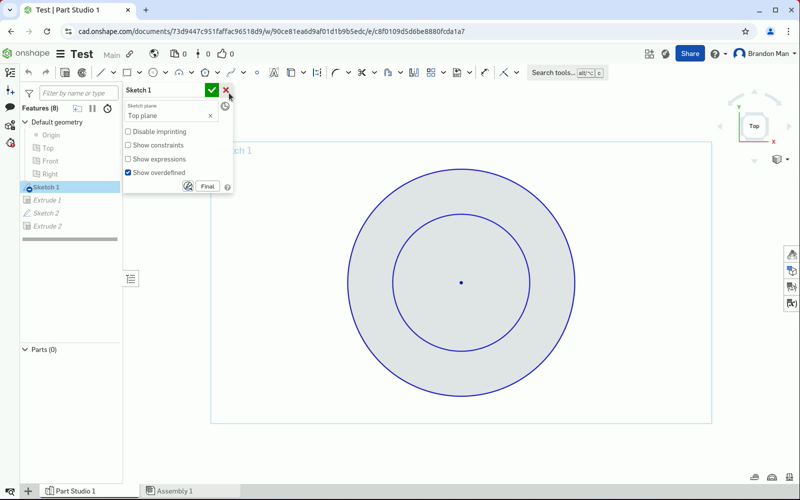
key(shift+s)
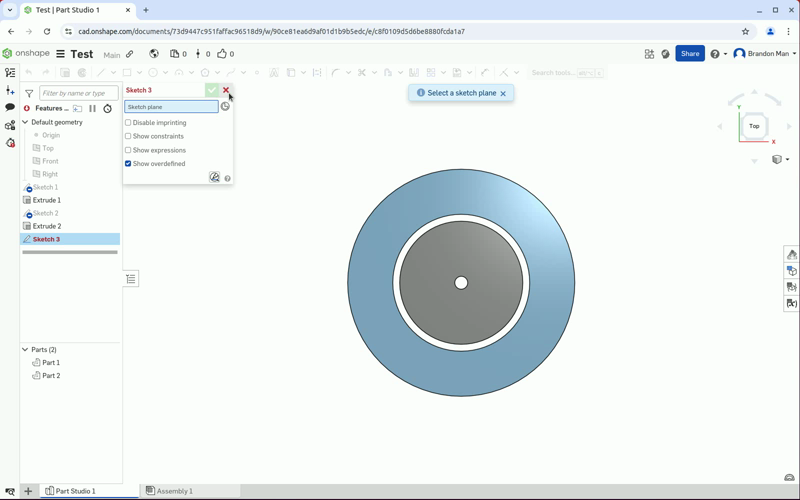
mouse_move(73, 150)
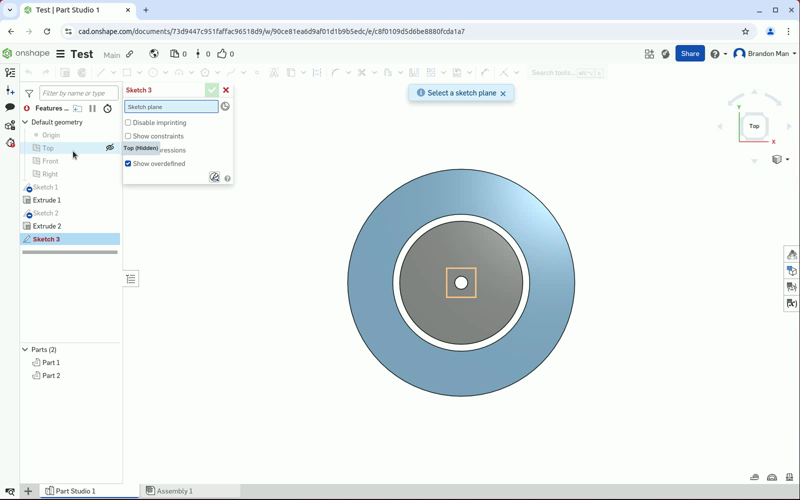
click(73, 150)
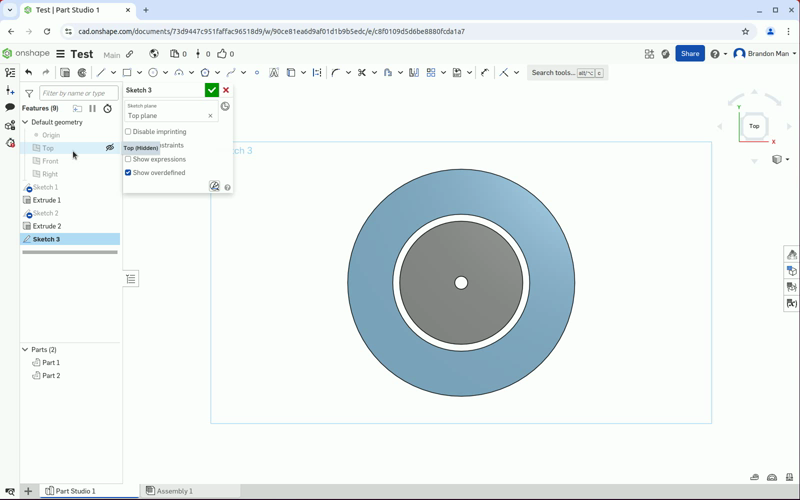
mouse_move(73, 352)
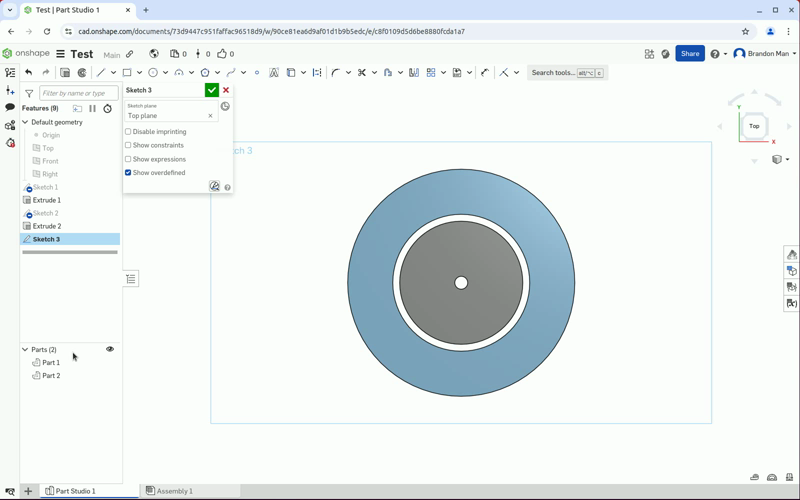
key(y)
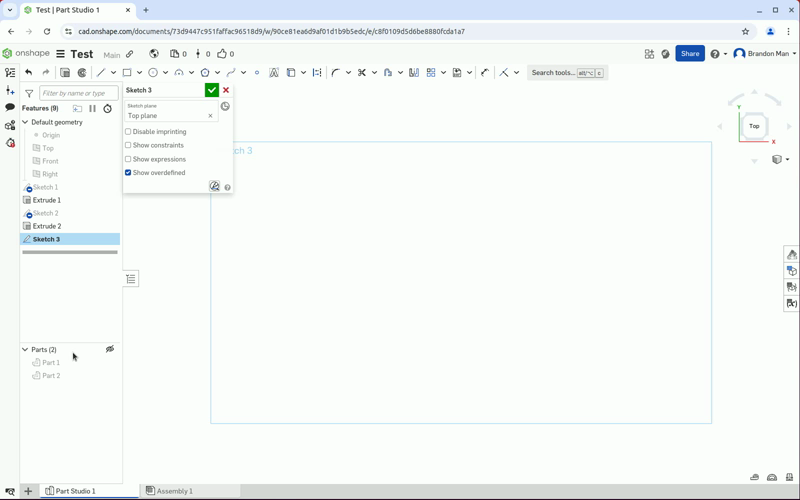
key(c)
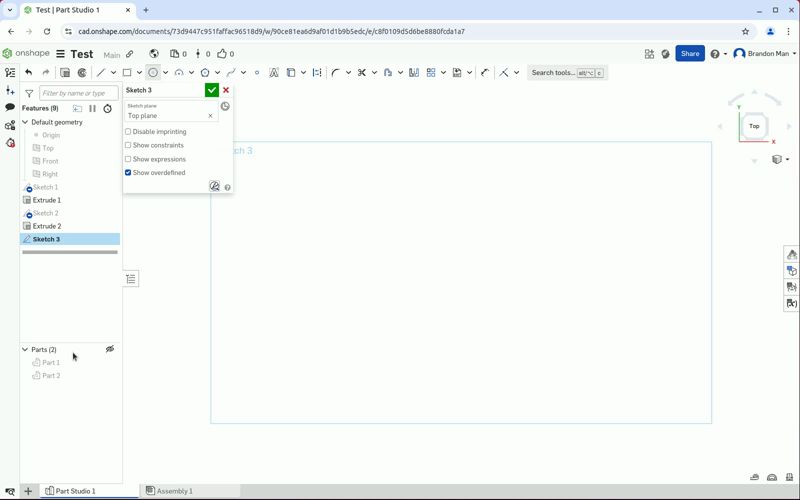
key_down(shift)
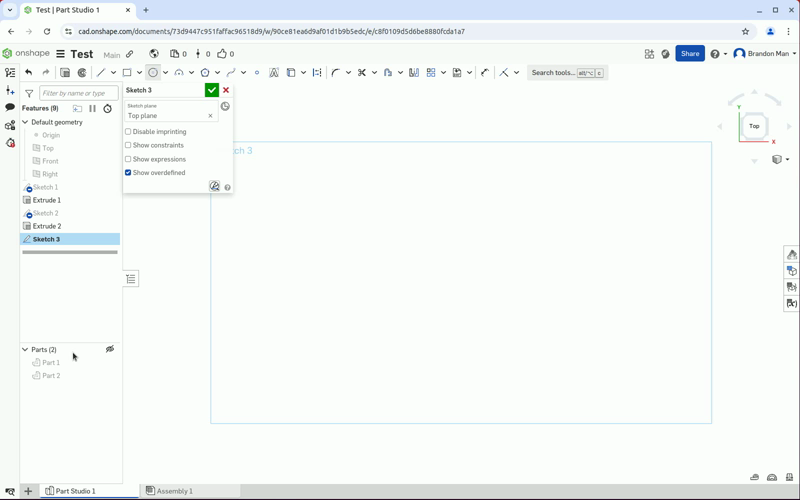
mouse_move(461, 282)
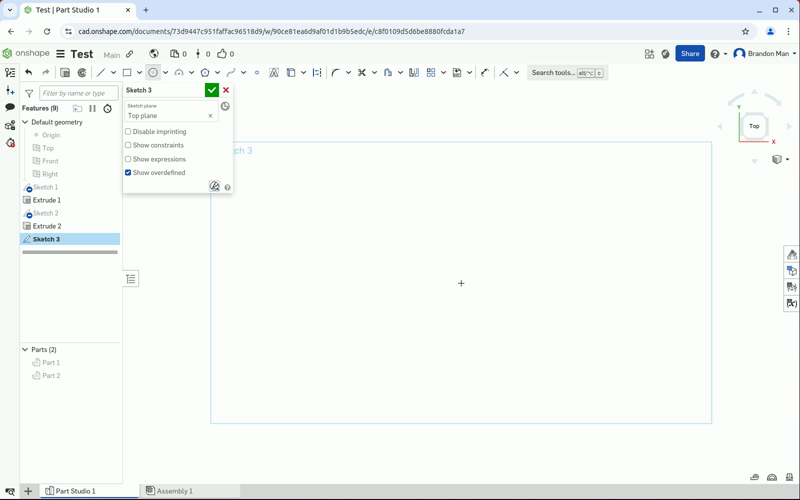
click(461, 282)
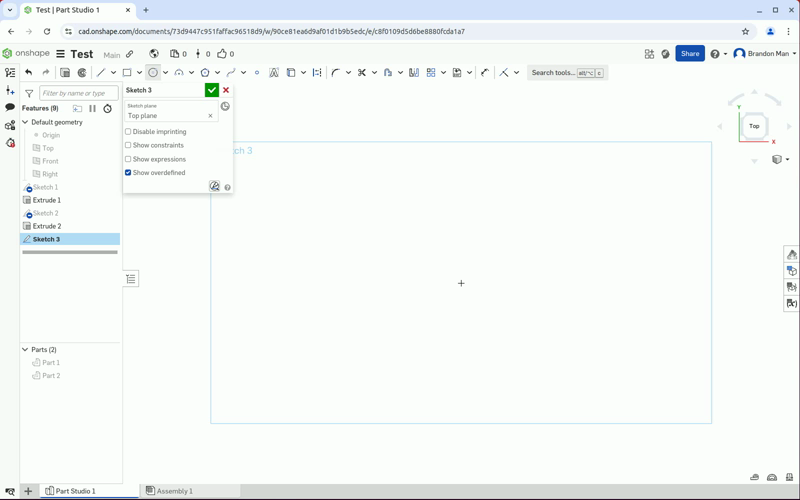
key_up(shift)
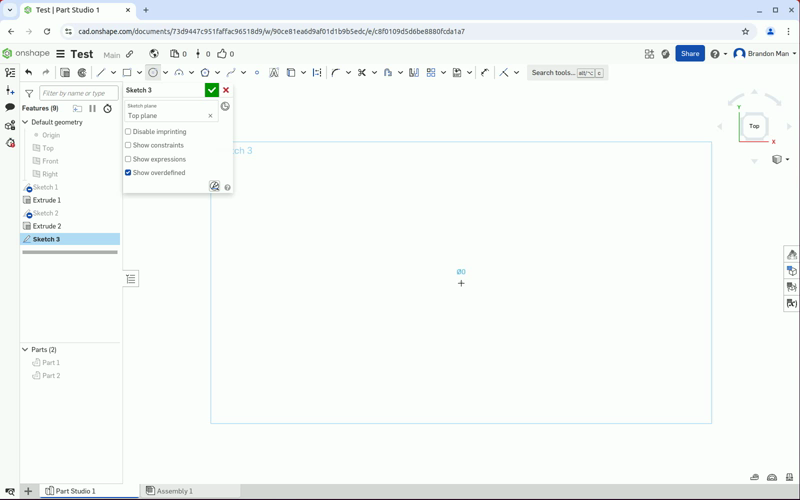
mouse_move(531, 282)
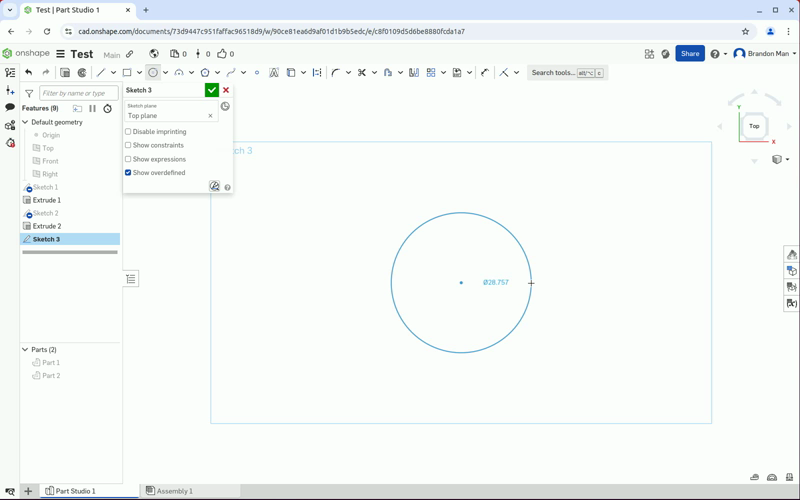
click(531, 282)
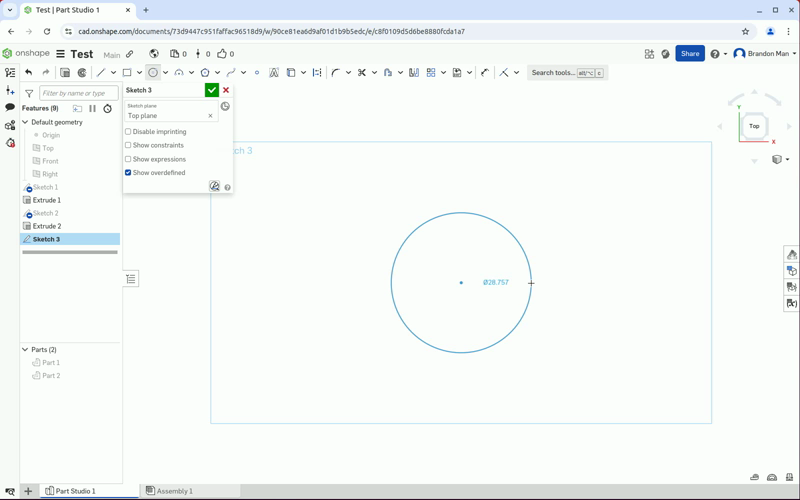
key(esc)
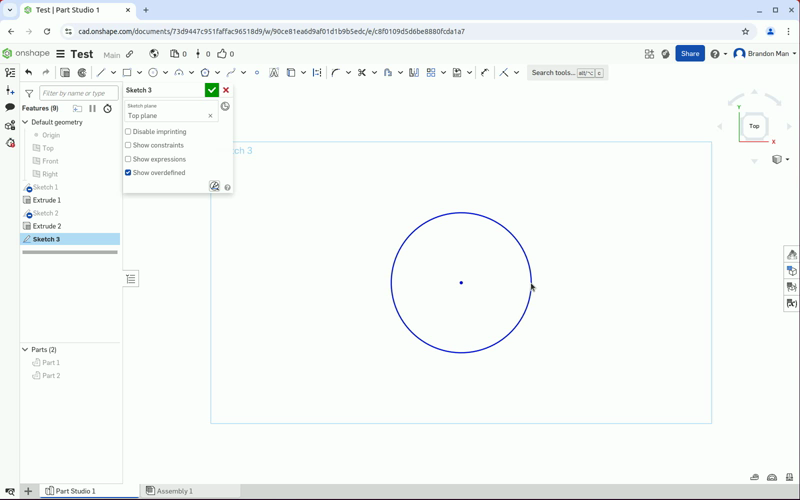
key(c)
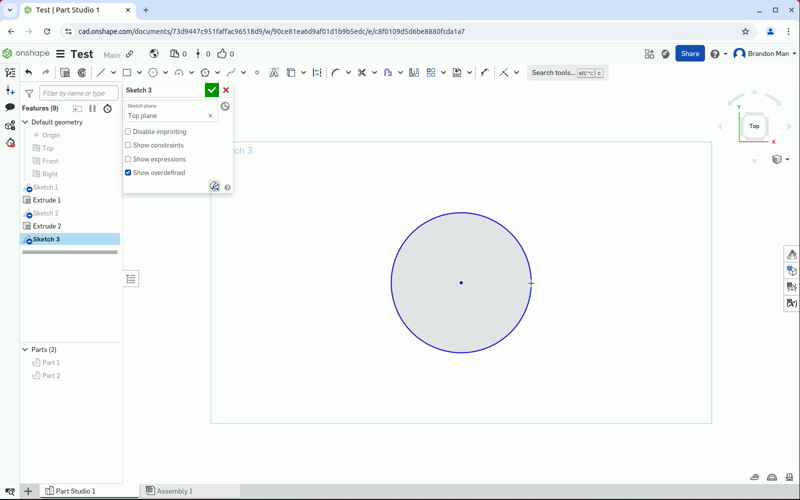
key_down(shift)
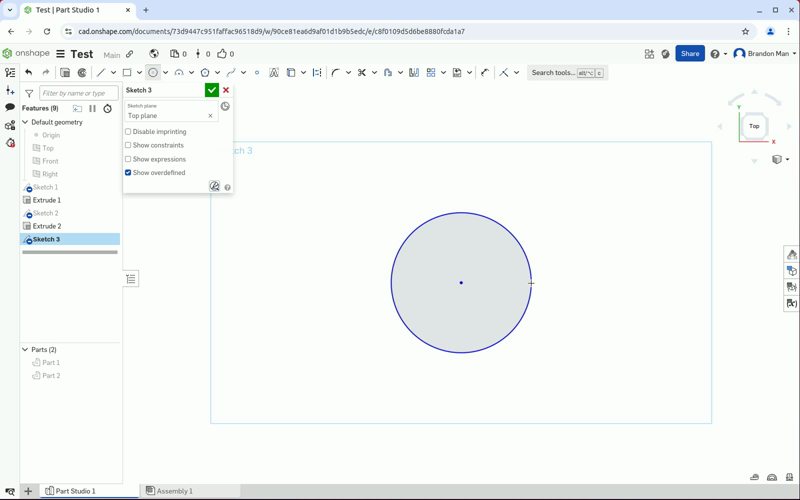
mouse_move(461, 282)
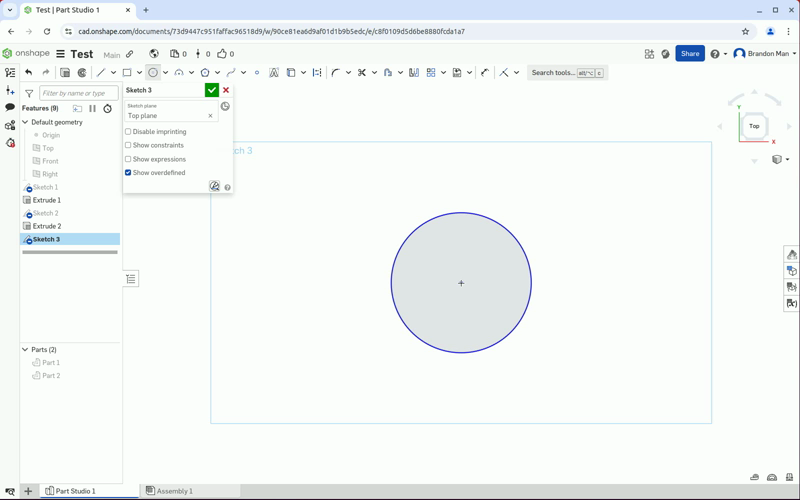
click(461, 282)
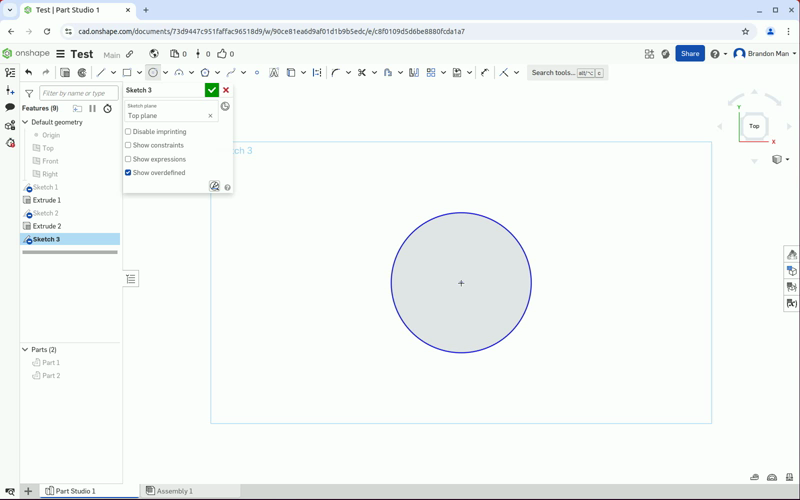
key_up(shift)
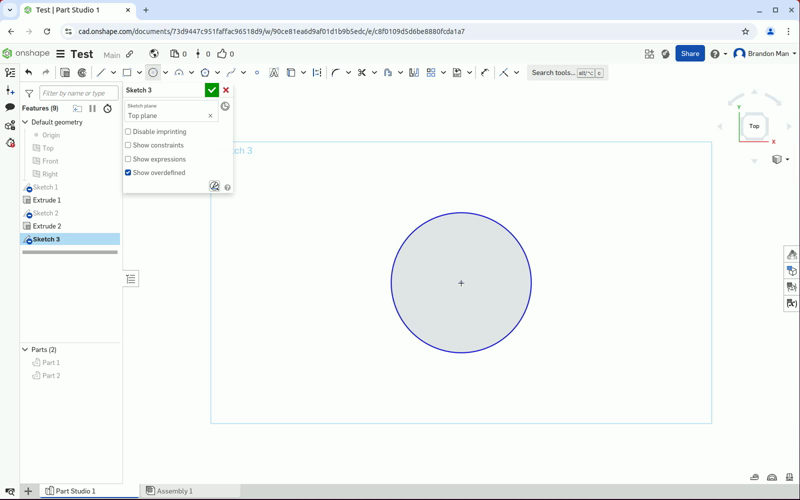
mouse_move(523, 282)
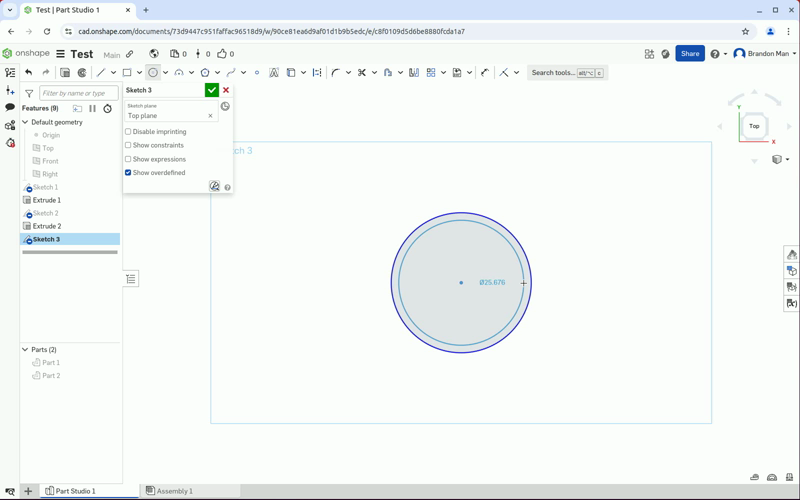
click(523, 282)
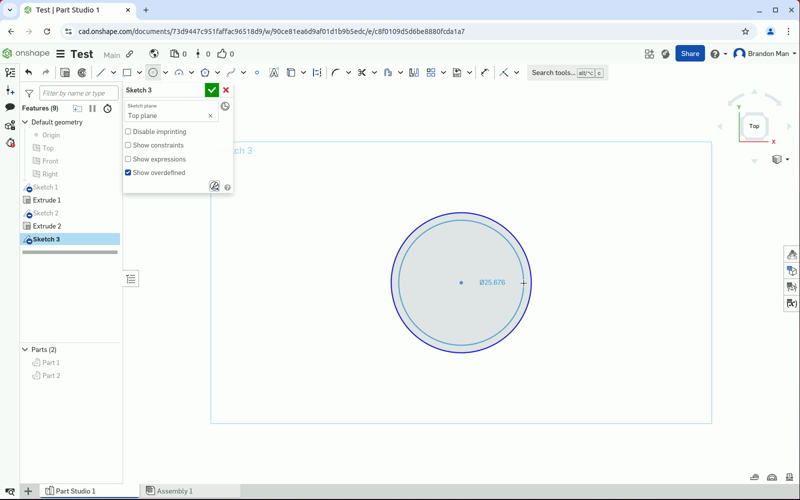
key(esc)
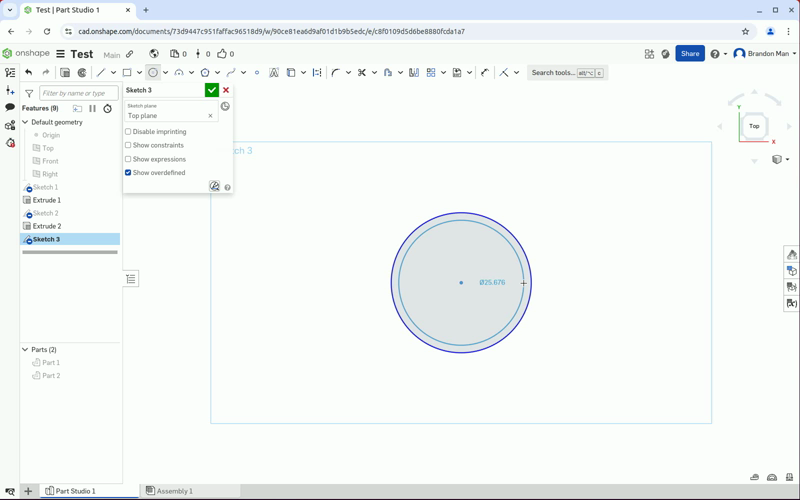
mouse_move(502, 334)
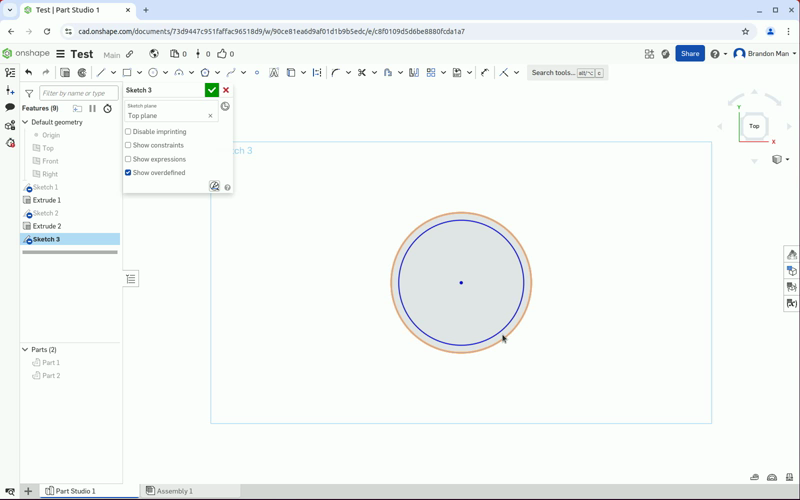
click(502, 334)
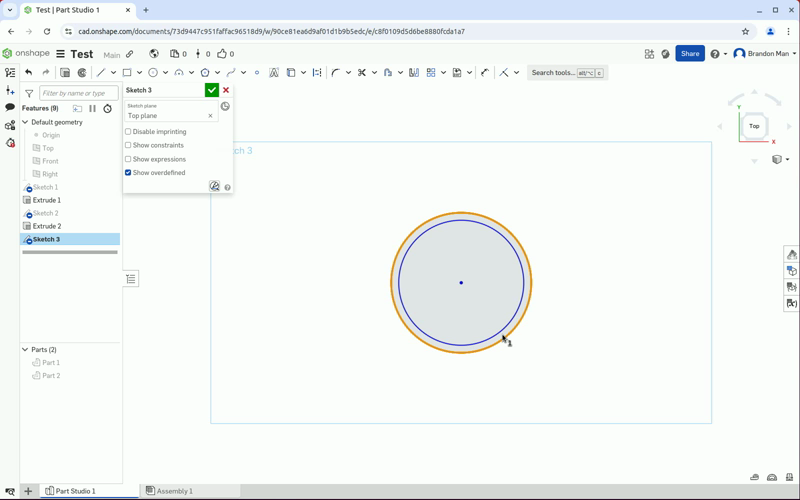
mouse_move(73, 352)
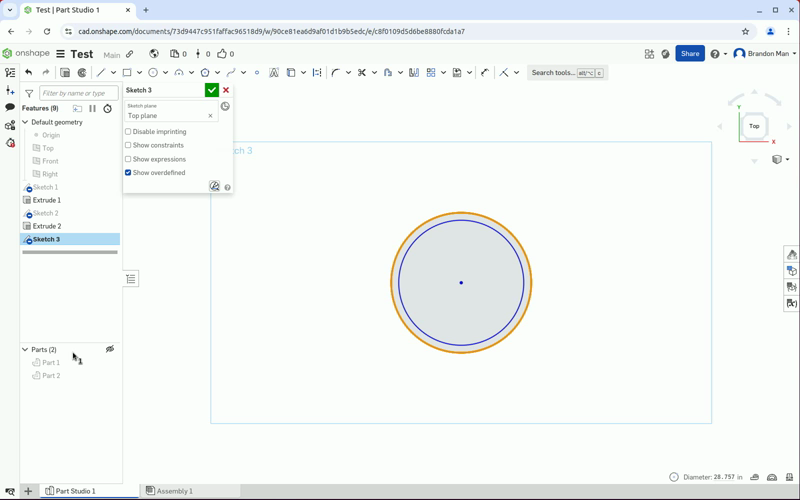
key(shift+y)
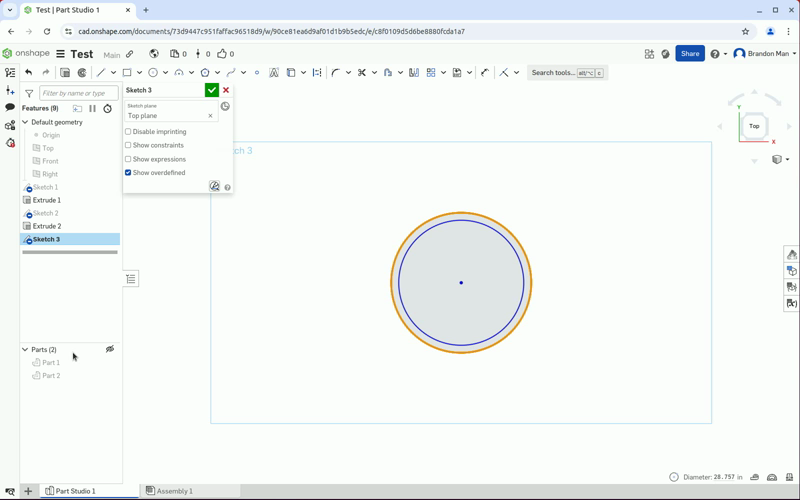
key(shift+e)
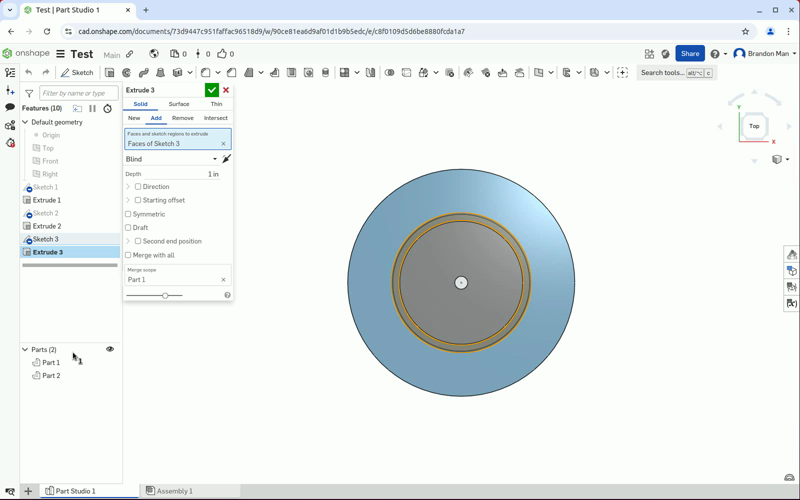
mouse_move(143, 106)
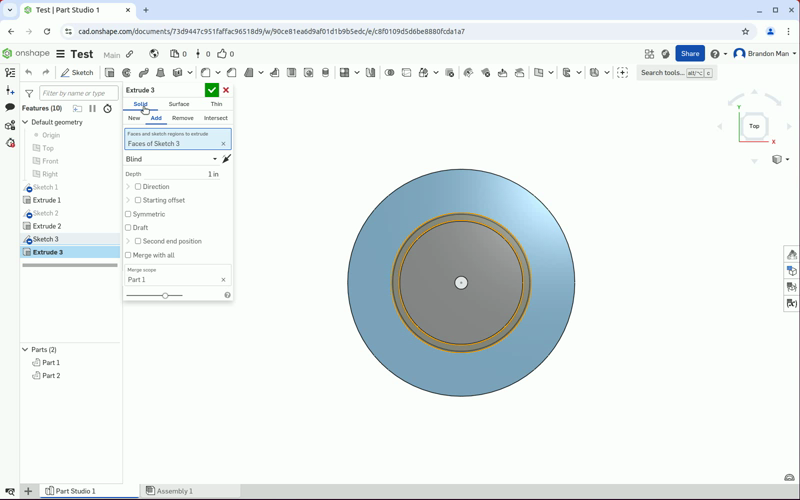
click(143, 106)
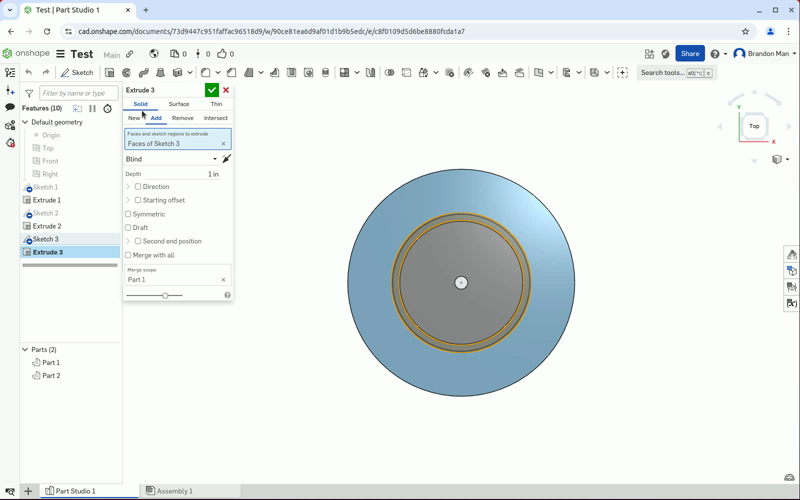
mouse_move(137, 120)
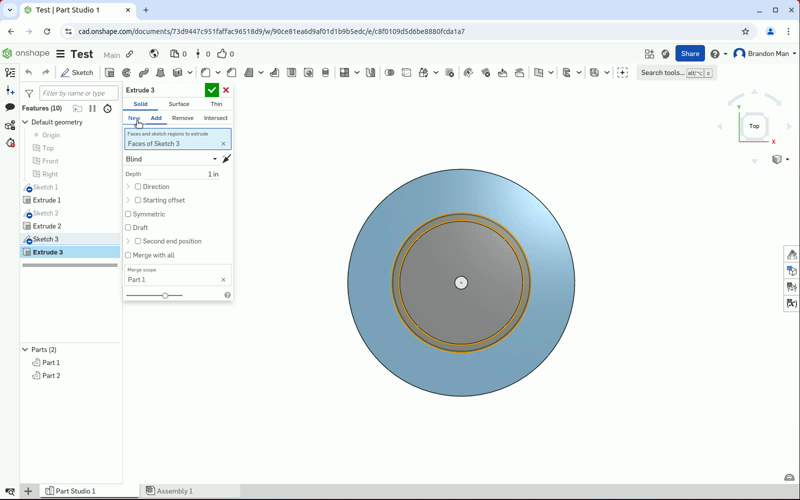
click(137, 120)
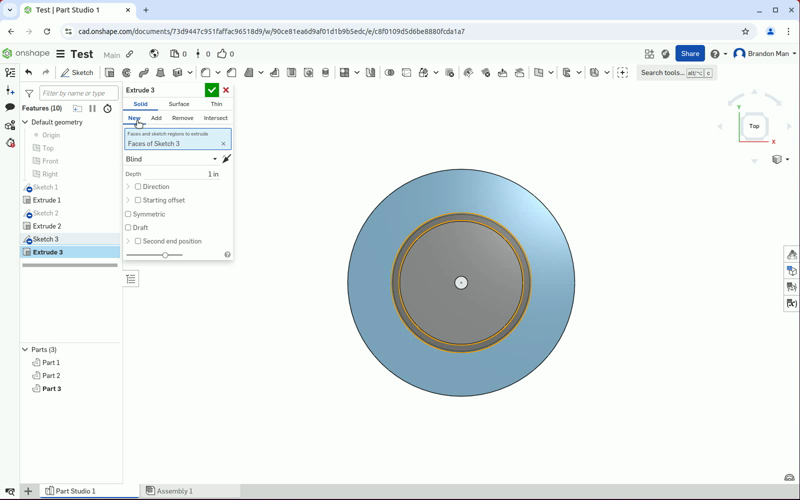
key(tab, 4)
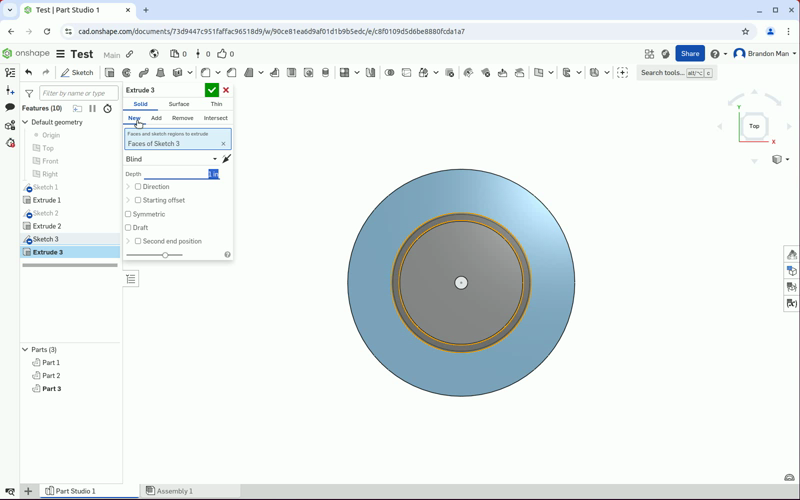
text(1.685)
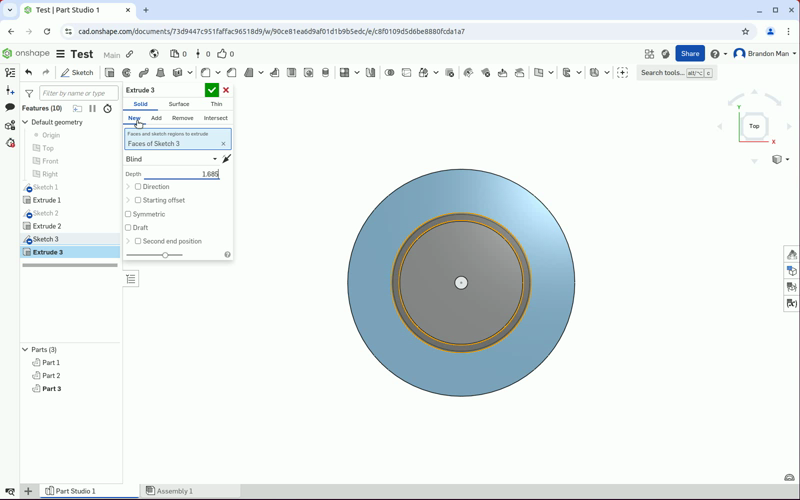
key(enter)
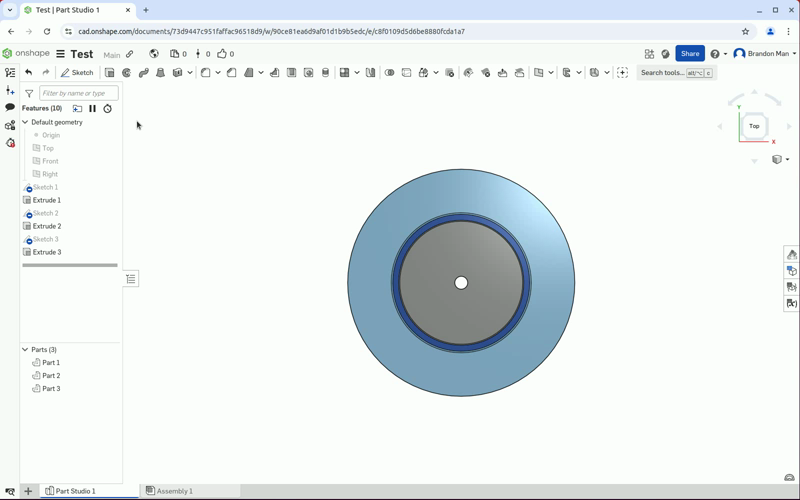
key(shift+h)
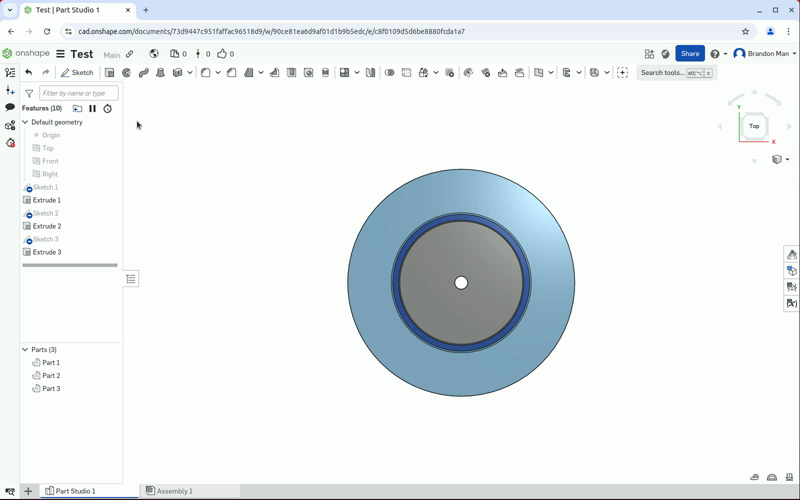
key(shift+h)
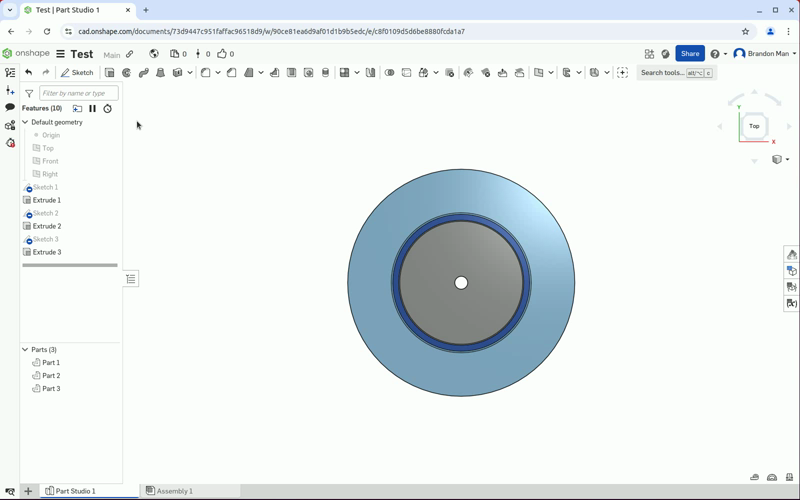
mouse_move(73, 189)
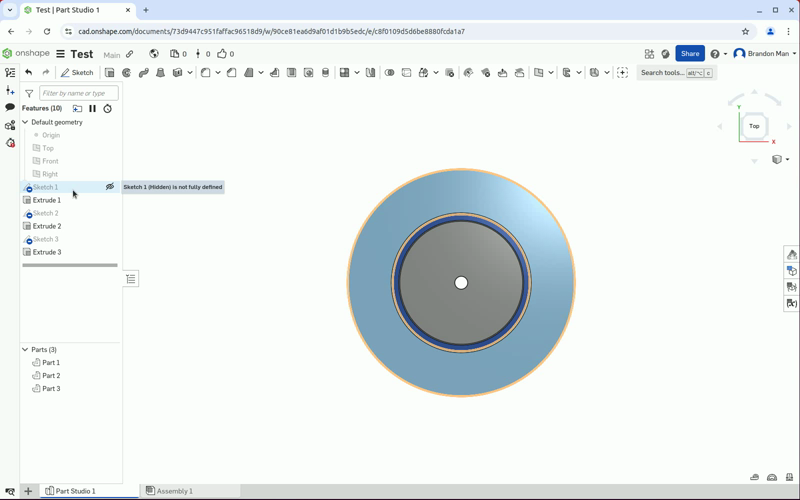
click(73, 189)
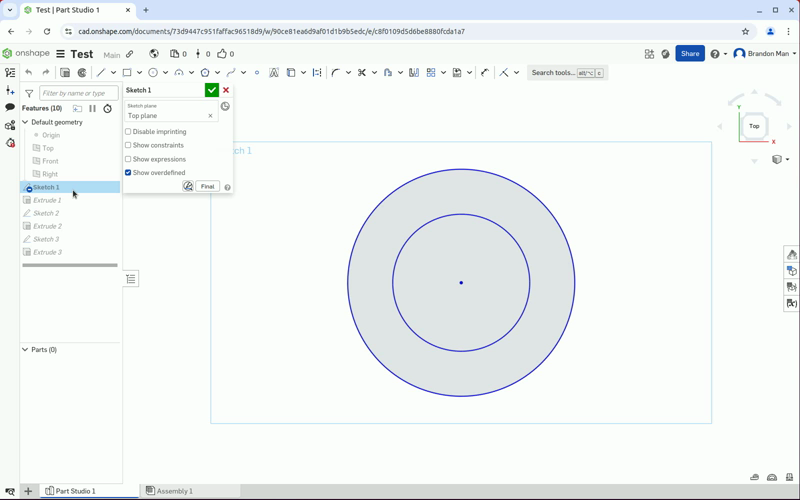
mouse_move(229, 92)
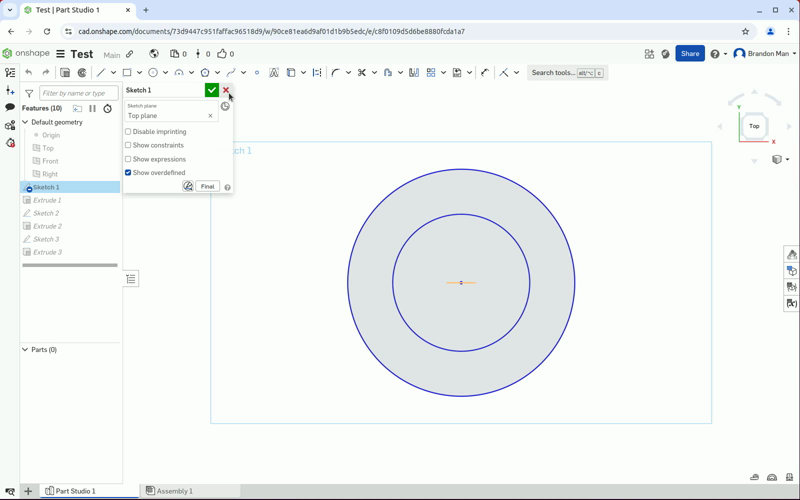
click(229, 92)
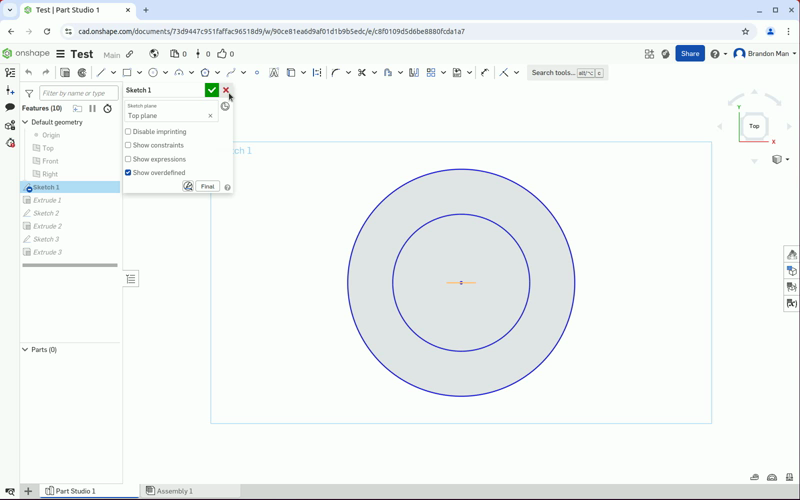
key(shift+s)
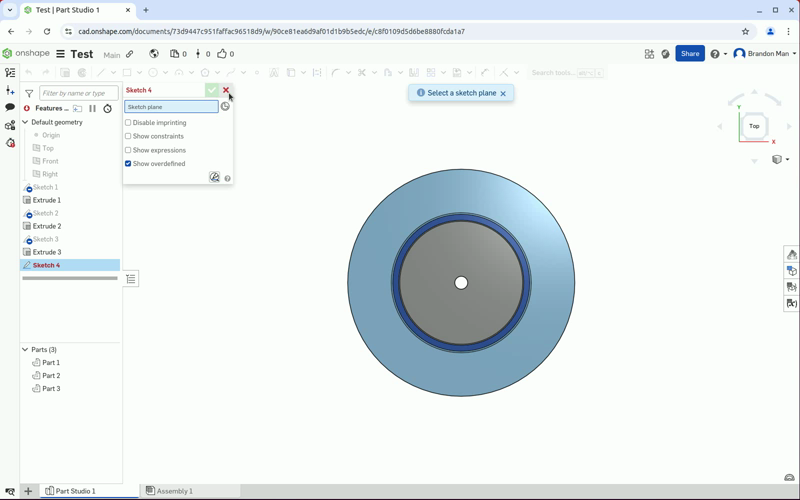
mouse_move(73, 150)
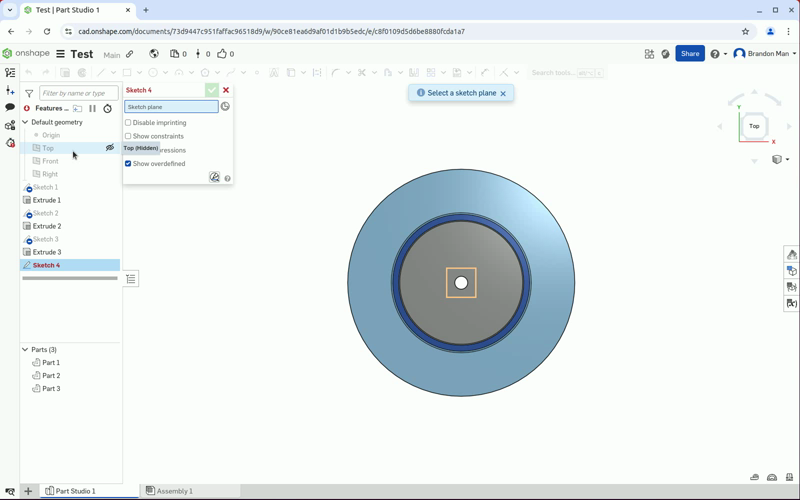
click(73, 150)
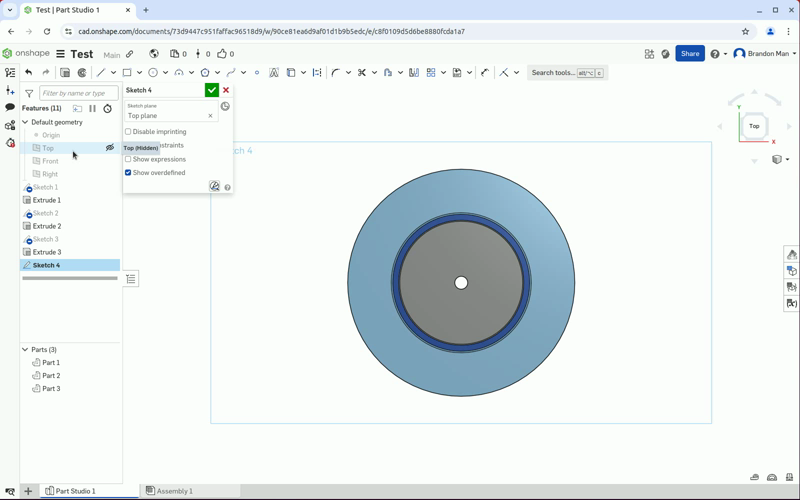
mouse_move(73, 352)
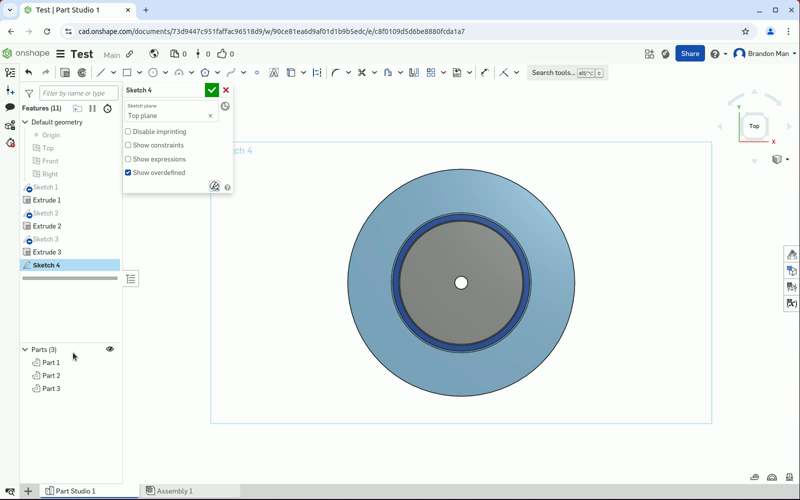
key(y)
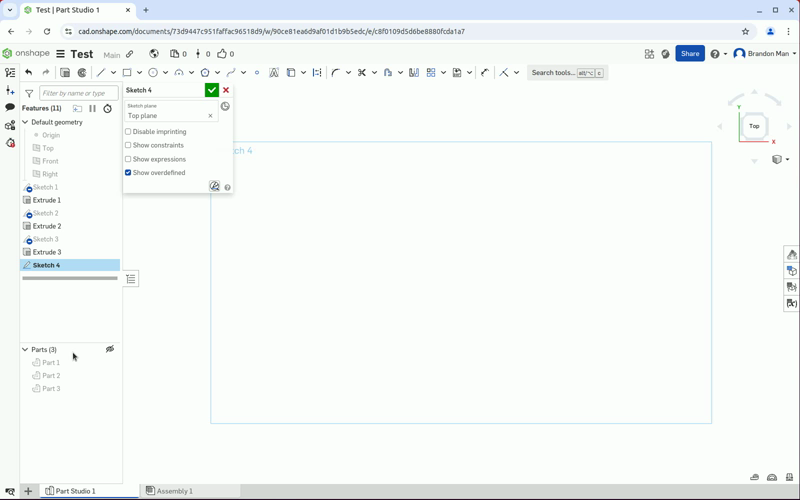
key(c)
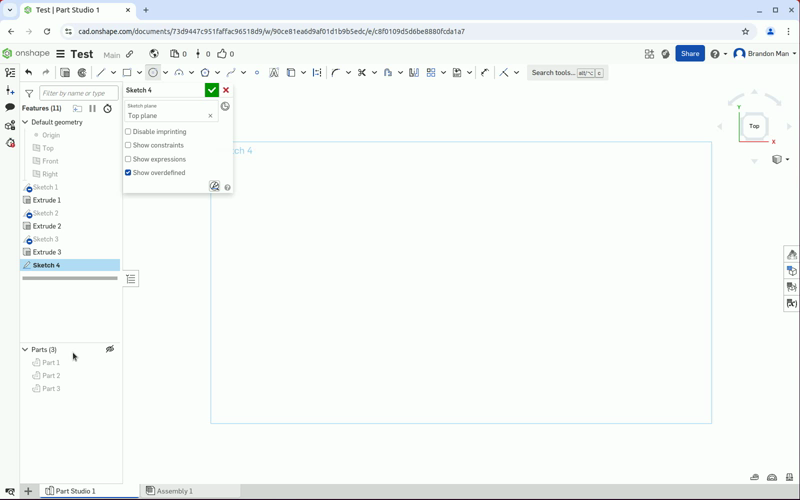
key_down(shift)
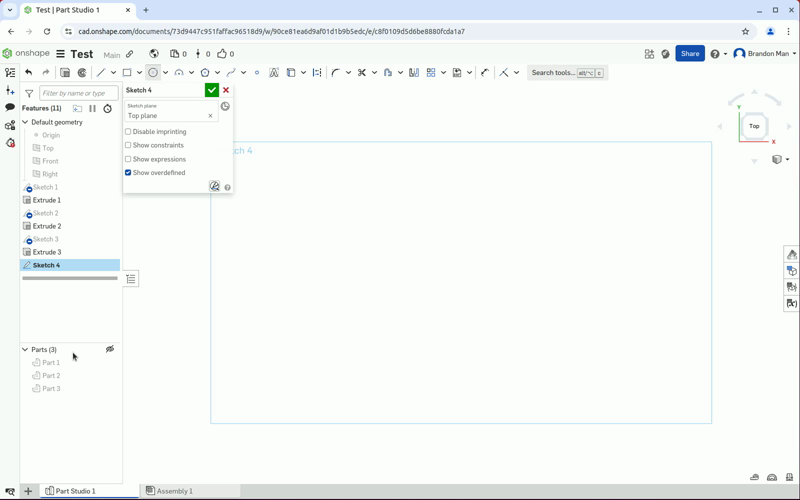
mouse_move(461, 282)
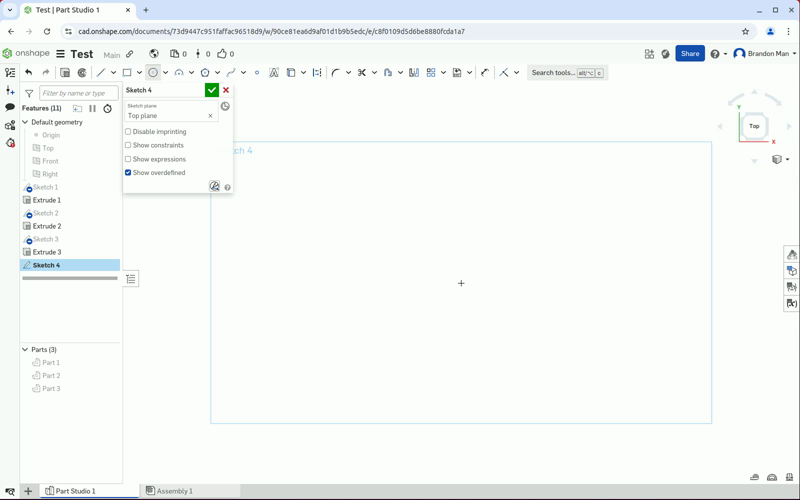
click(461, 282)
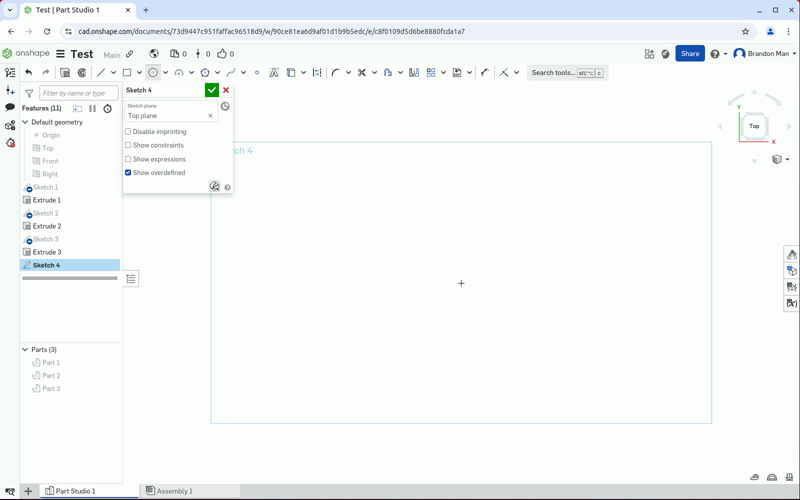
key_up(shift)
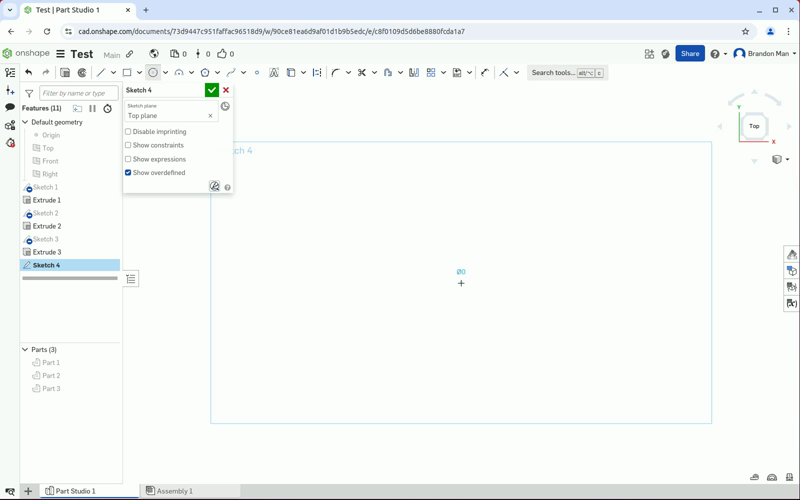
mouse_move(531, 282)
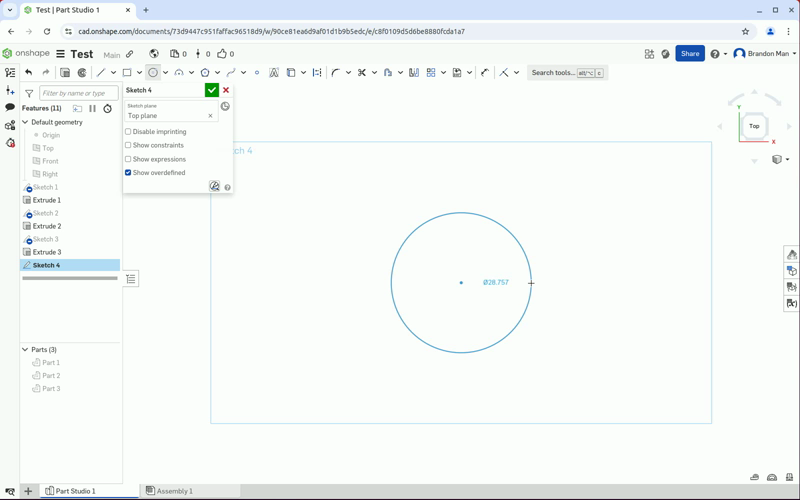
click(531, 282)
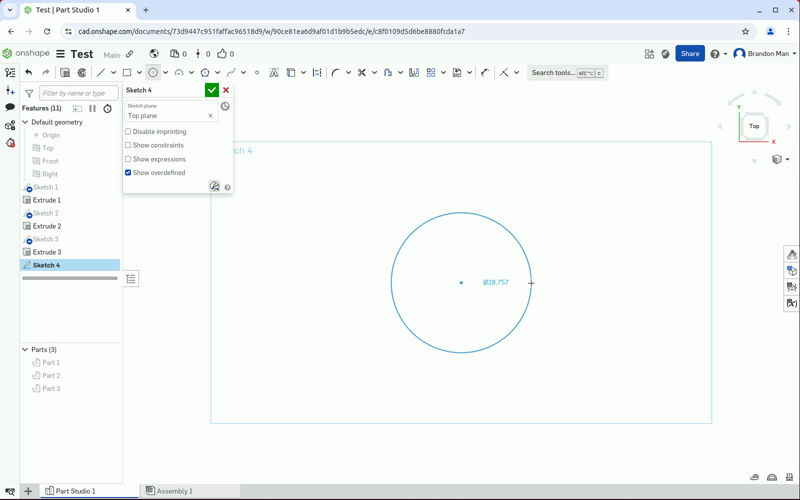
key(esc)
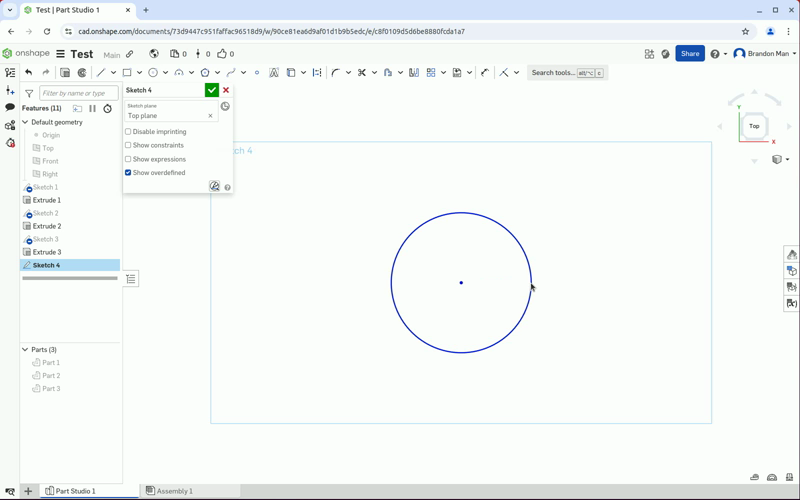
key(c)
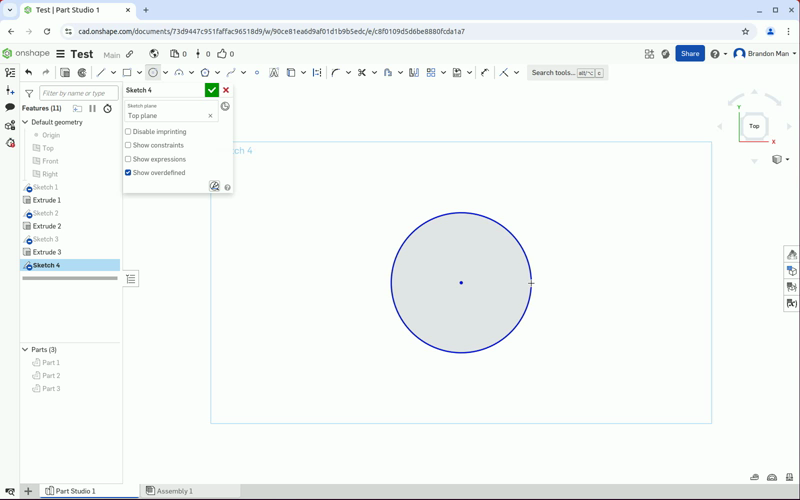
key_down(shift)
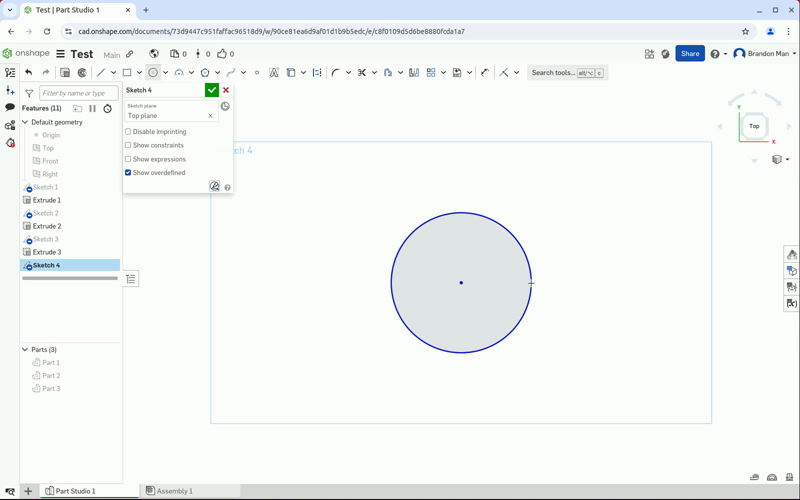
mouse_move(461, 282)
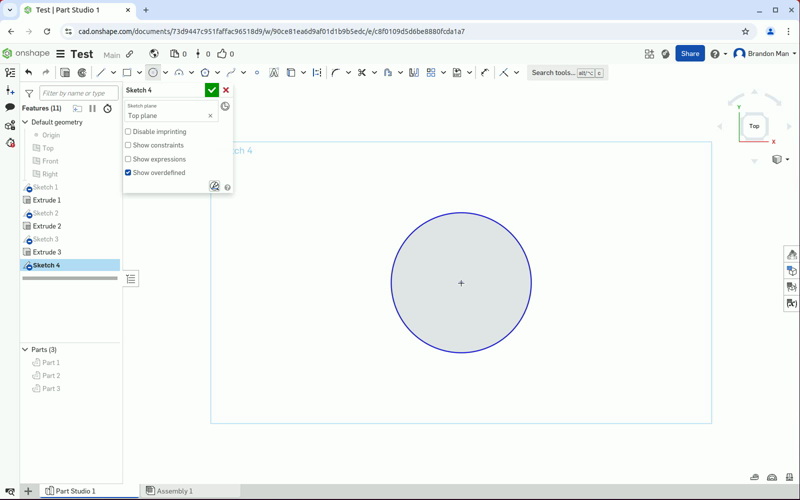
click(461, 282)
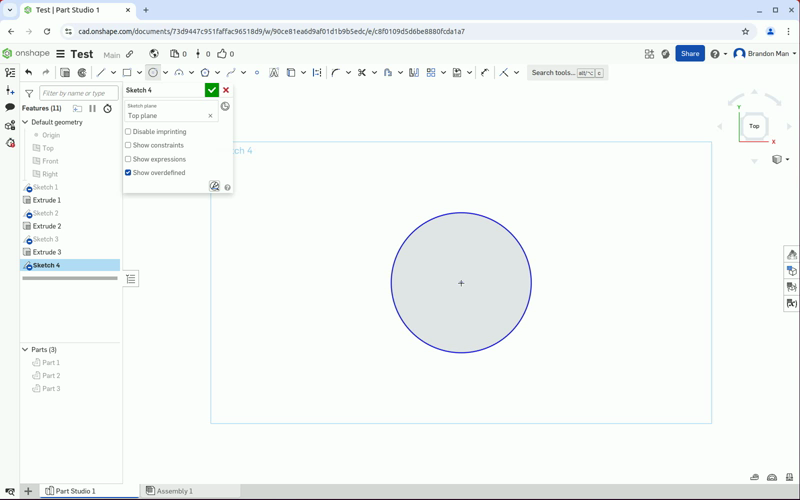
key_up(shift)
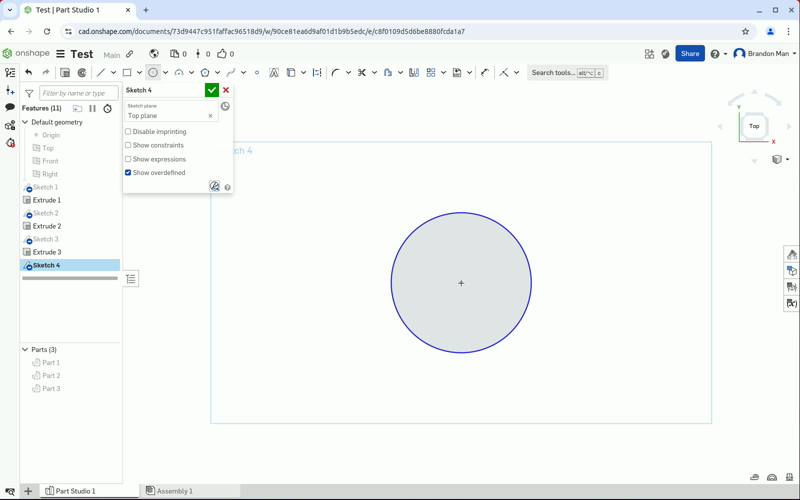
mouse_move(523, 282)
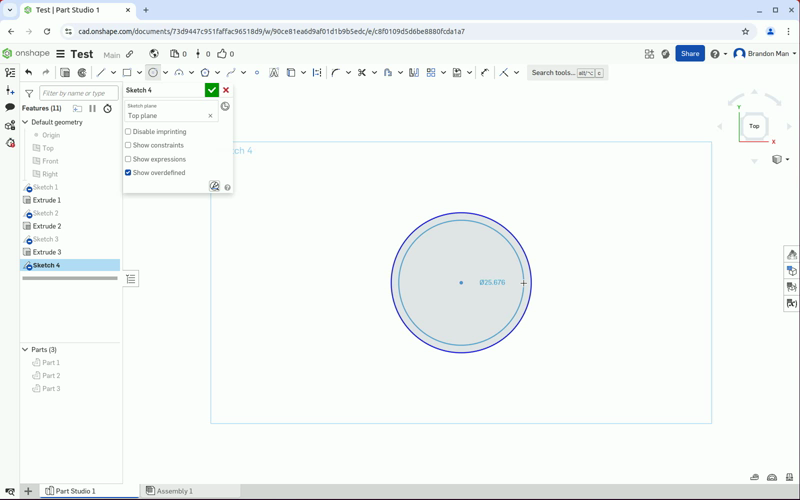
click(523, 282)
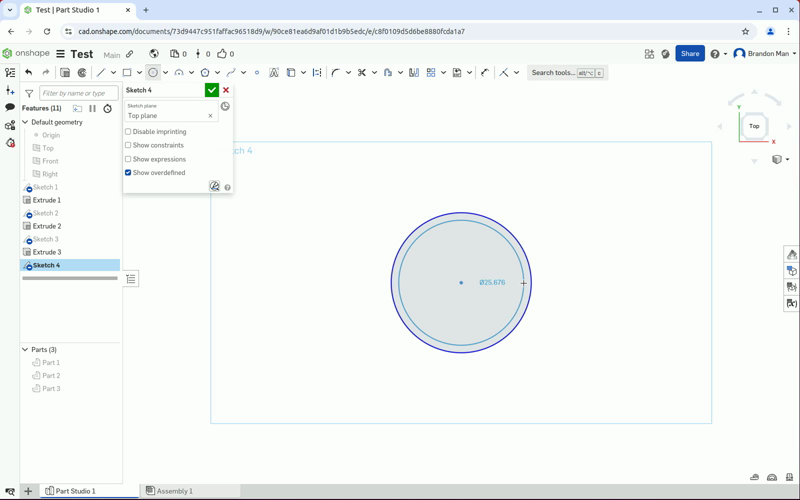
key(esc)
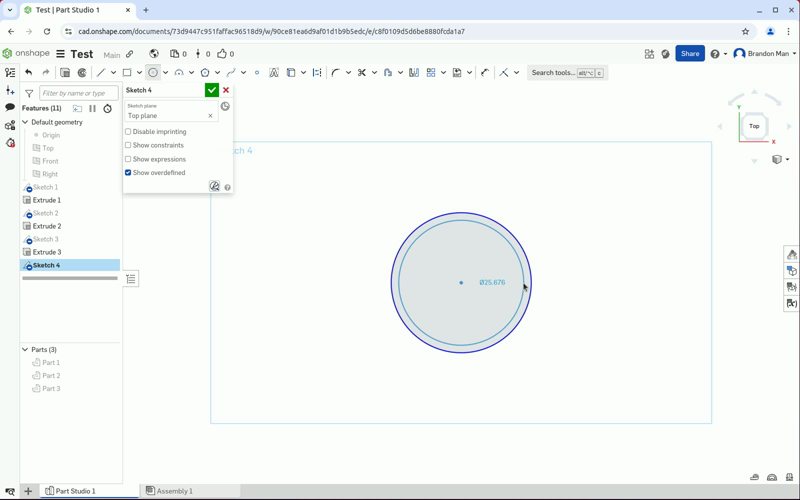
mouse_move(432, 342)
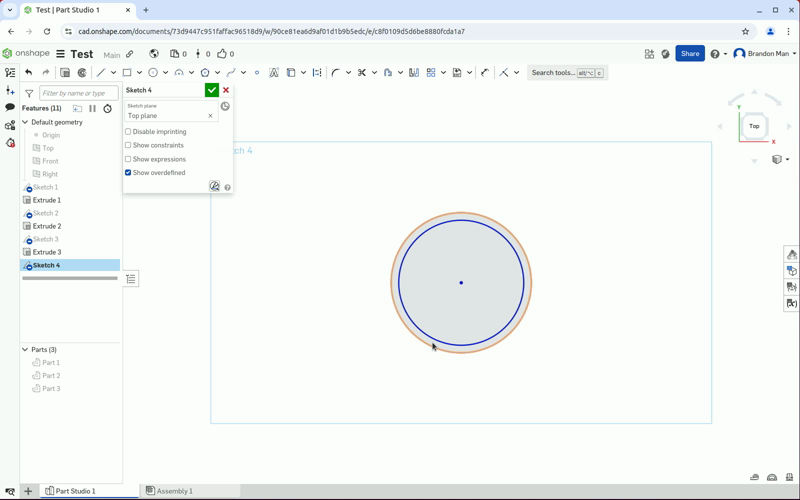
click(432, 342)
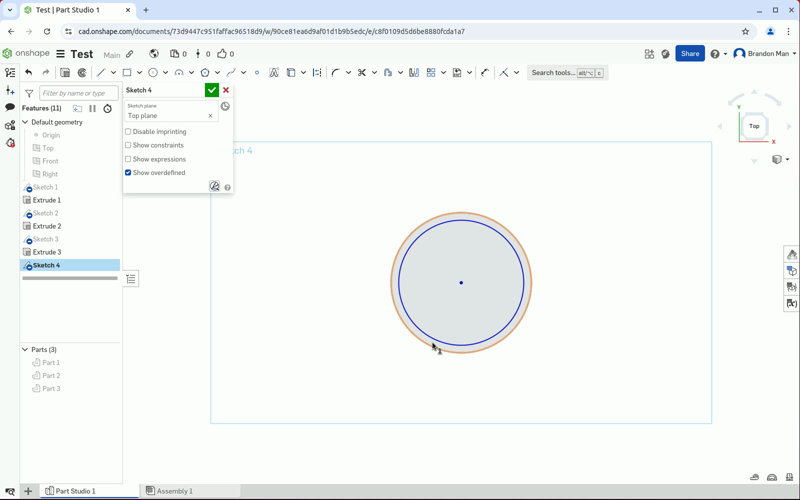
mouse_move(73, 352)
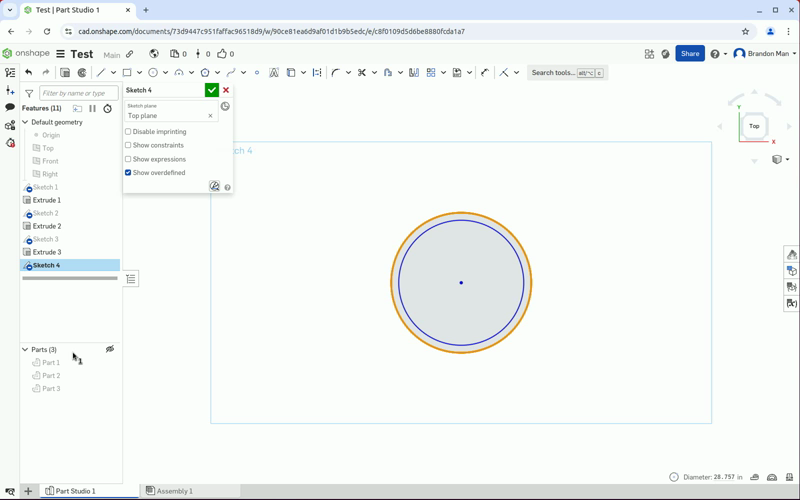
key(shift+y)
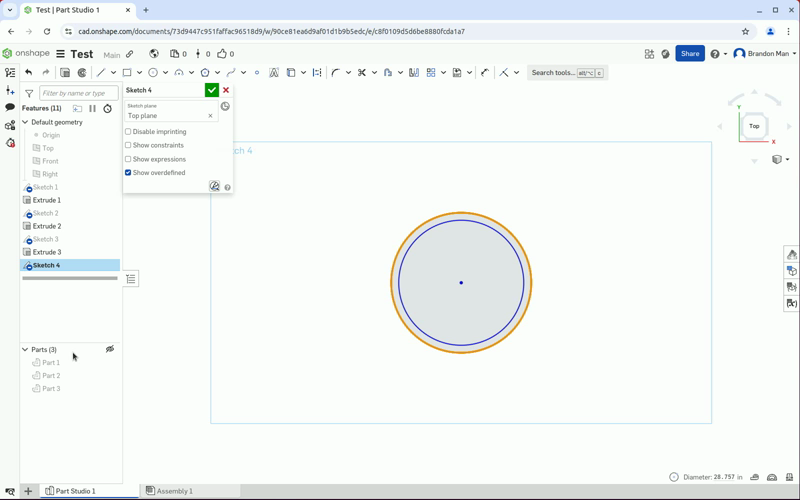
key(shift+e)
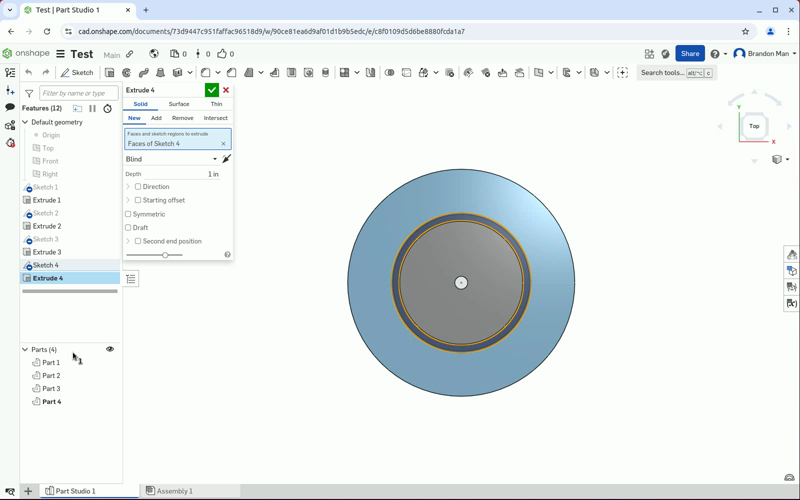
mouse_move(143, 106)
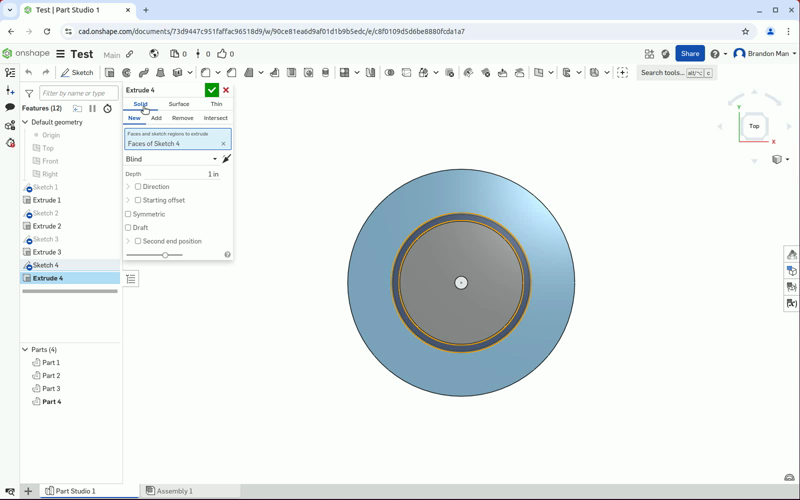
click(143, 106)
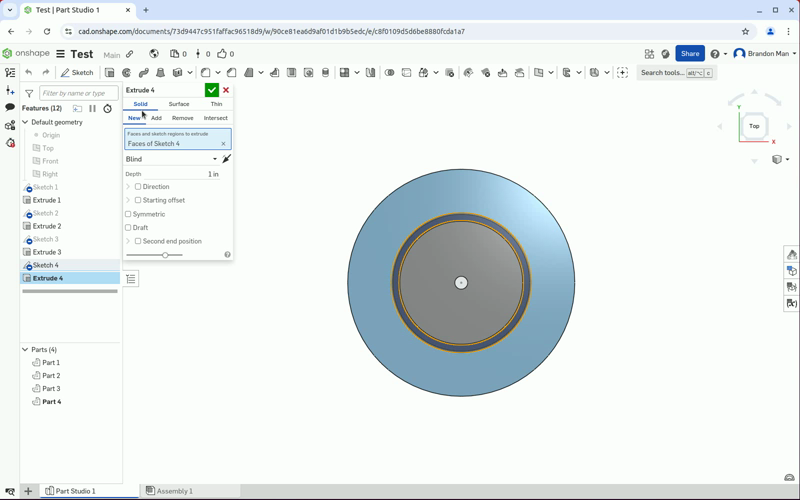
mouse_move(137, 120)
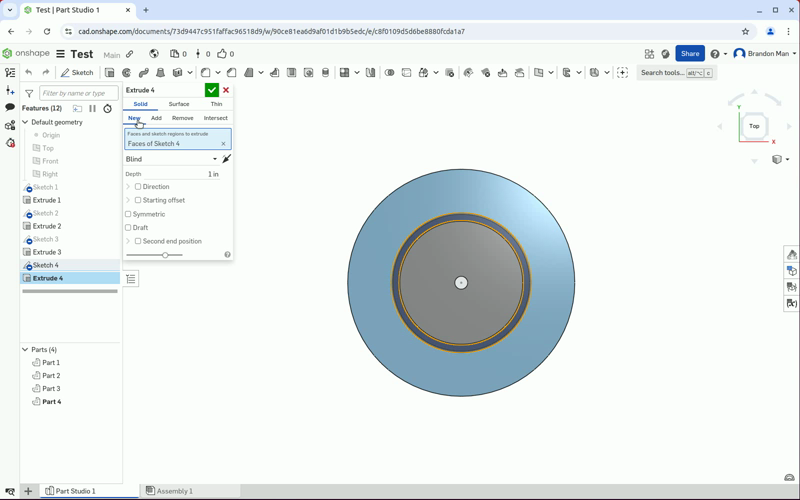
click(137, 120)
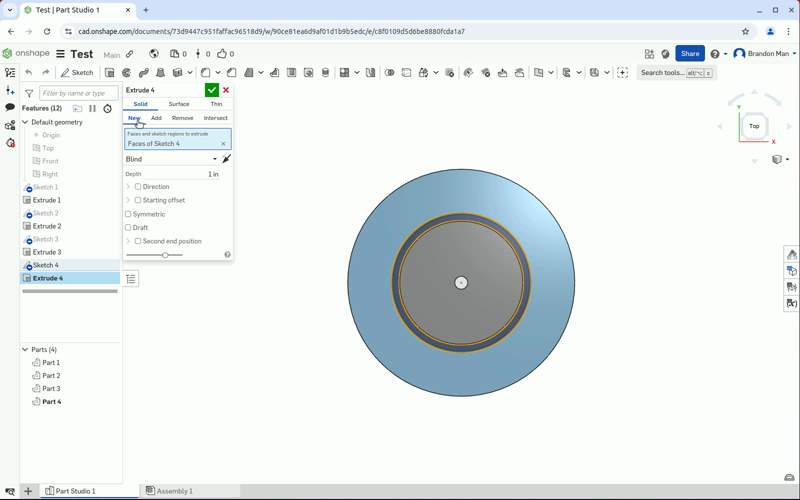
key(tab, 4)
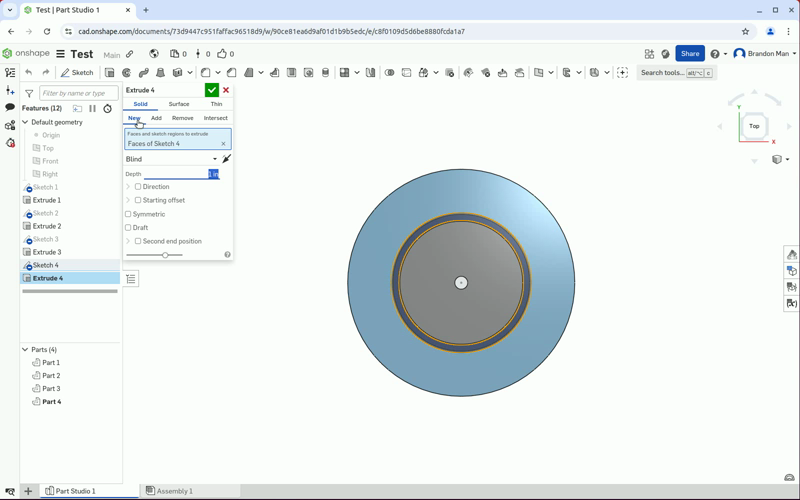
text(17.331)
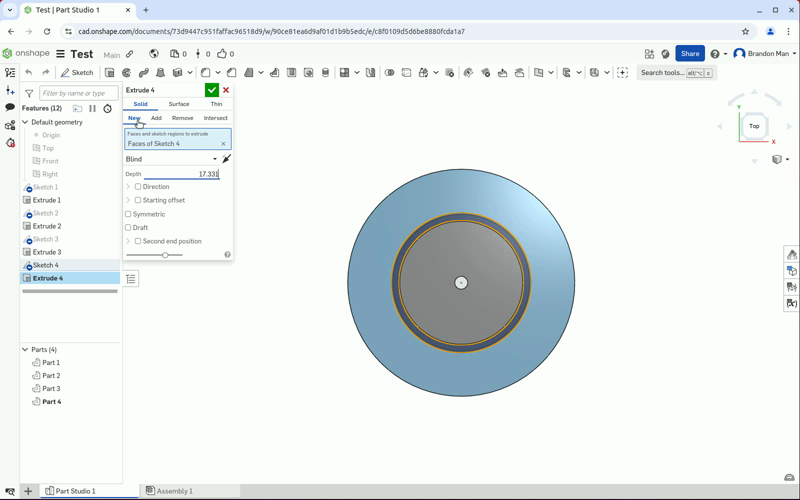
key(enter)
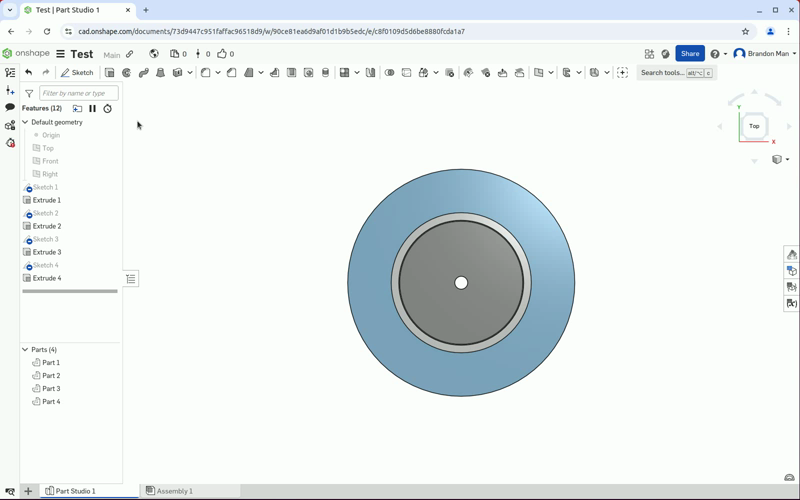
key(shift+h)
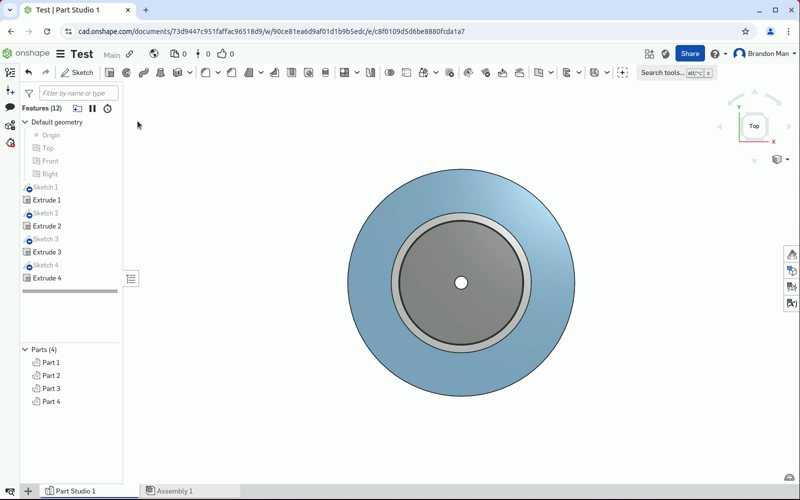
key(shift+h)
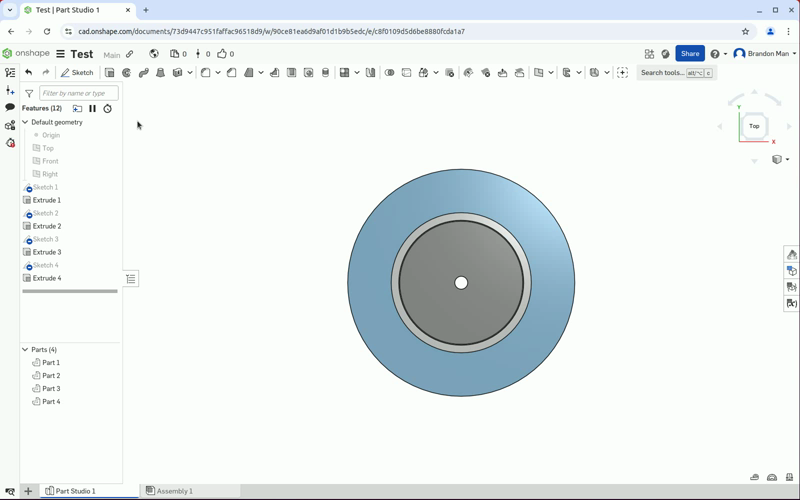
mouse_move(73, 189)
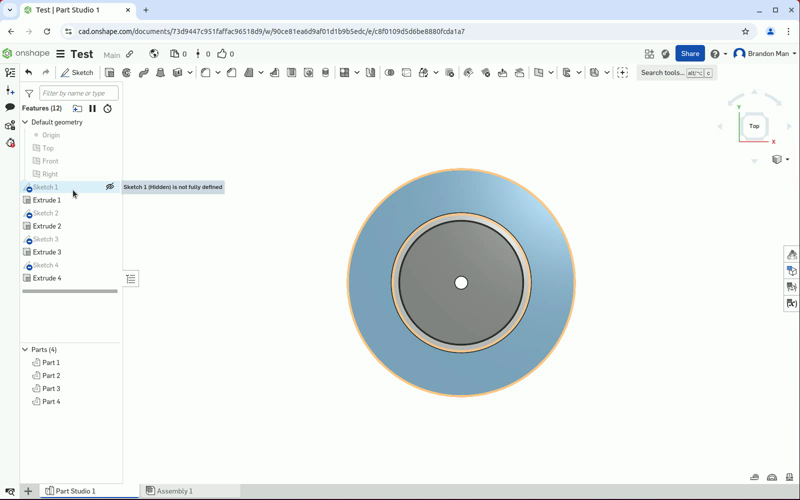
click(73, 189)
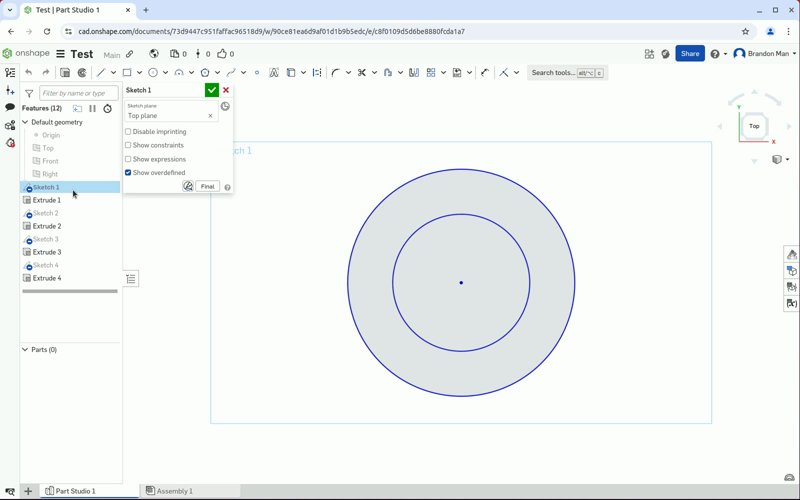
mouse_move(229, 92)
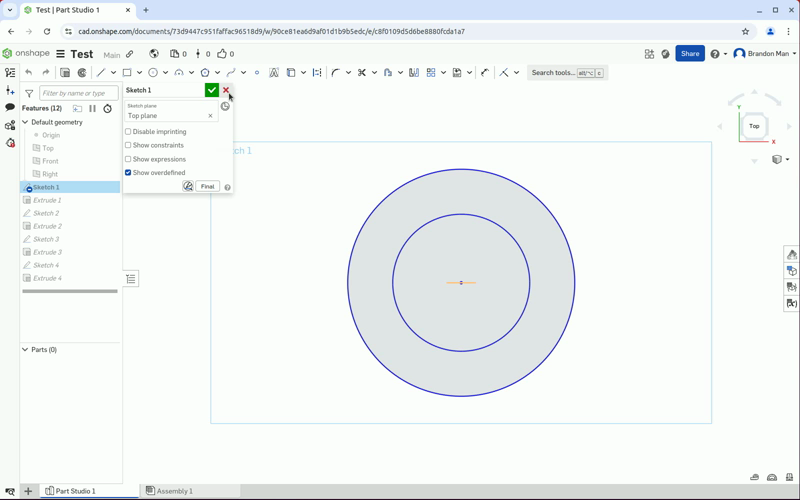
click(229, 92)
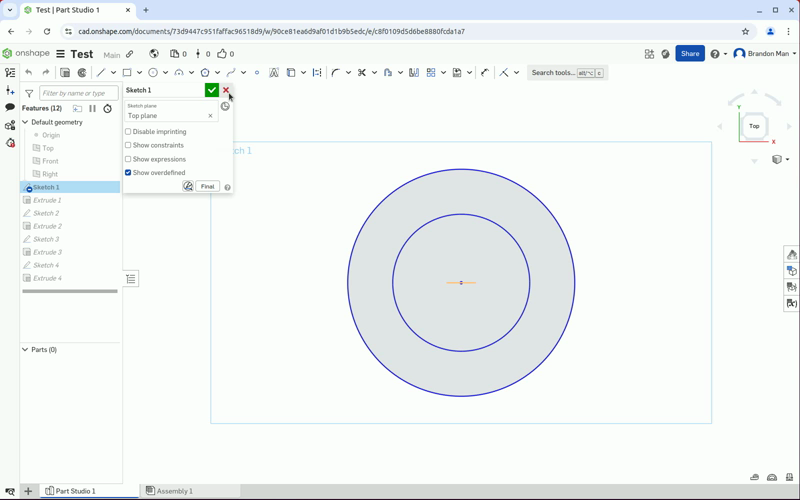
key(shift+s)
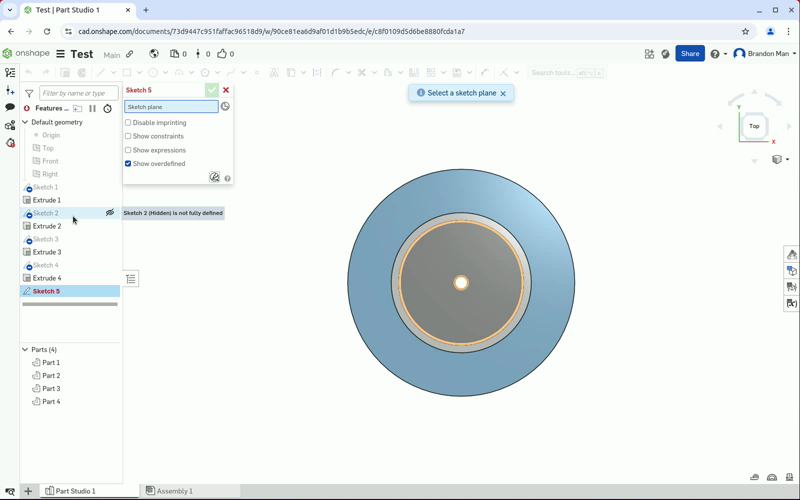
scroll(3)
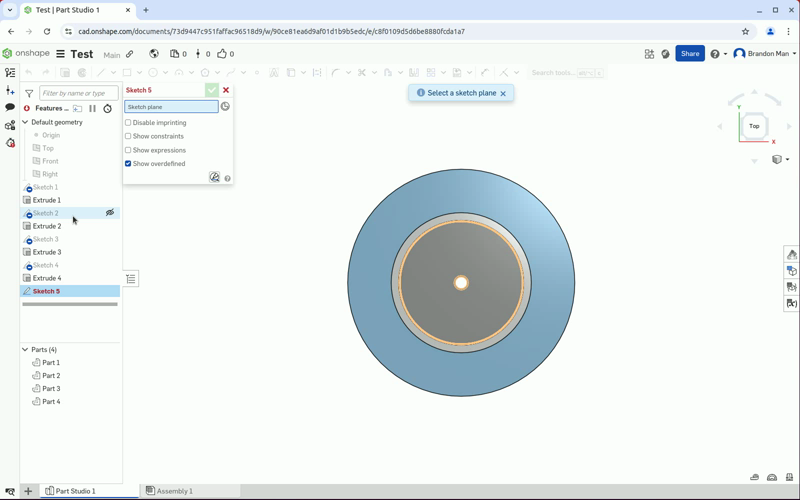
mouse_move(73, 150)
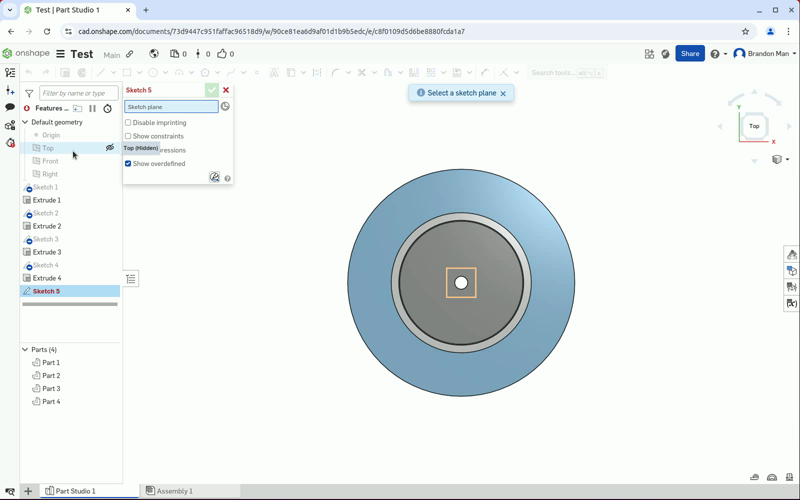
click(73, 150)
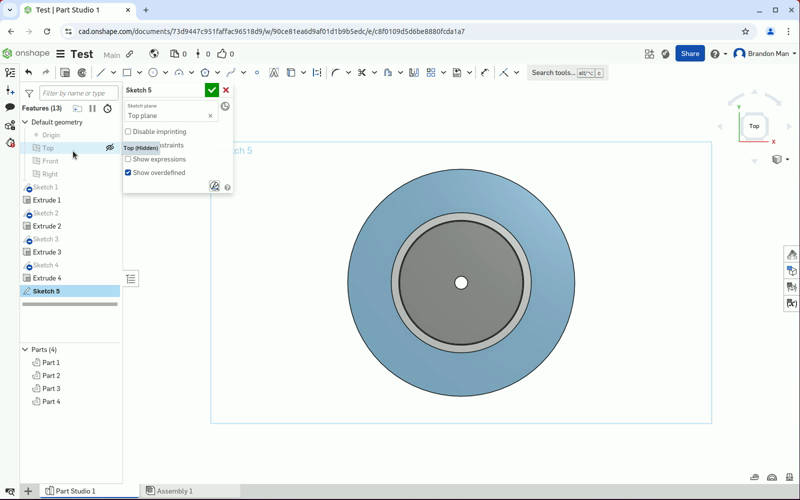
mouse_move(73, 352)
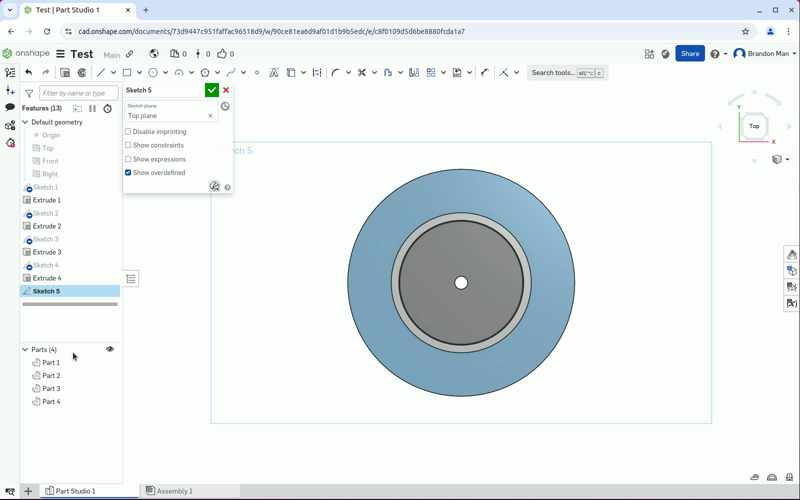
key(y)
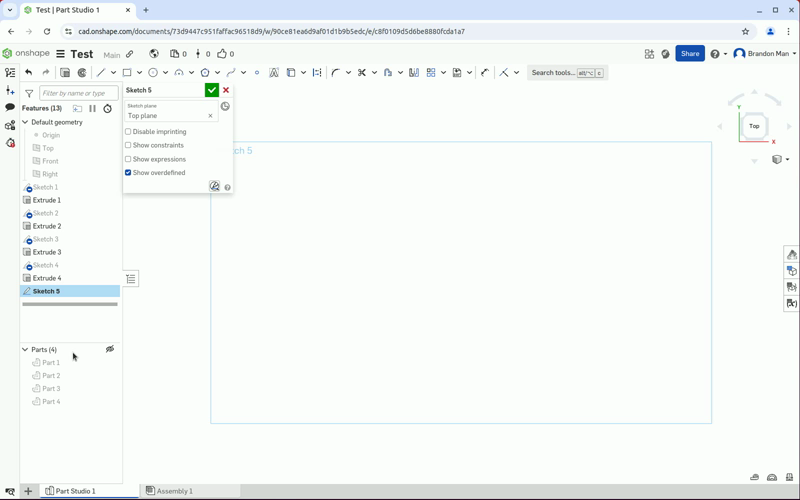
key(c)
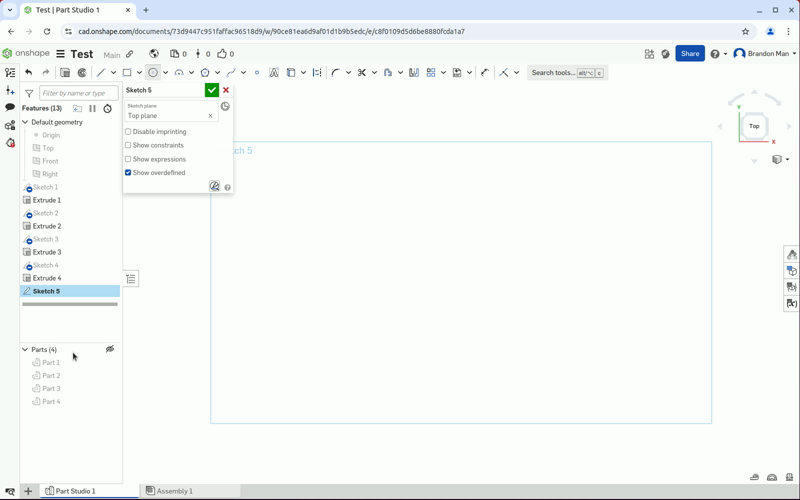
key_down(shift)
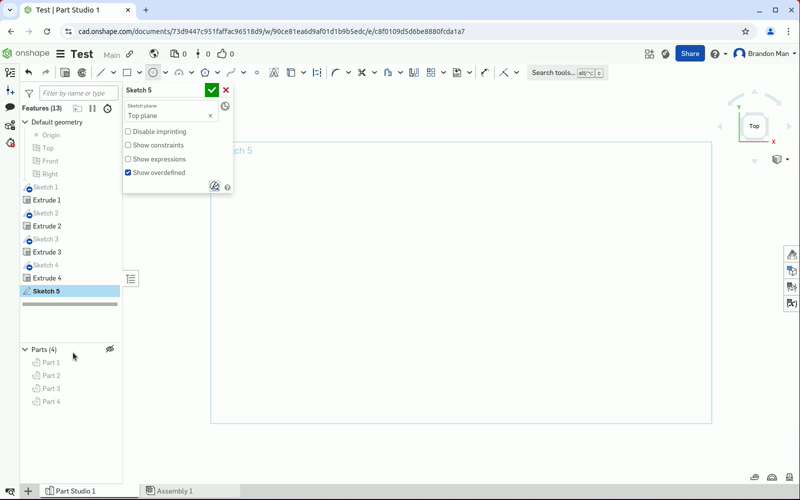
mouse_move(461, 282)
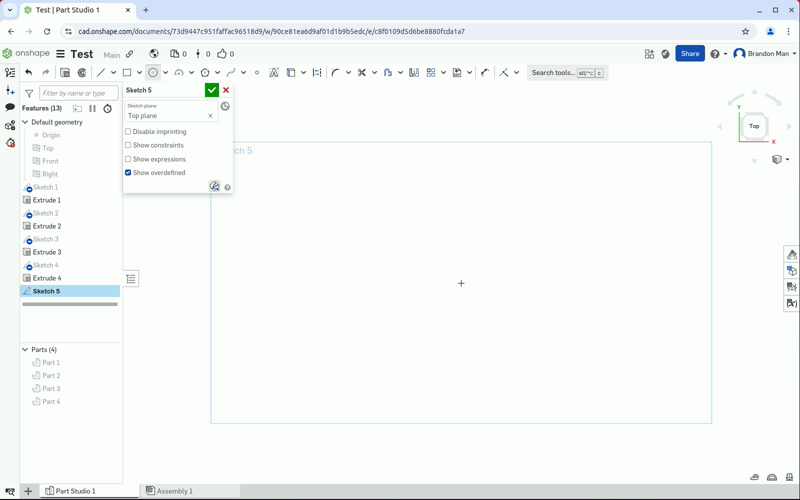
click(461, 282)
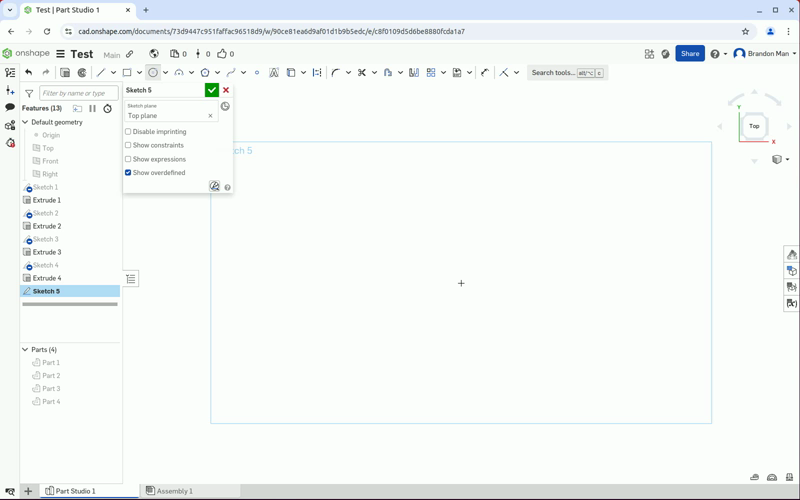
key_up(shift)
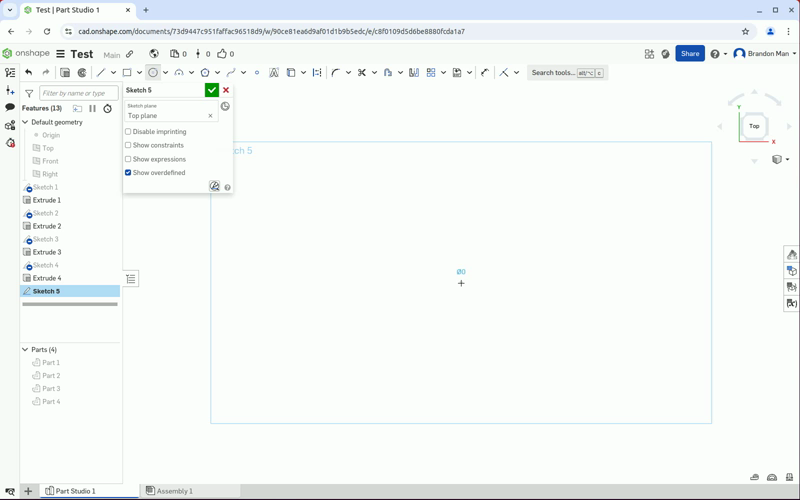
mouse_move(574, 282)
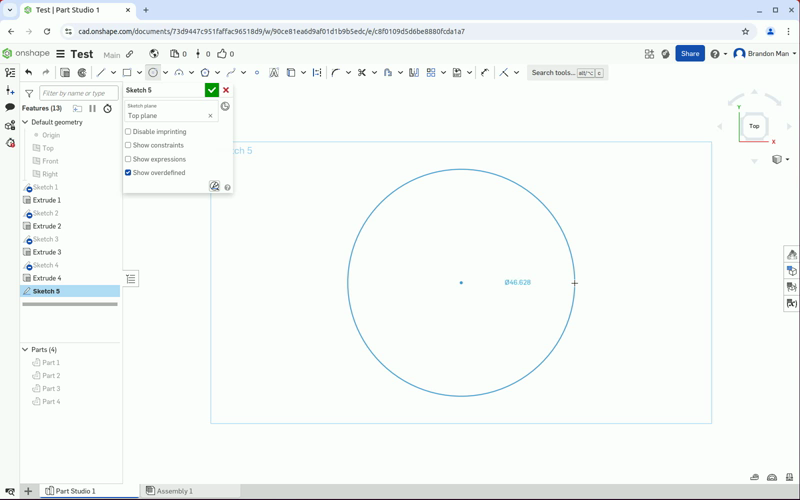
click(574, 282)
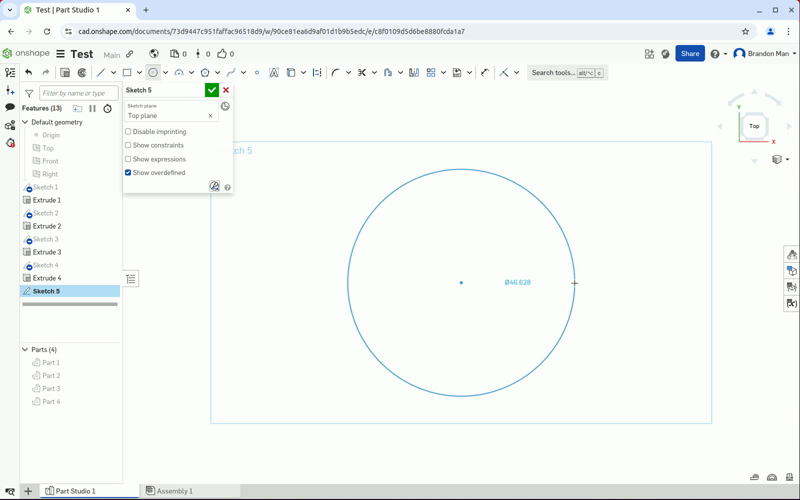
key(esc)
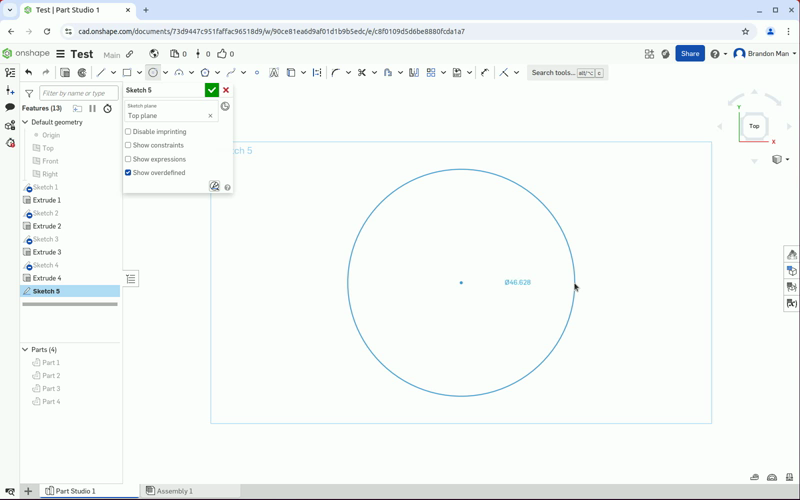
key(c)
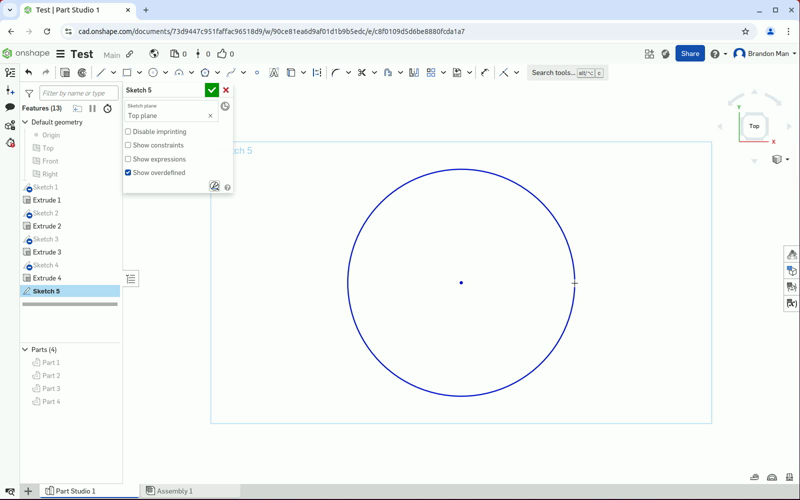
key_down(shift)
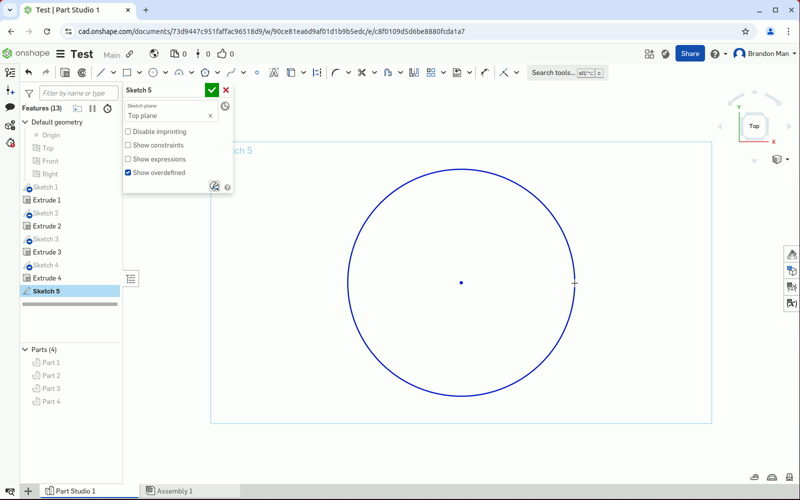
mouse_move(461, 282)
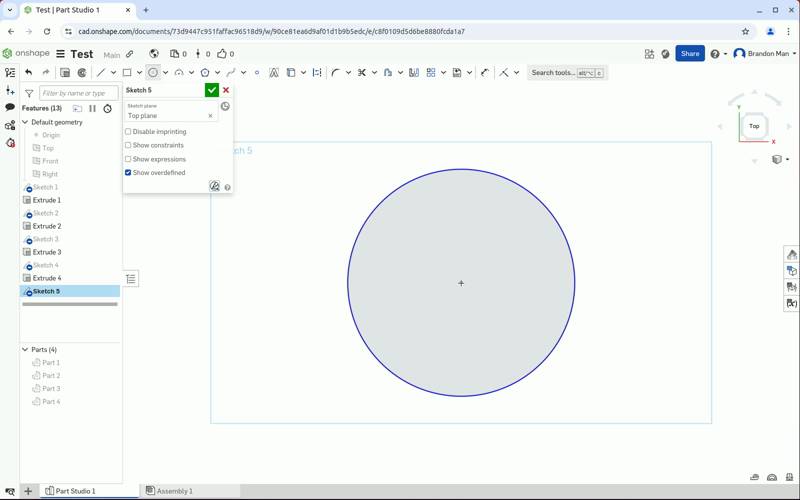
click(461, 282)
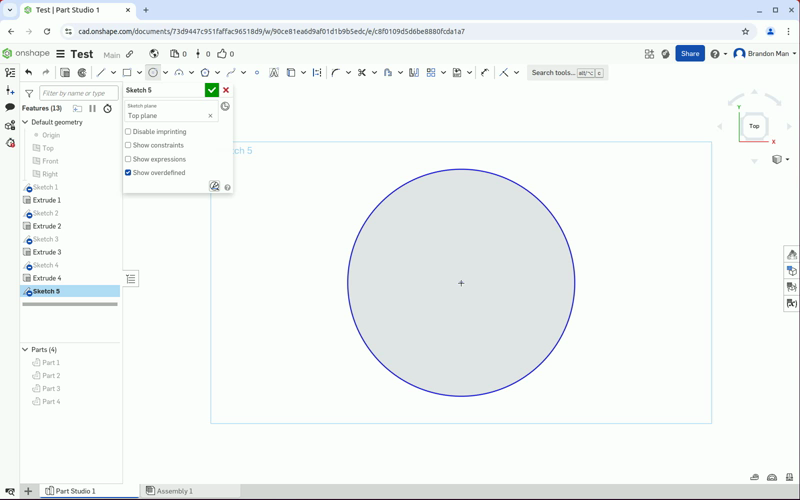
key_up(shift)
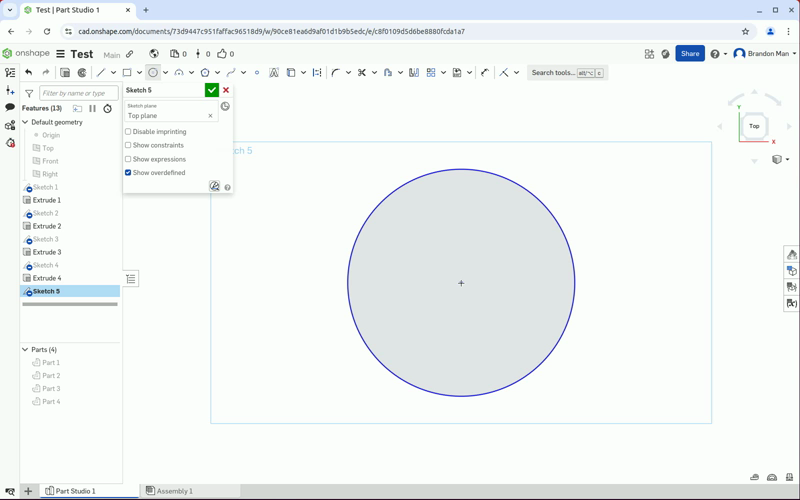
mouse_move(529, 282)
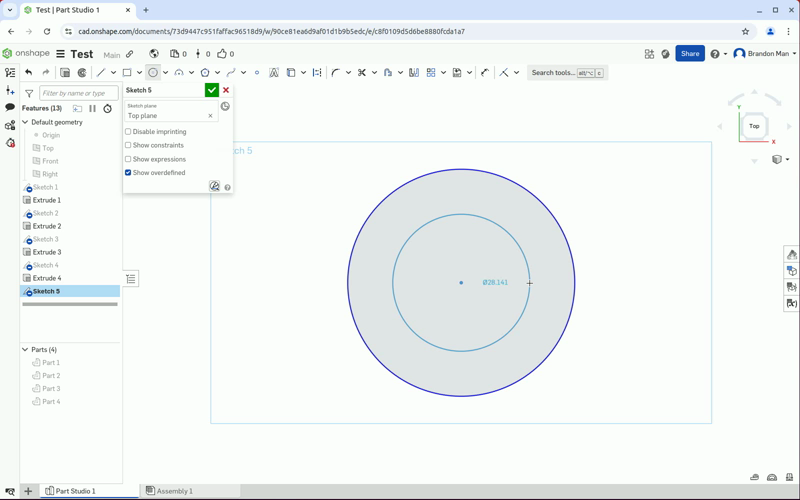
click(529, 282)
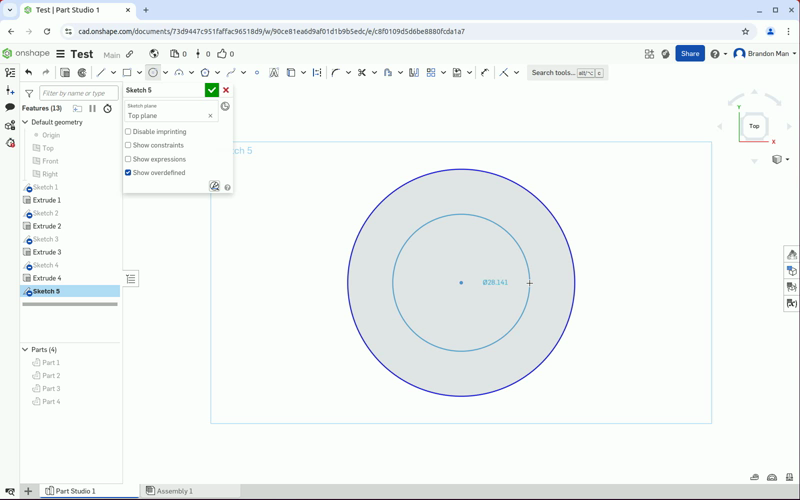
key(esc)
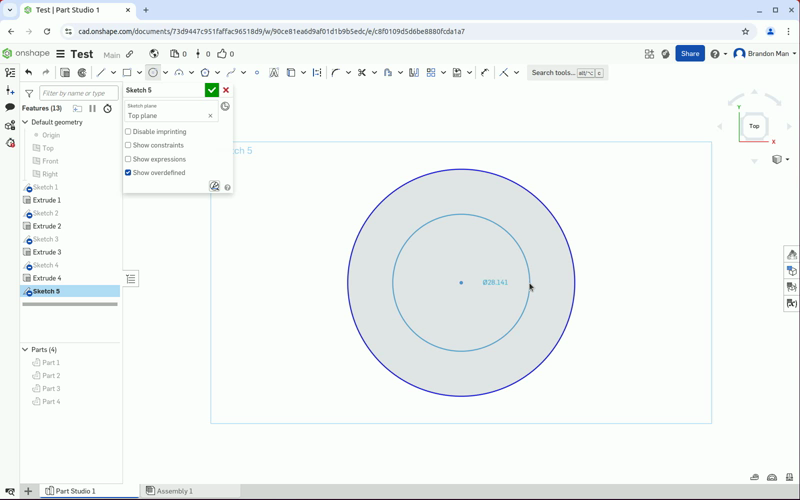
mouse_move(488, 196)
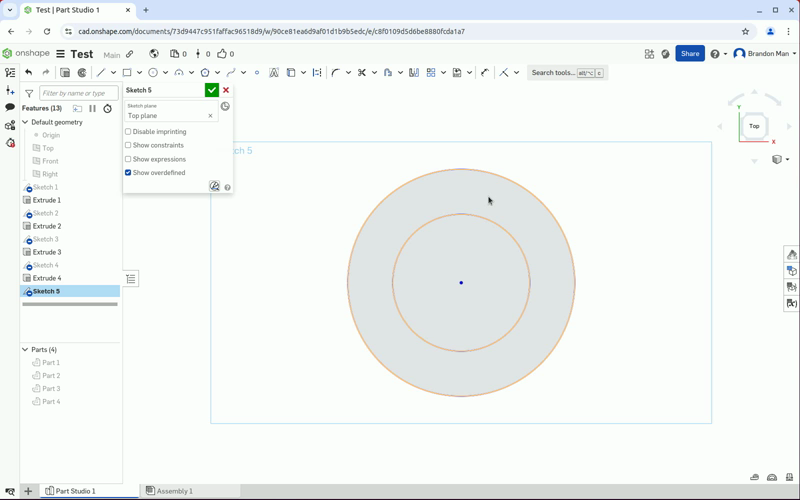
click(488, 196)
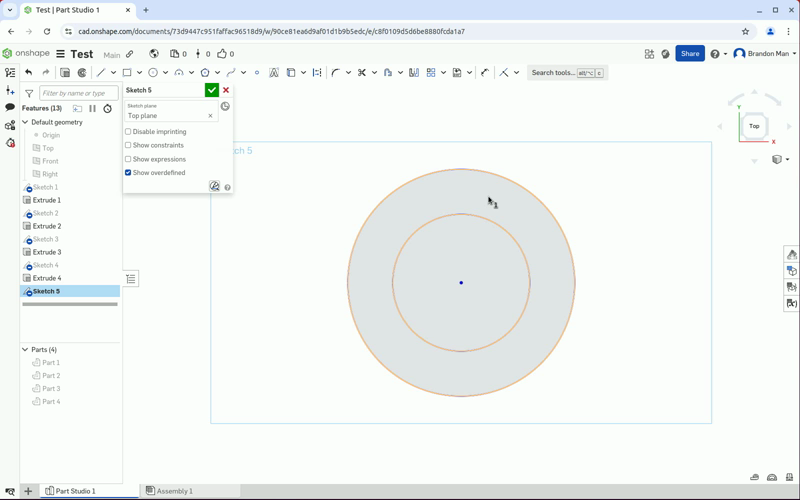
mouse_move(73, 352)
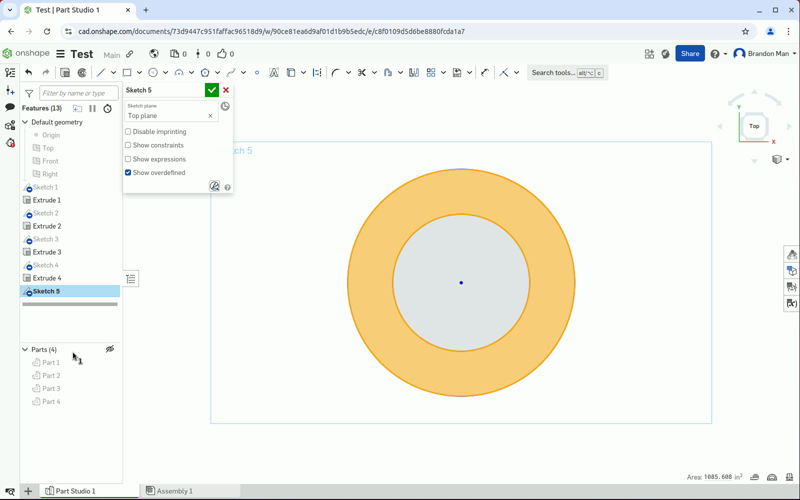
key(shift+y)
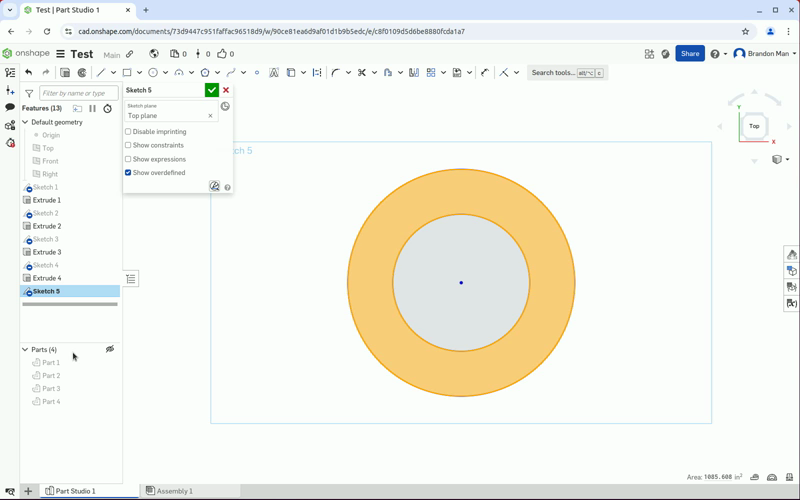
key(shift+e)
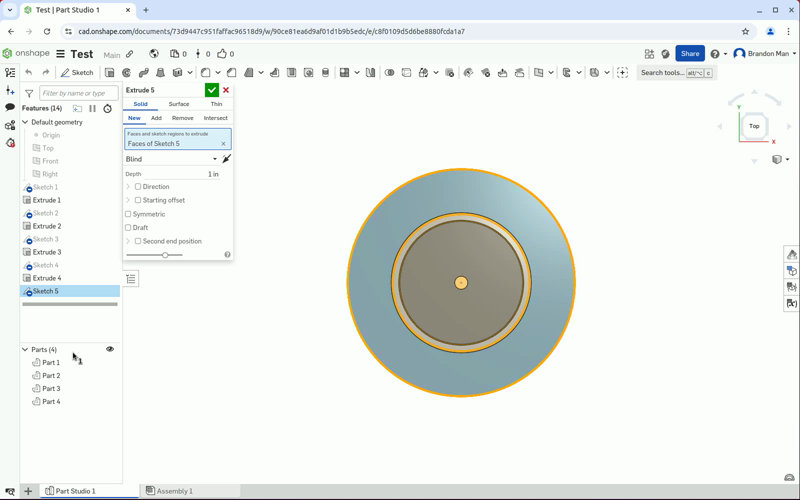
mouse_move(143, 106)
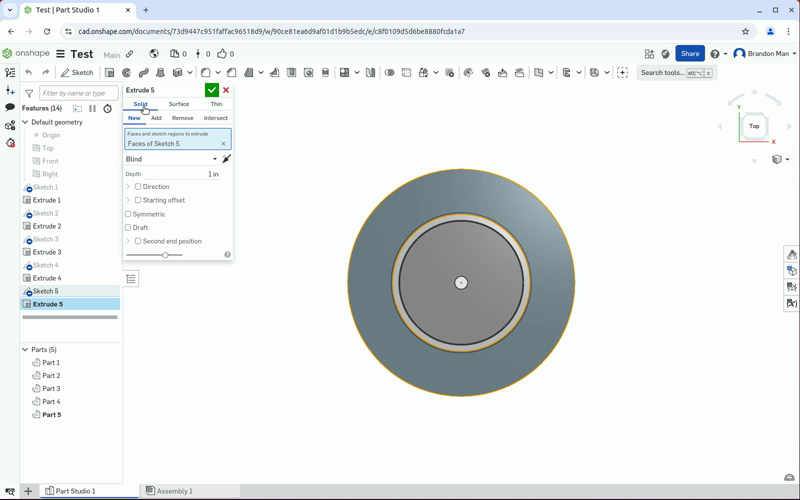
click(143, 106)
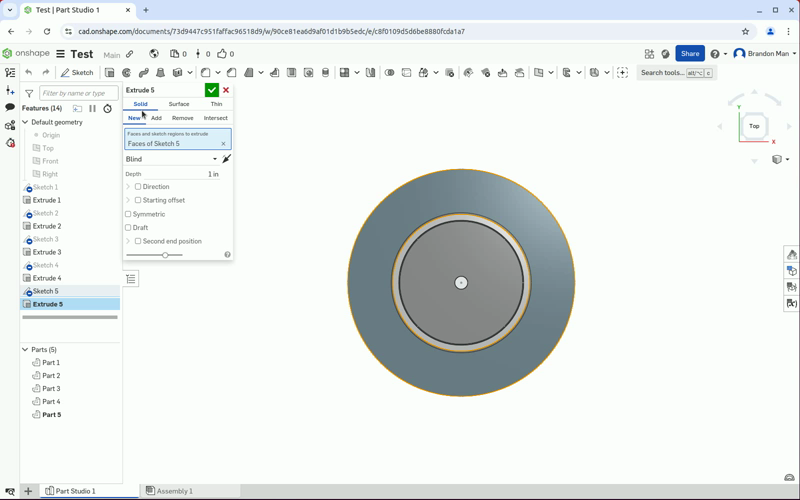
mouse_move(137, 120)
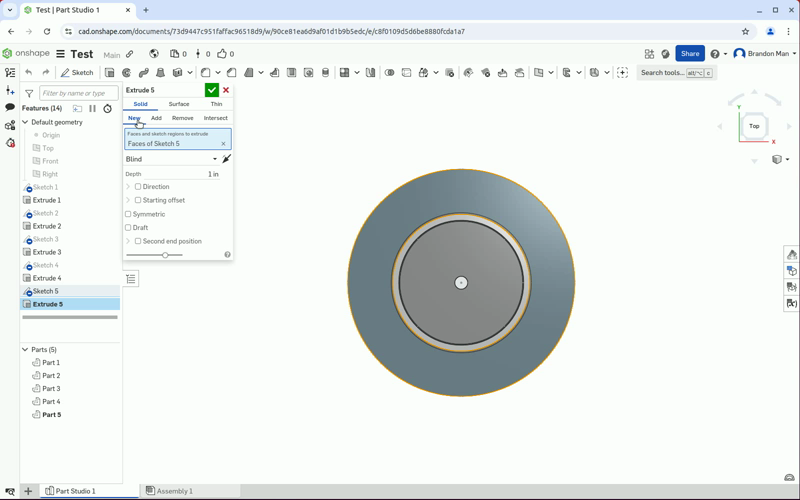
click(137, 120)
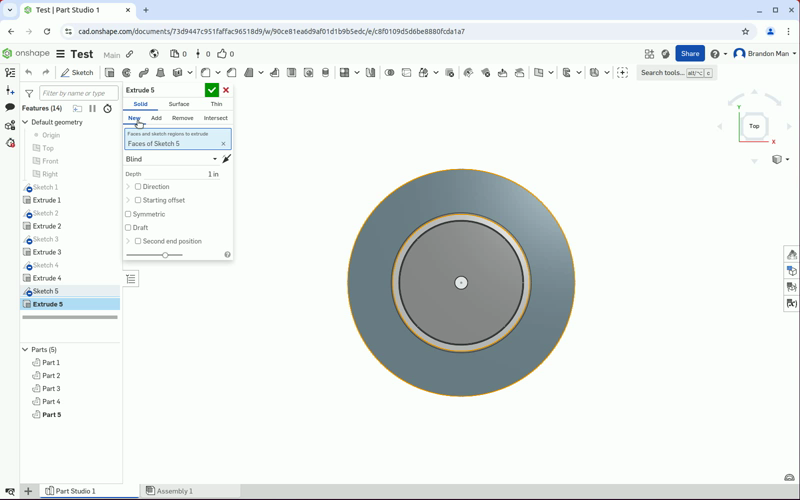
key(tab, 4)
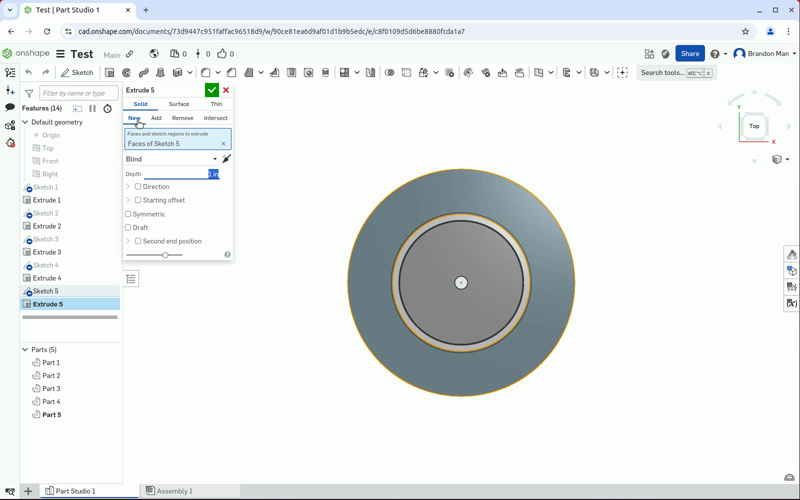
text(1.685)
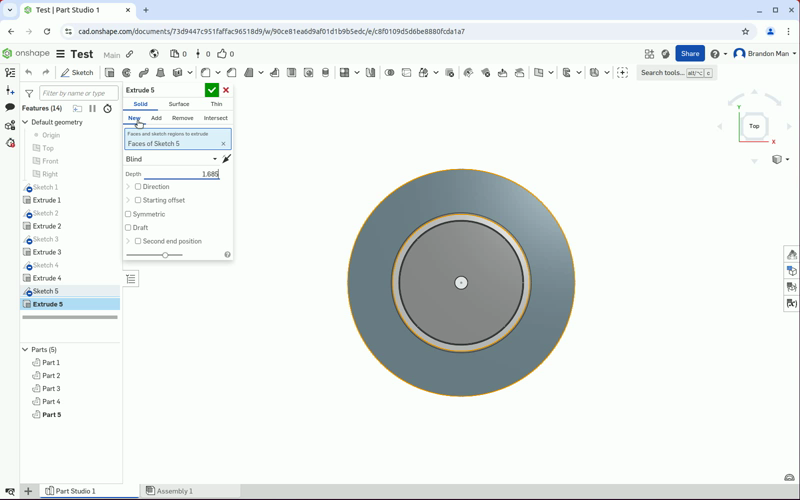
key(enter)
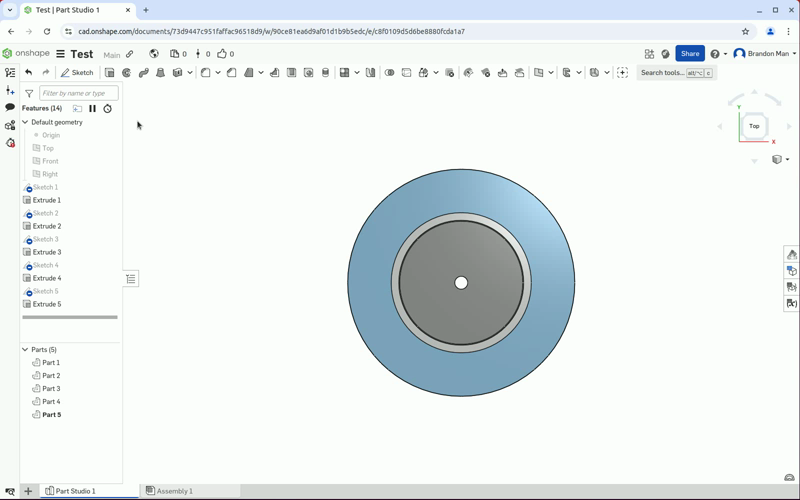
key(shift+h)
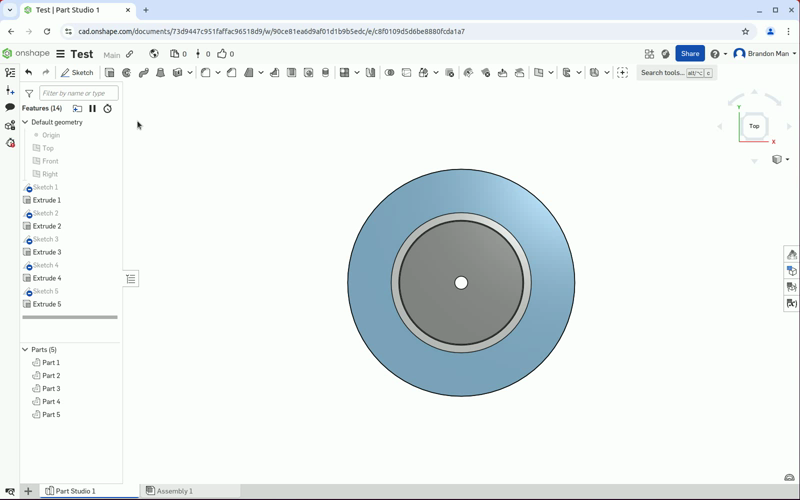
key(shift+h)
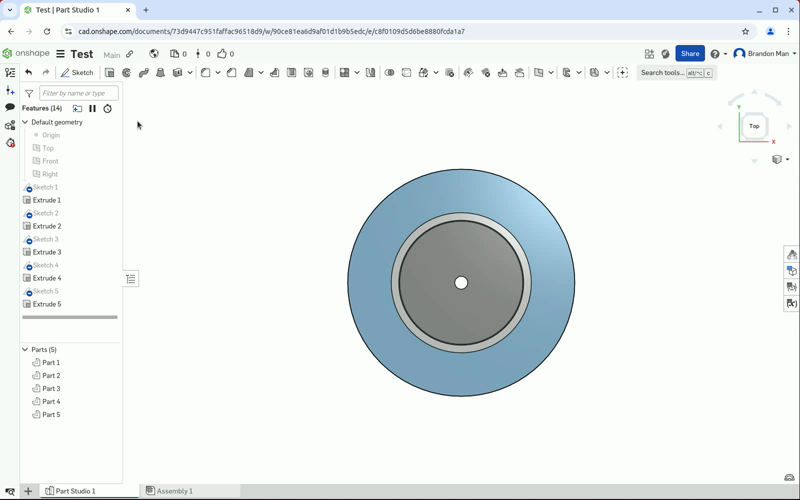
key(shift+7)
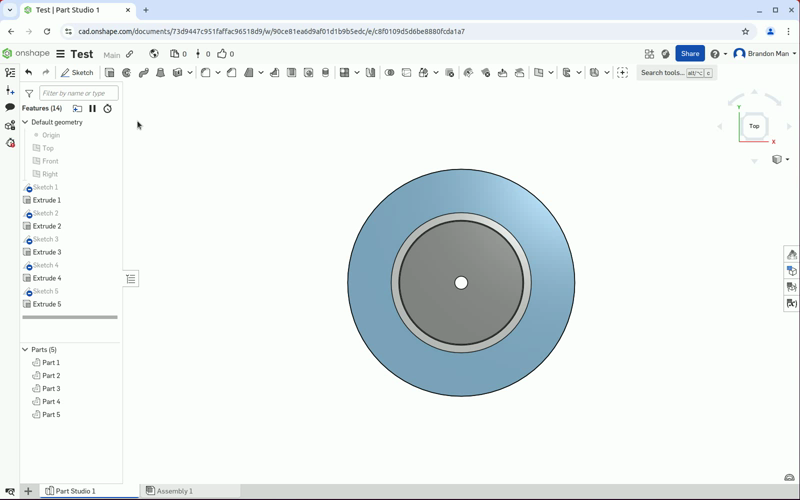
key(up, 3)
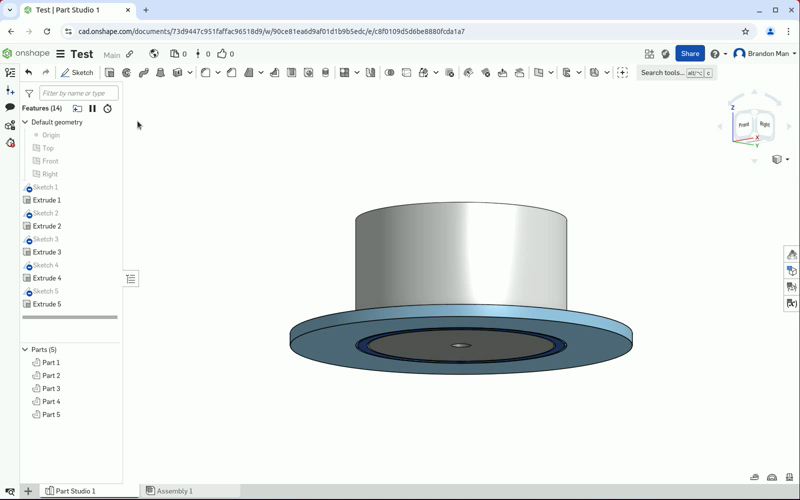
key(left, 3)
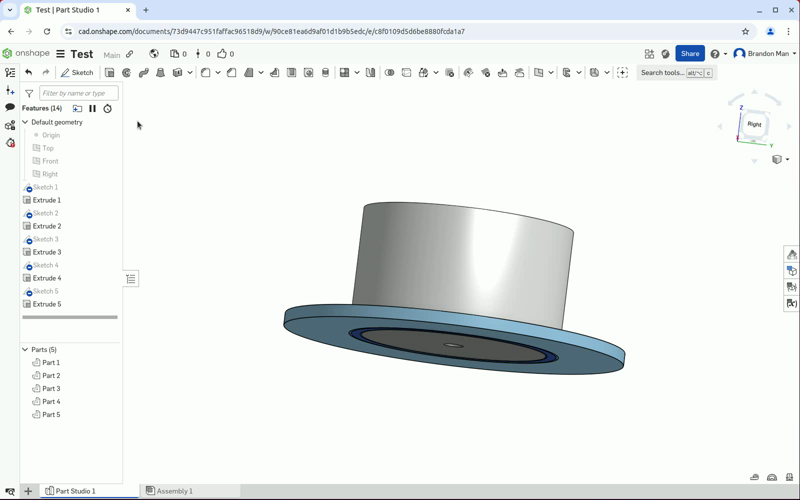
key(right, 3)
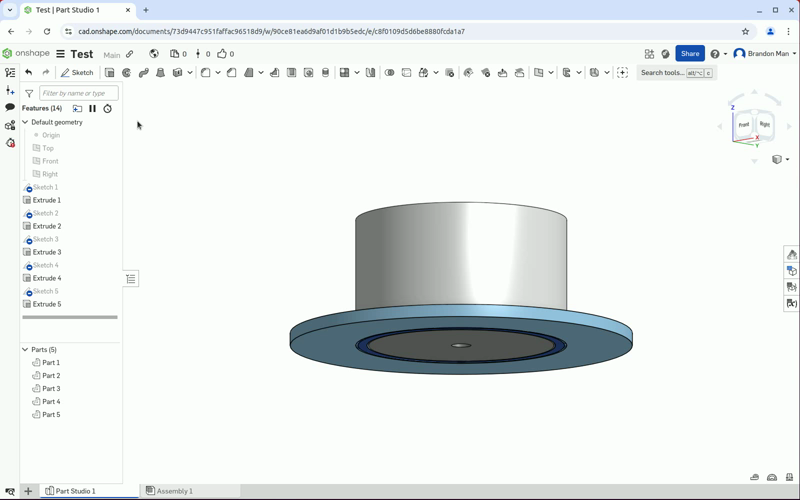
key(down, 3)
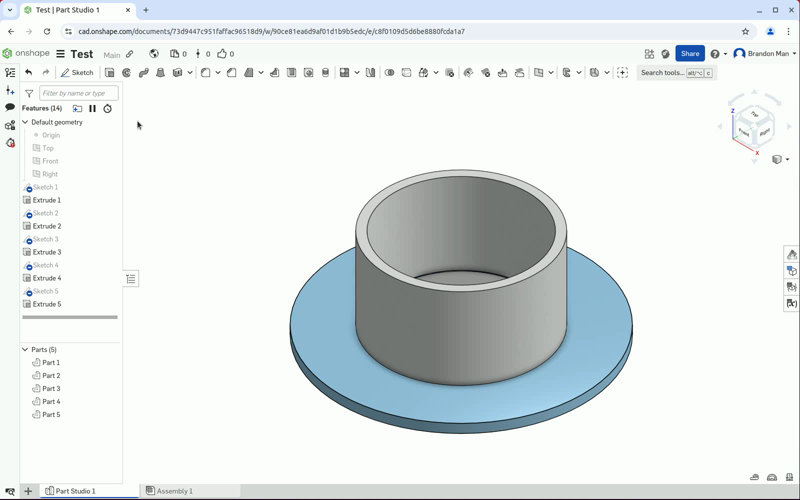
mouse_move(73, 189)
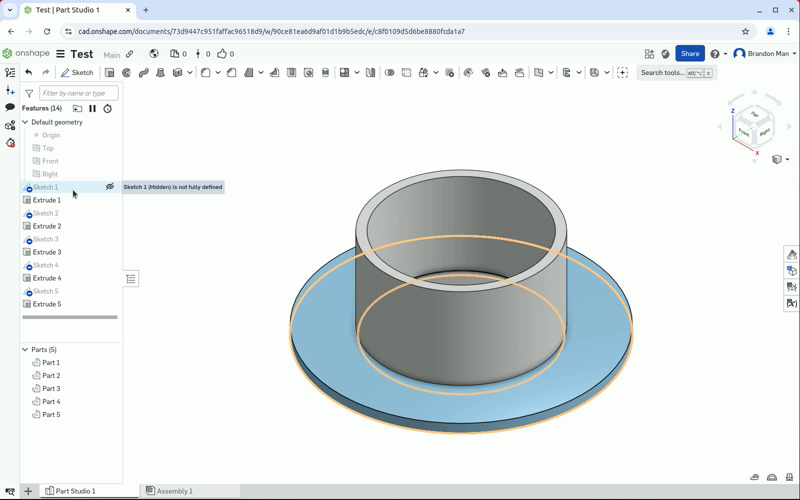
click(73, 189)